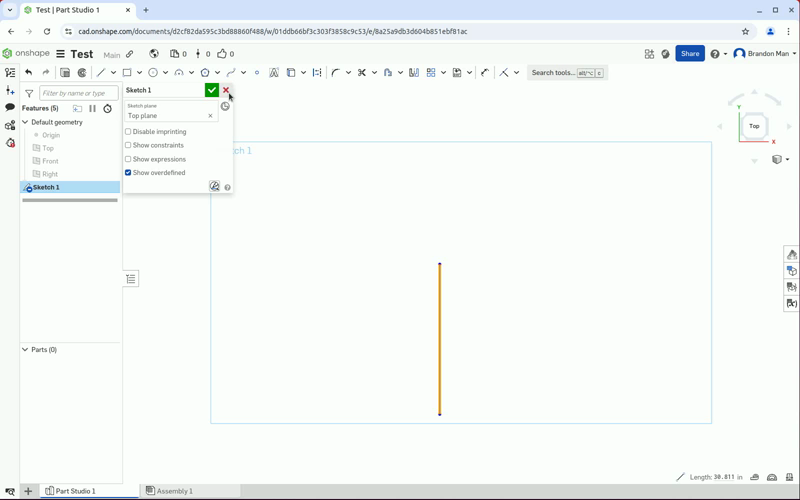
key(shift+h)
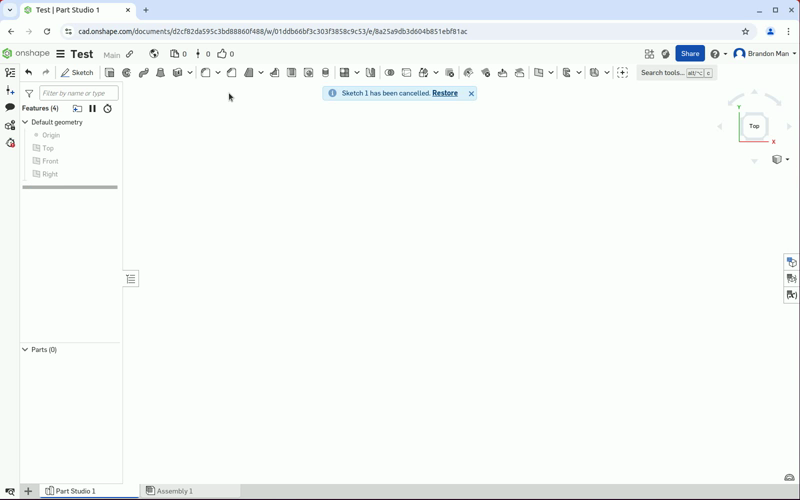
mouse_move(73, 352)
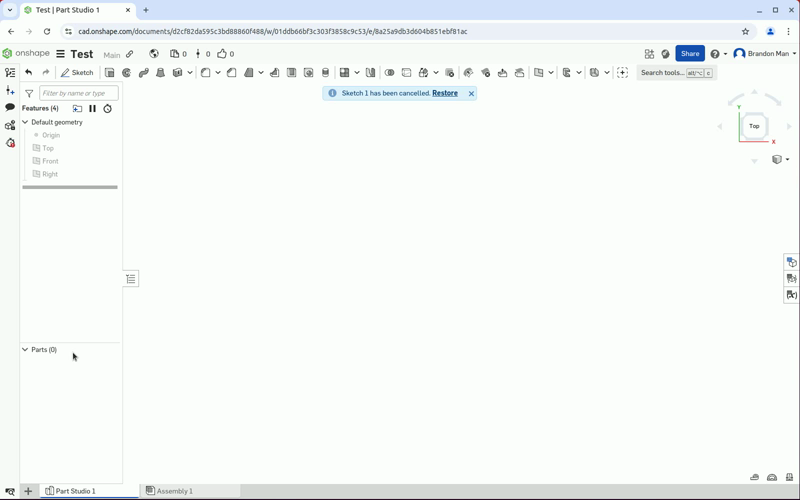
key(y)
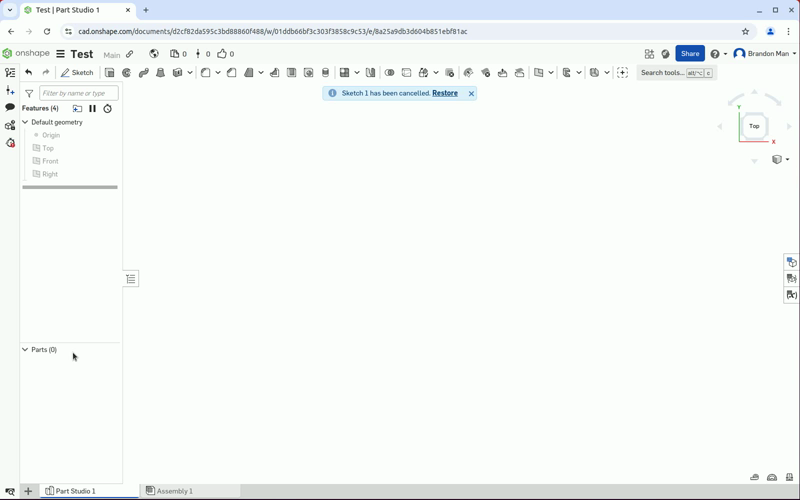
key(shift+p)
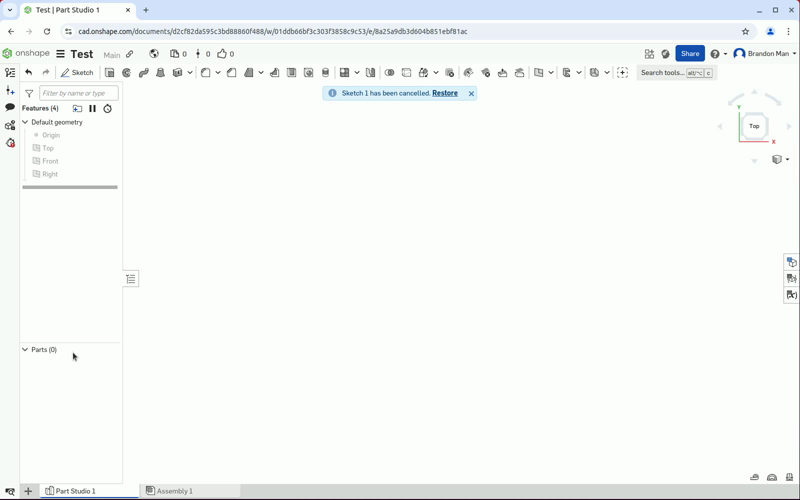
key(space)
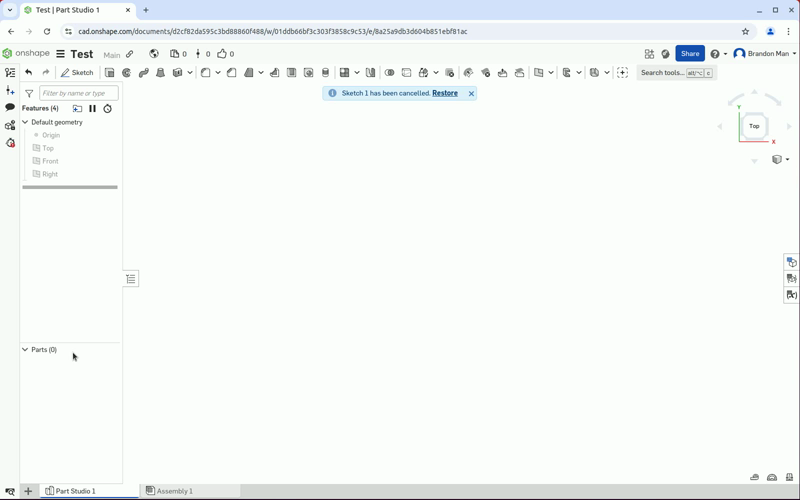
key_down(shift)
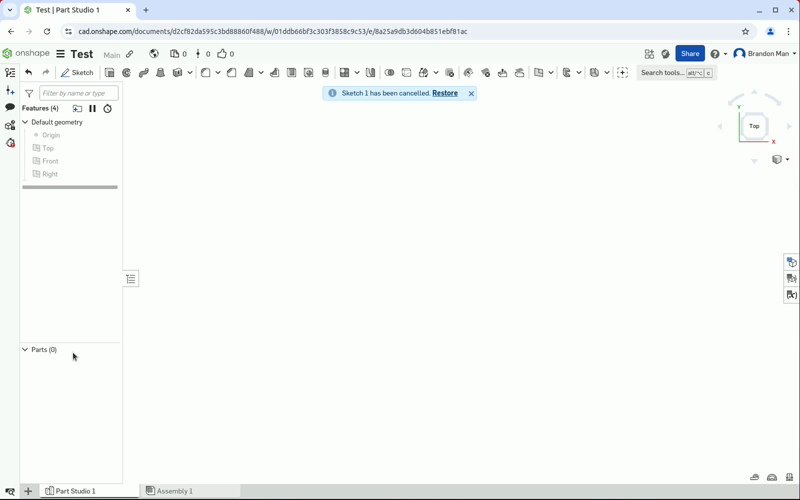
key(up)
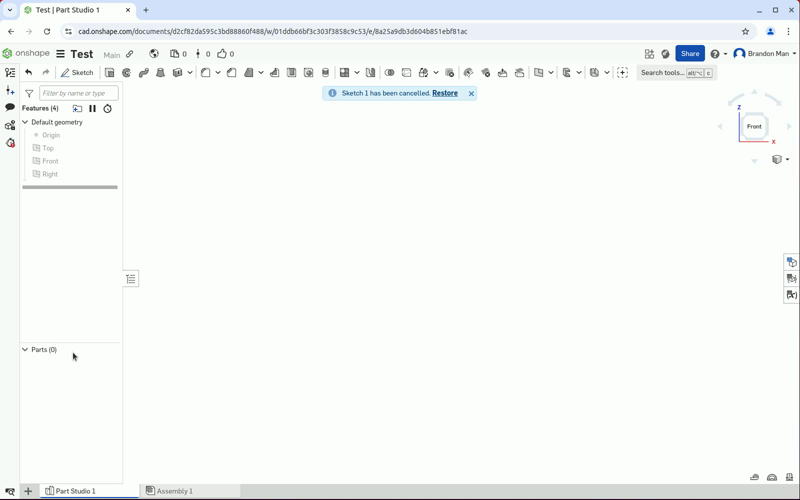
key_up(shift)
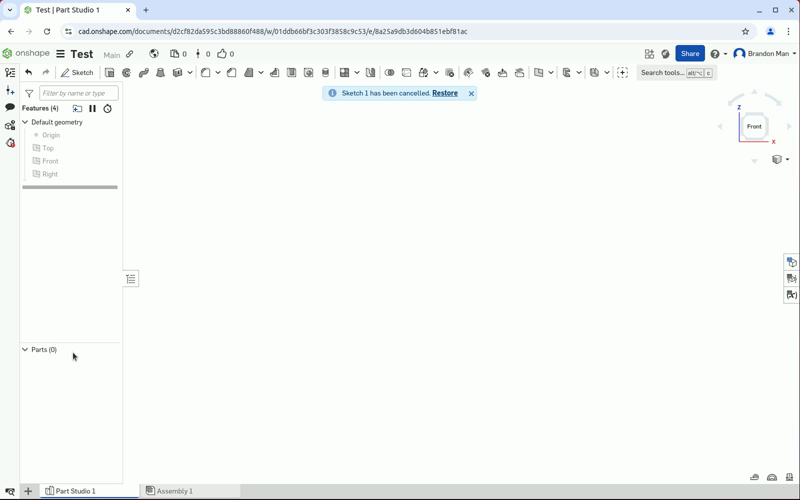
mouse_move(73, 352)
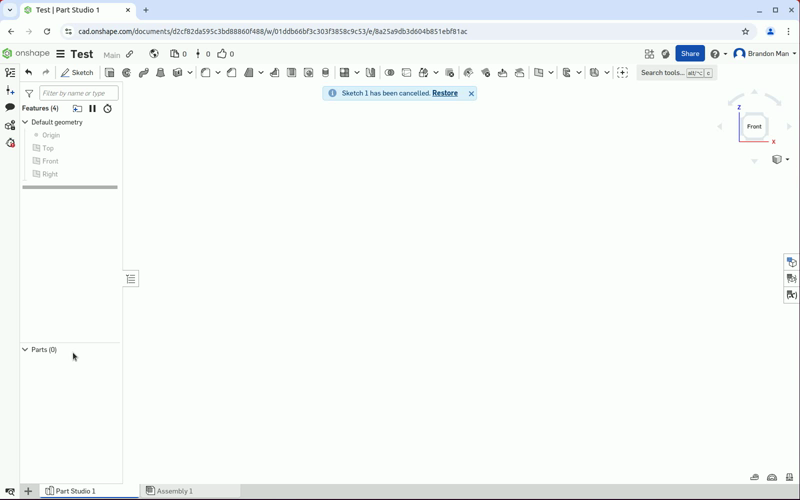
key(shift+y)
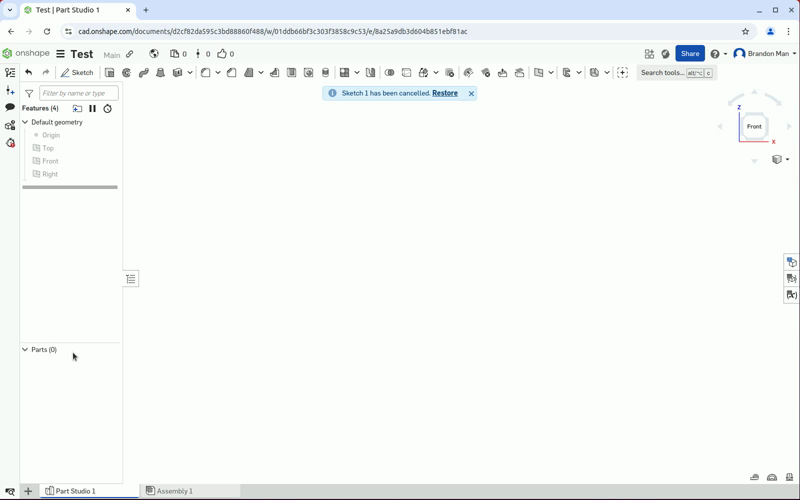
key(shift+s)
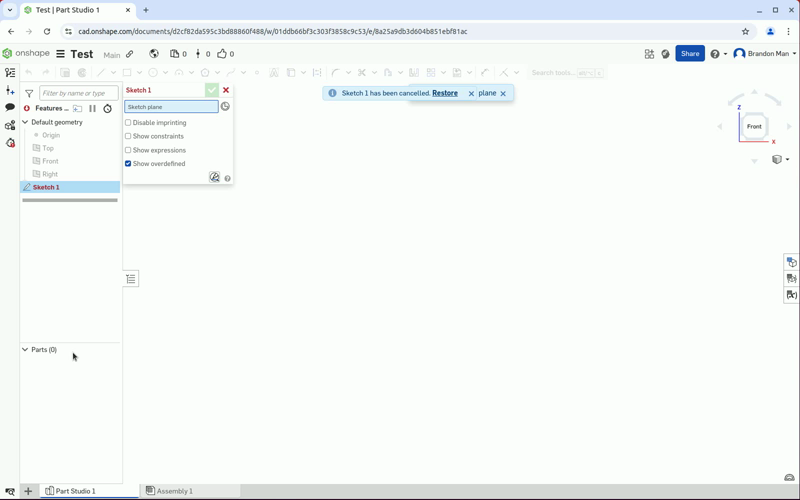
mouse_move(73, 163)
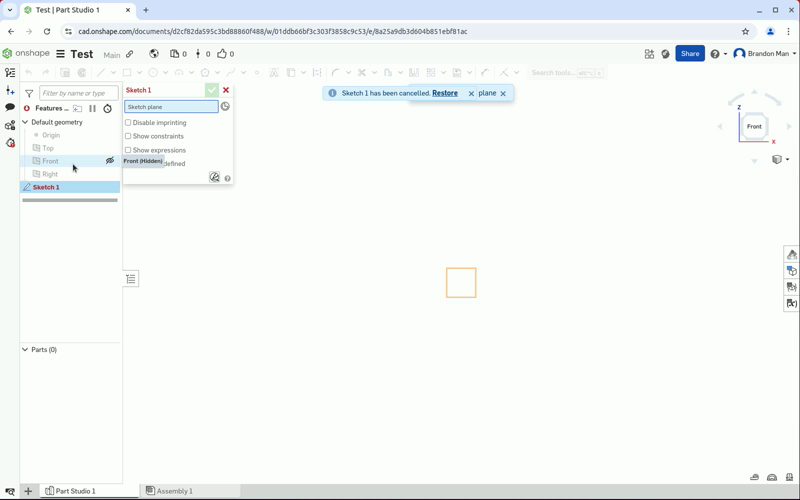
click(73, 163)
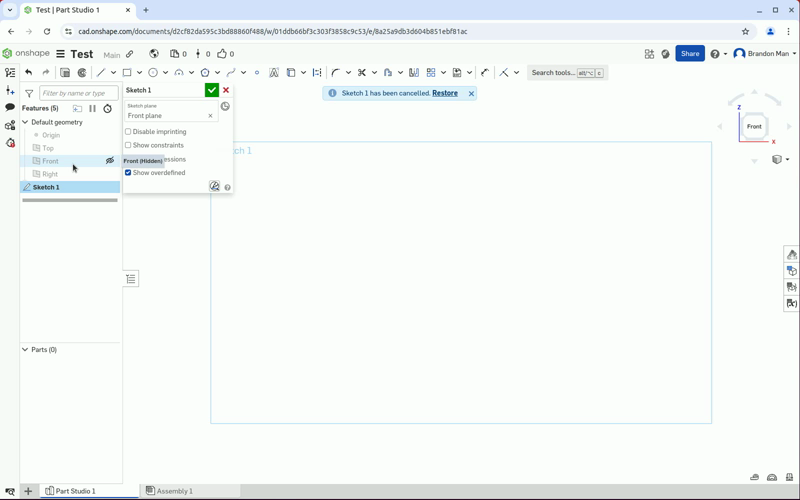
mouse_move(73, 352)
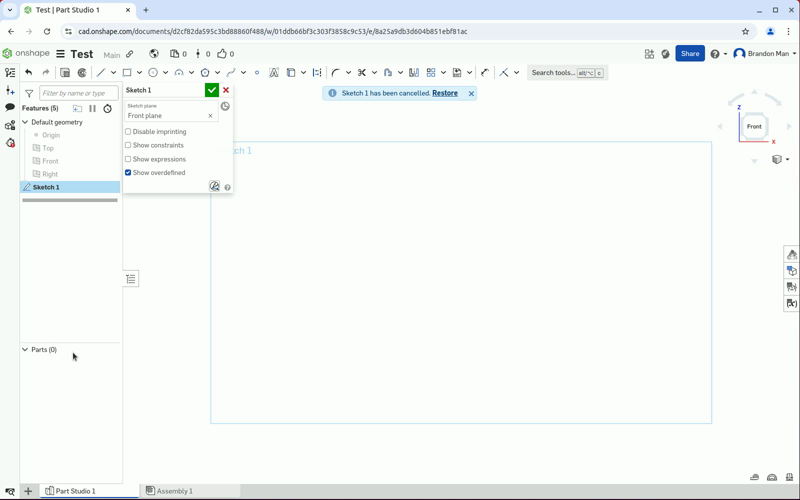
key(y)
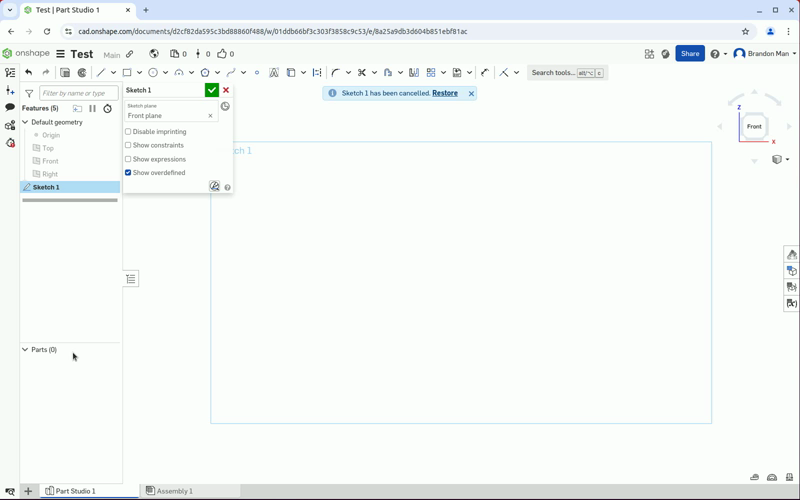
key(c)
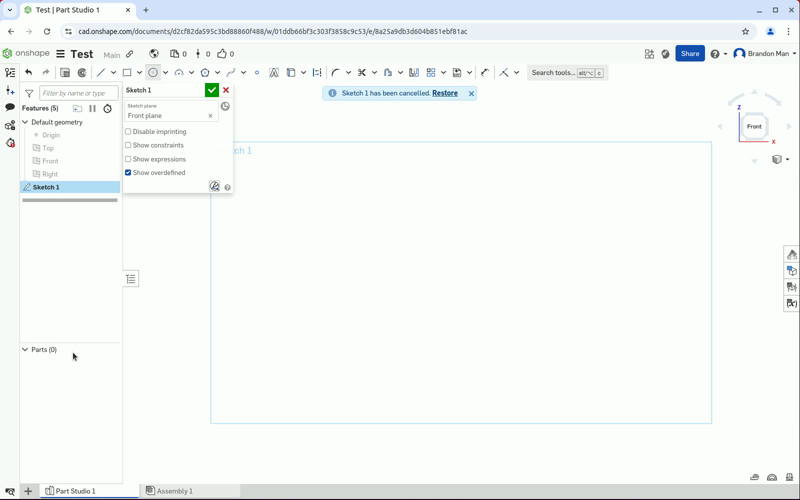
key_down(shift)
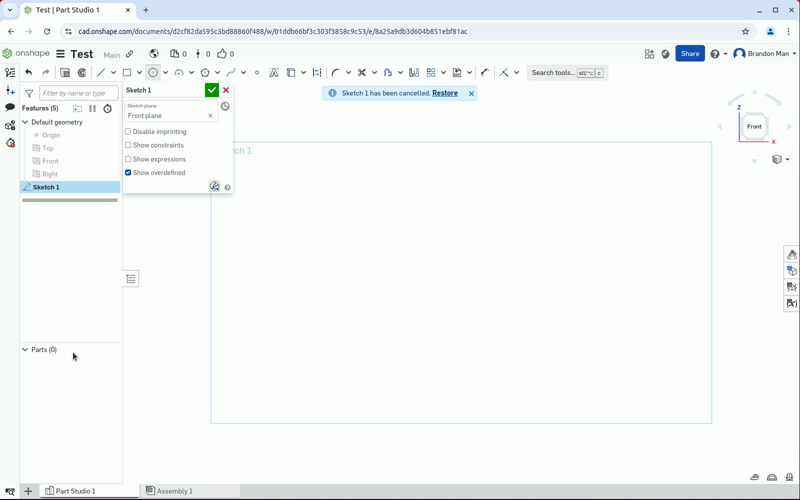
mouse_move(461, 282)
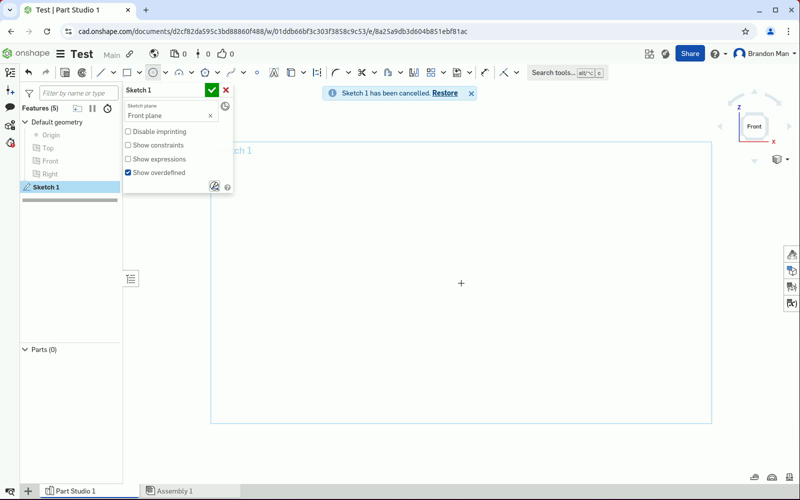
click(461, 282)
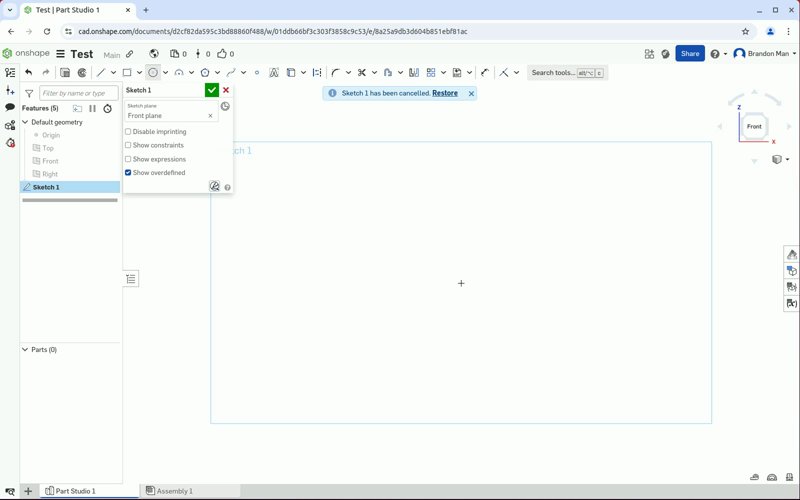
key_up(shift)
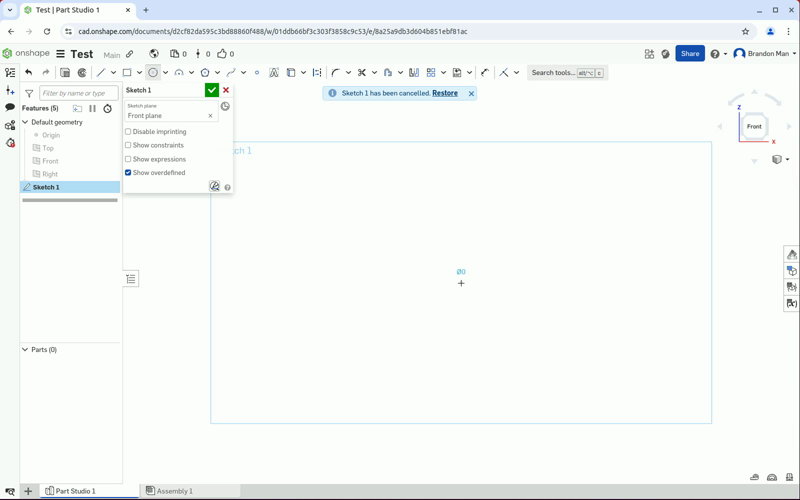
mouse_move(484, 282)
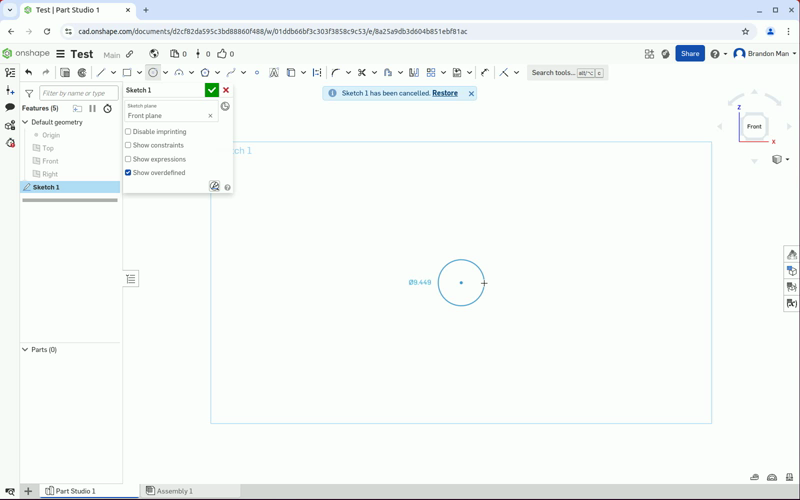
click(484, 282)
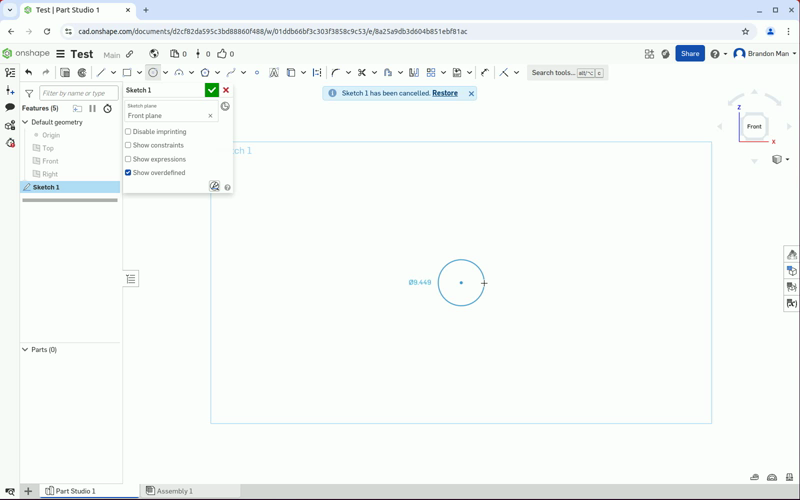
key(esc)
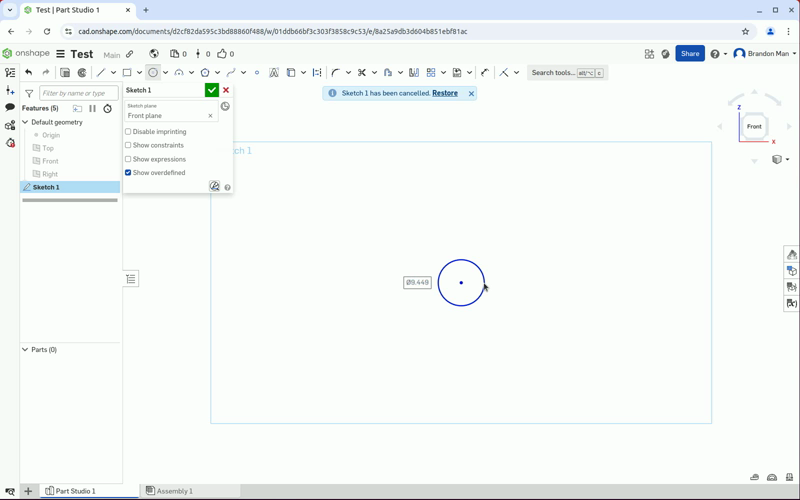
mouse_move(464, 262)
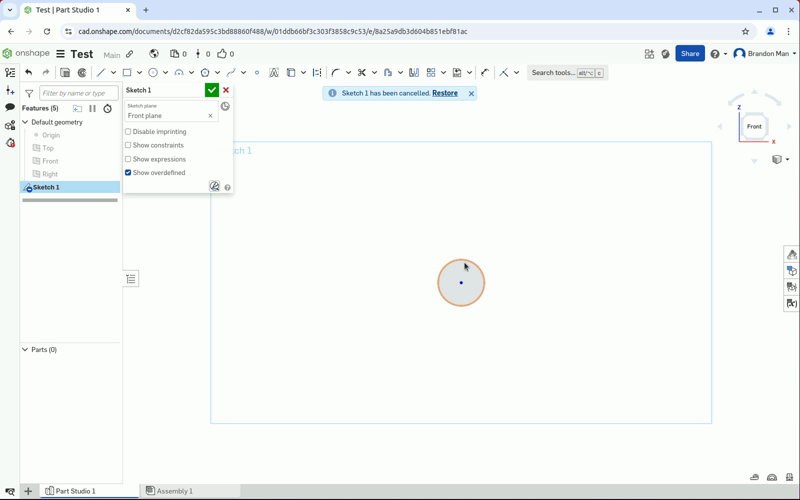
scroll(6)
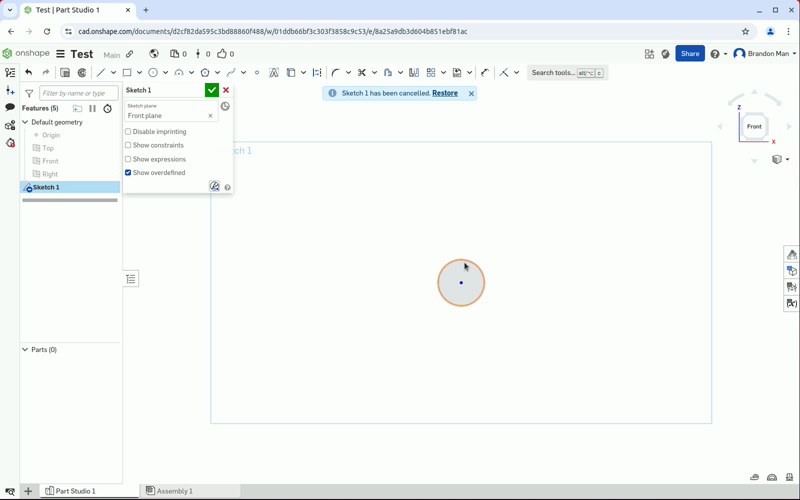
scroll(6)
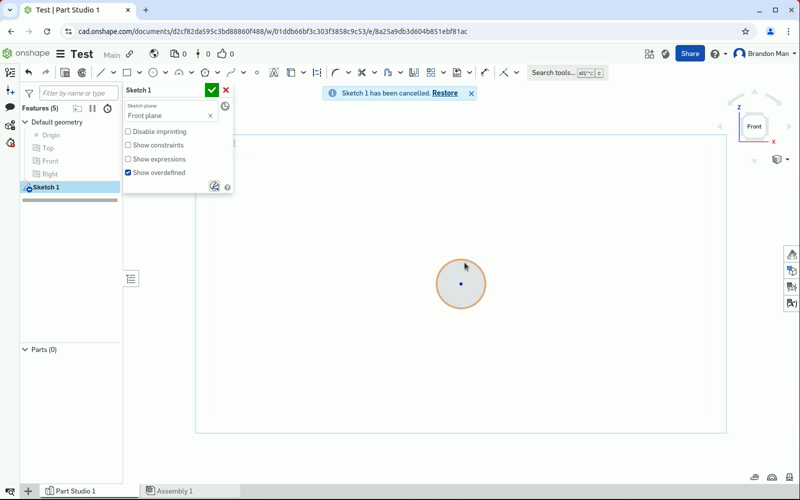
scroll(6)
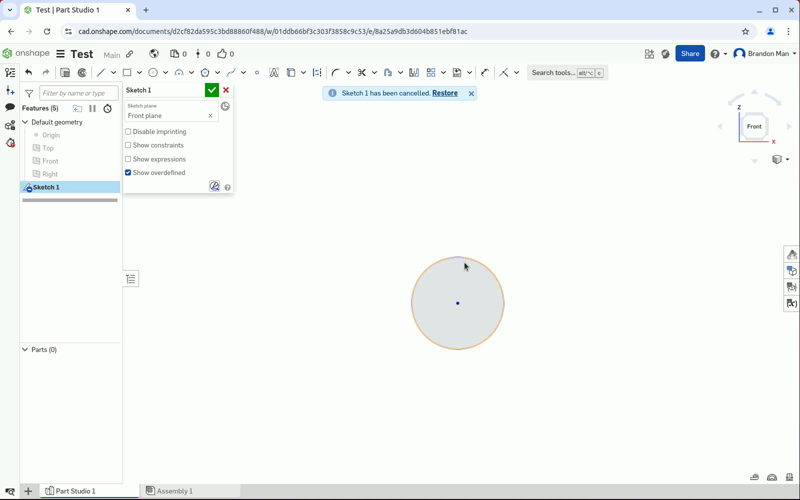
scroll(6)
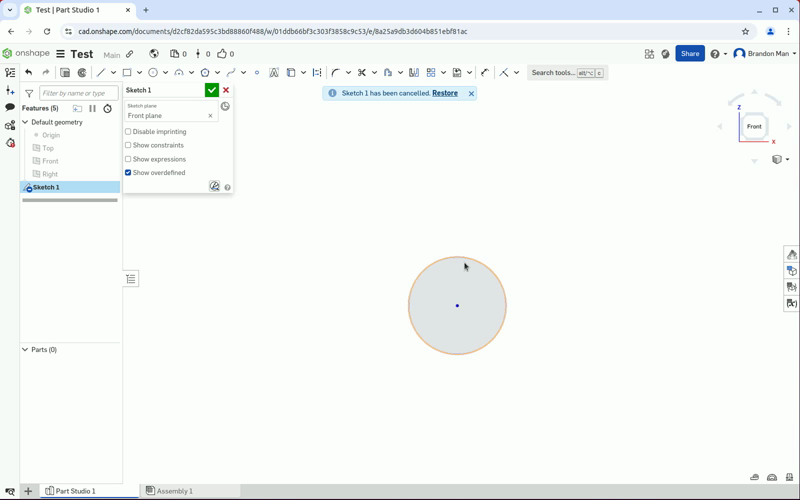
scroll(6)
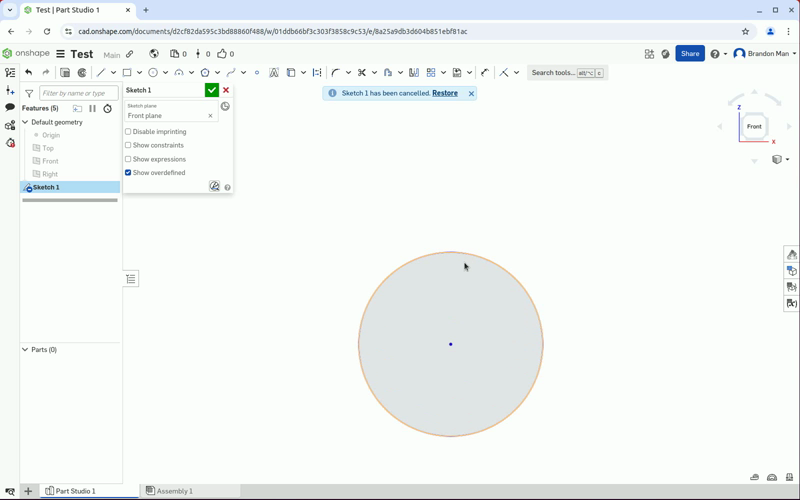
scroll(6)
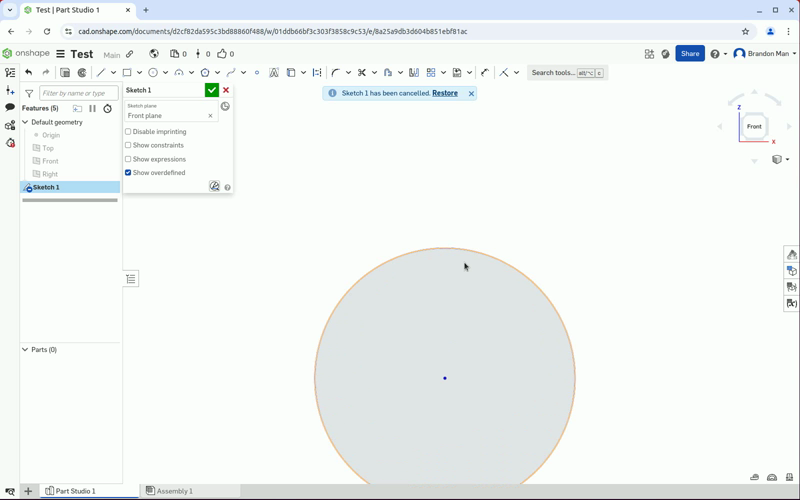
scroll(6)
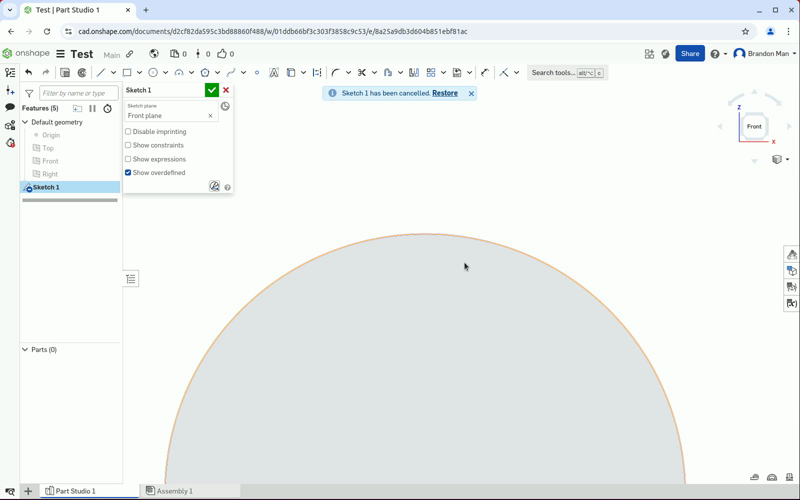
click(464, 262)
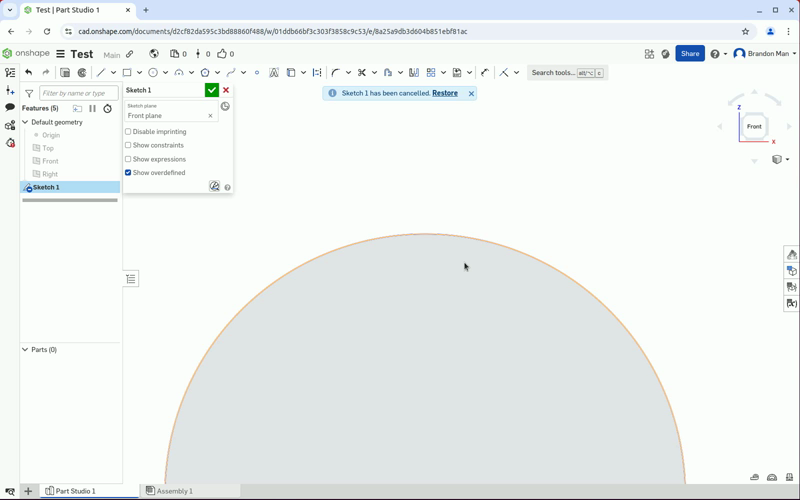
scroll(-6)
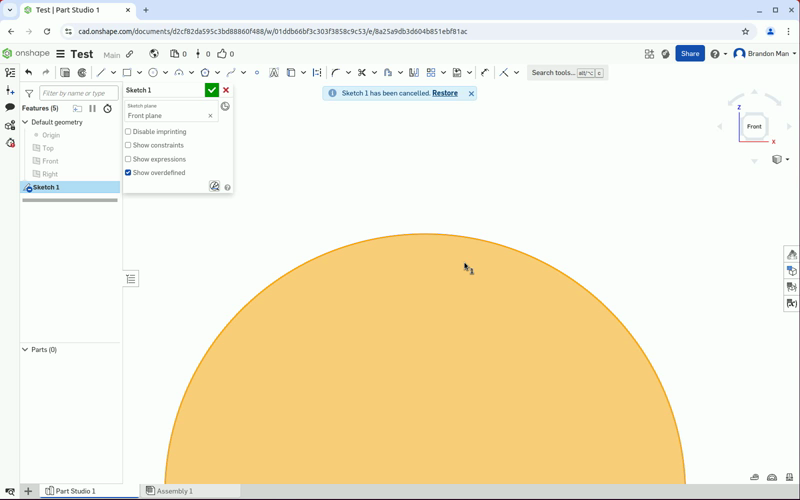
scroll(-6)
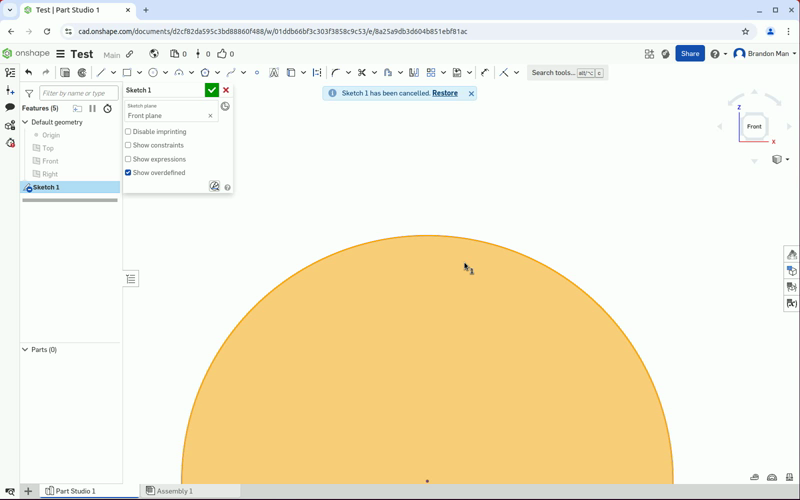
scroll(-6)
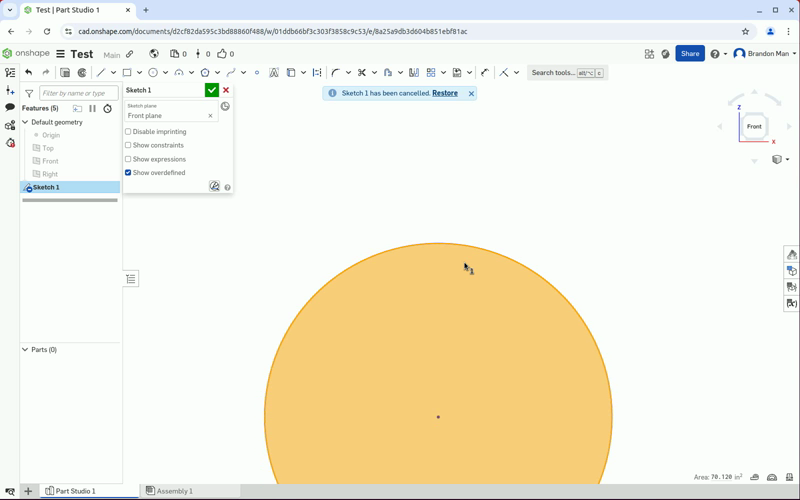
scroll(-6)
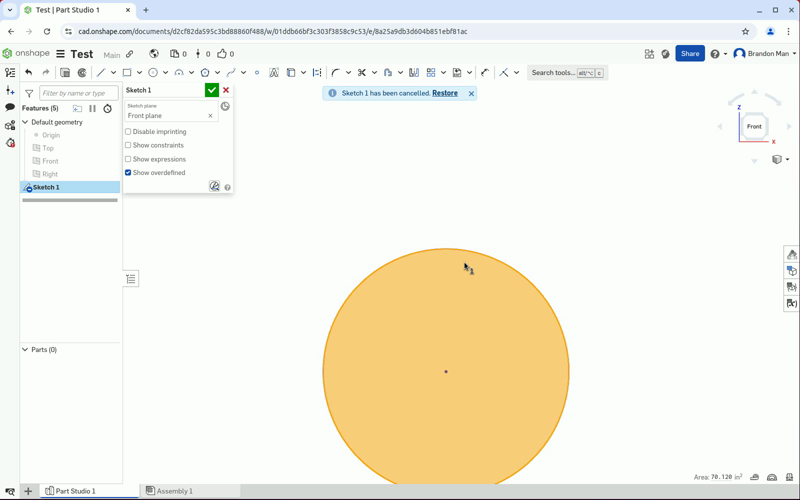
scroll(-6)
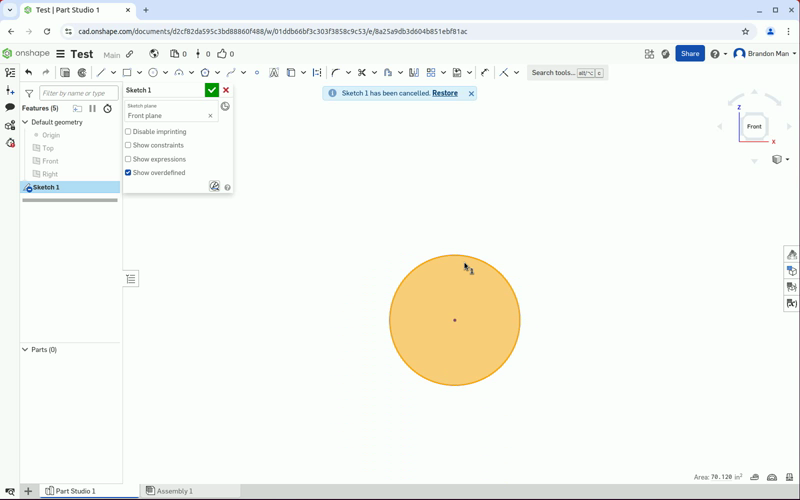
scroll(-6)
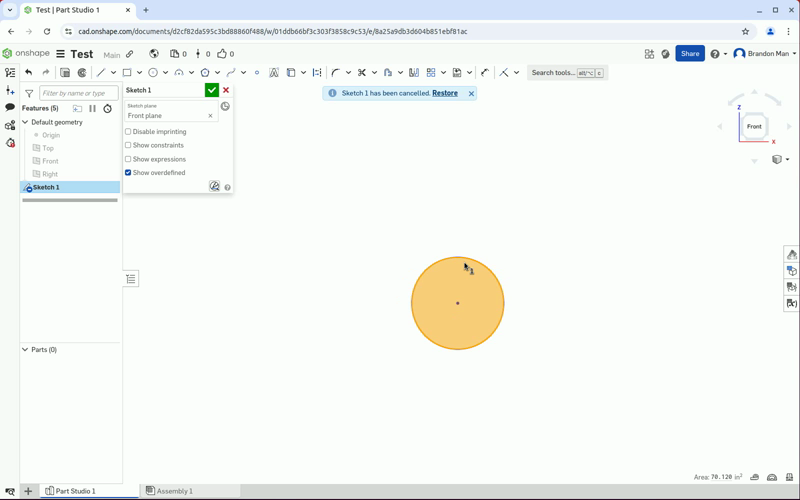
scroll(-6)
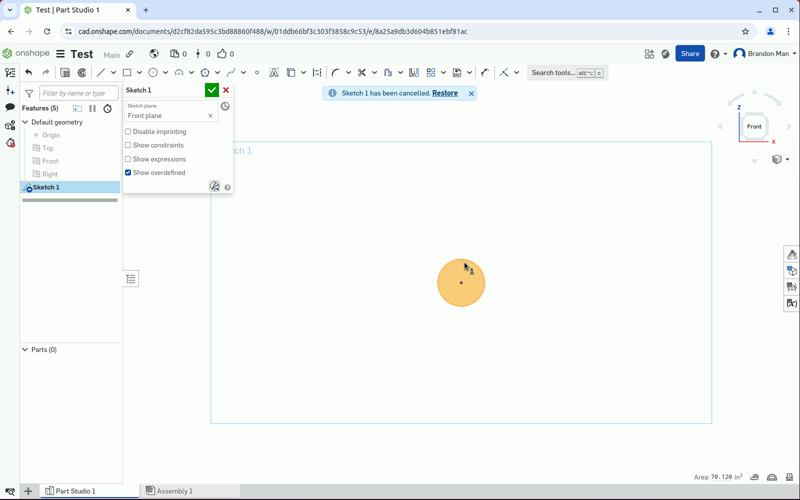
mouse_move(73, 352)
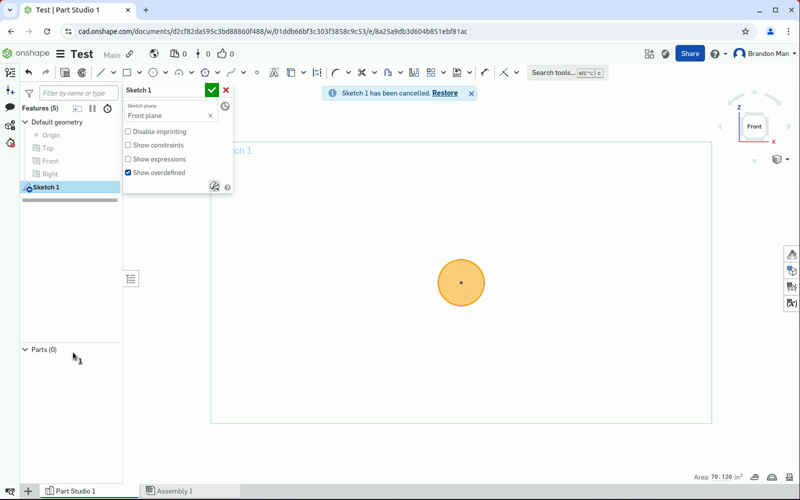
key(shift+y)
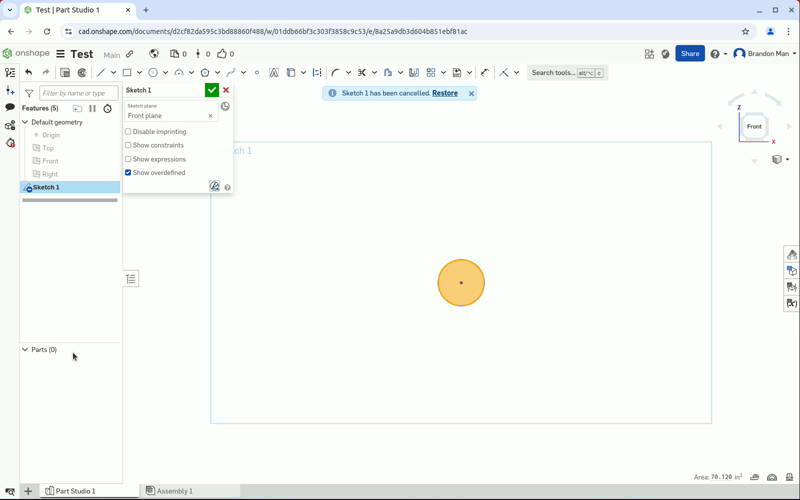
key(shift+e)
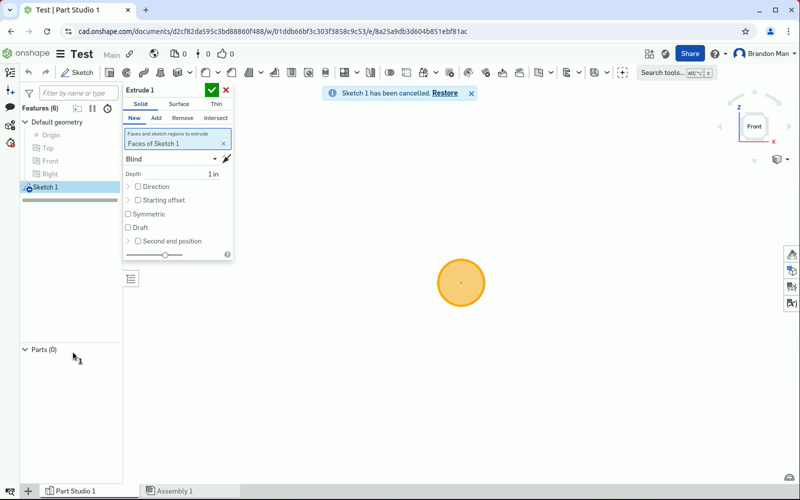
mouse_move(143, 106)
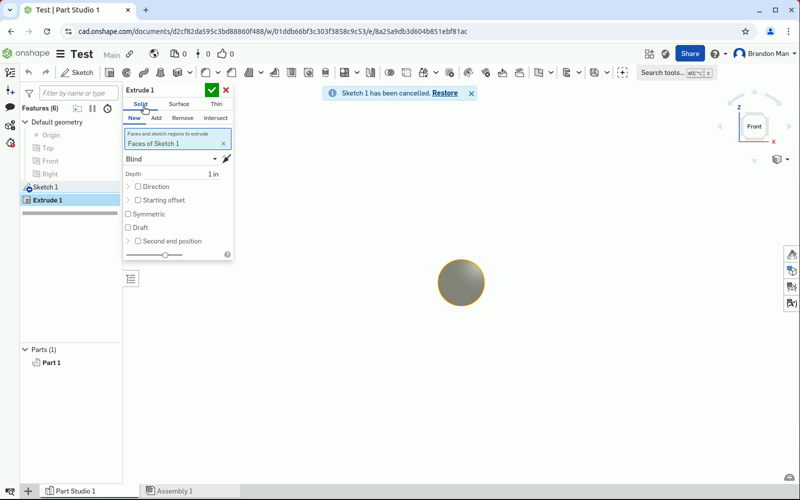
click(143, 106)
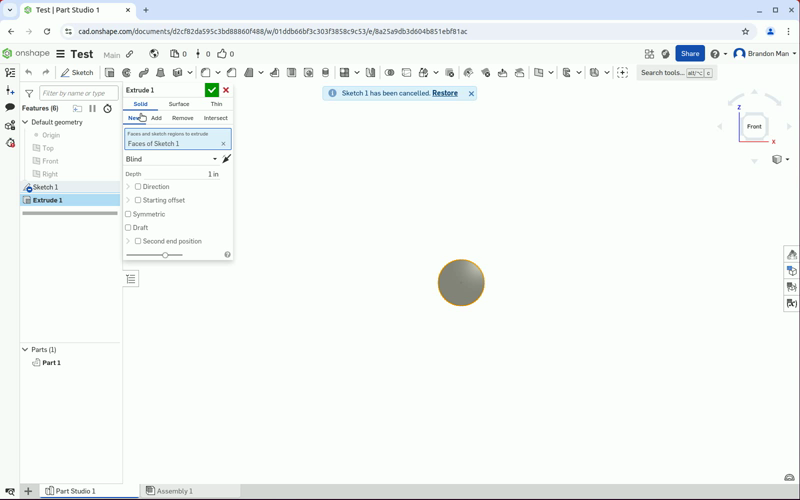
mouse_move(137, 120)
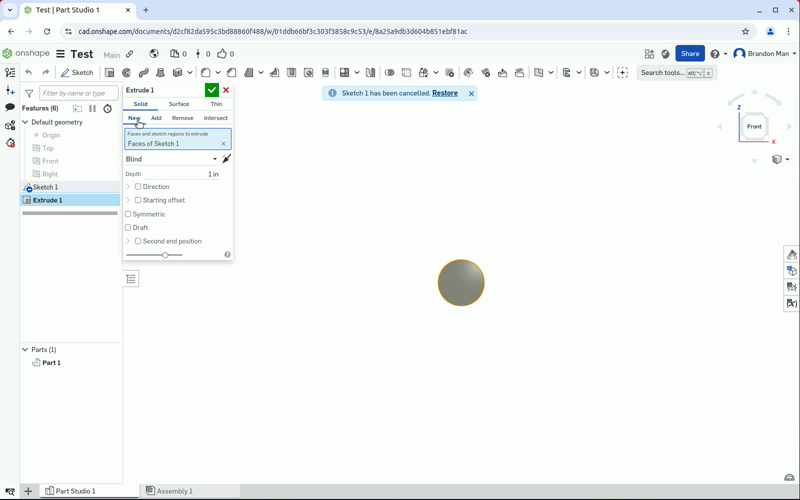
click(137, 120)
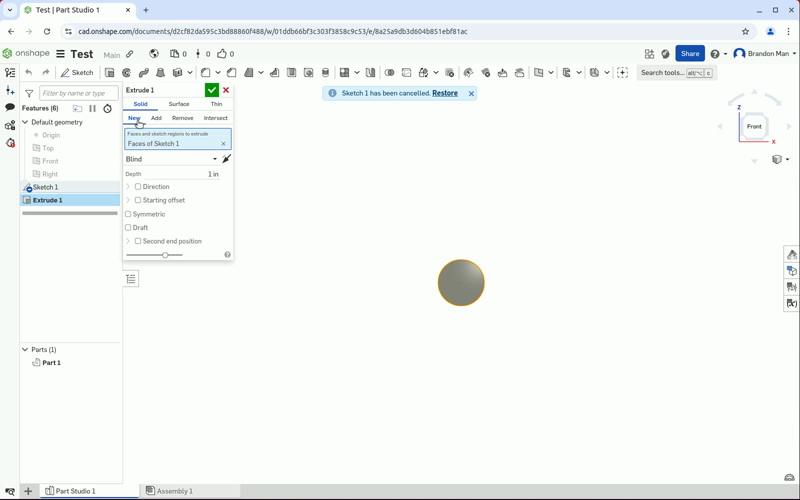
key(tab, 4)
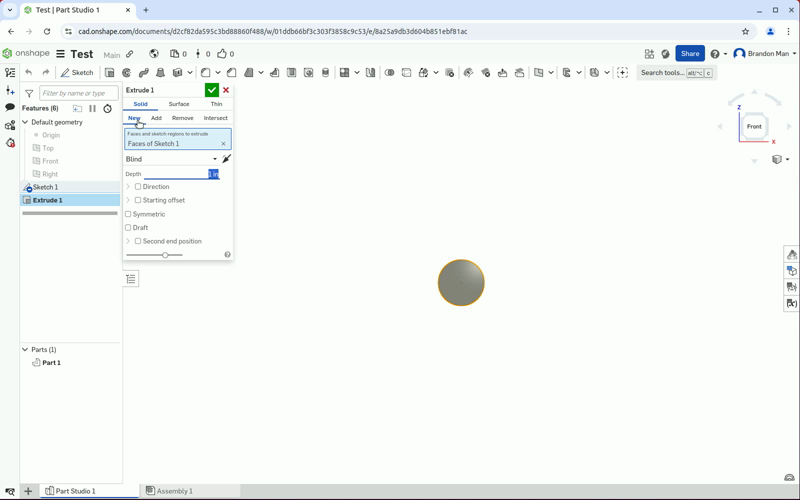
text(23.108)
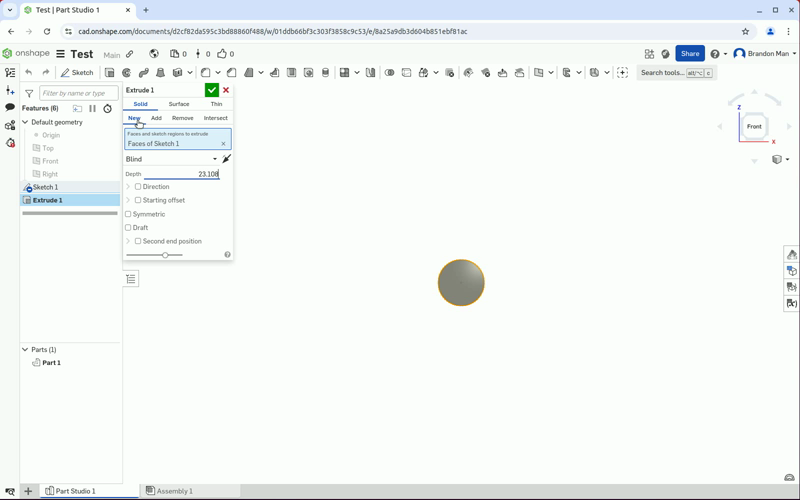
key(enter)
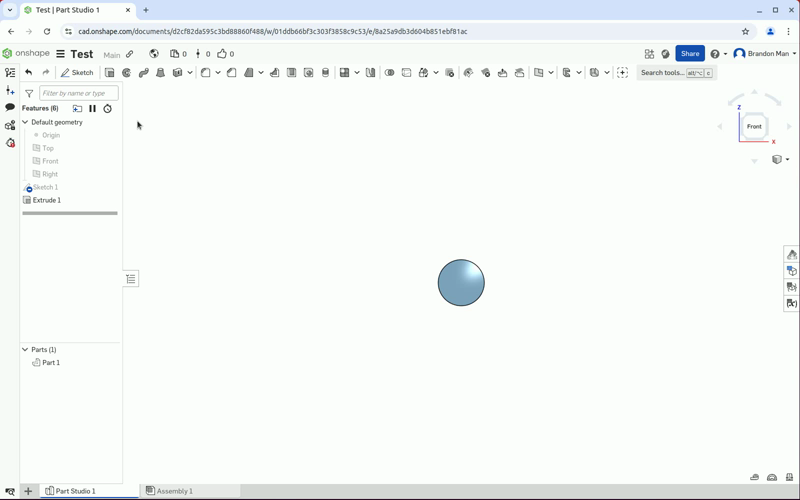
key(shift+h)
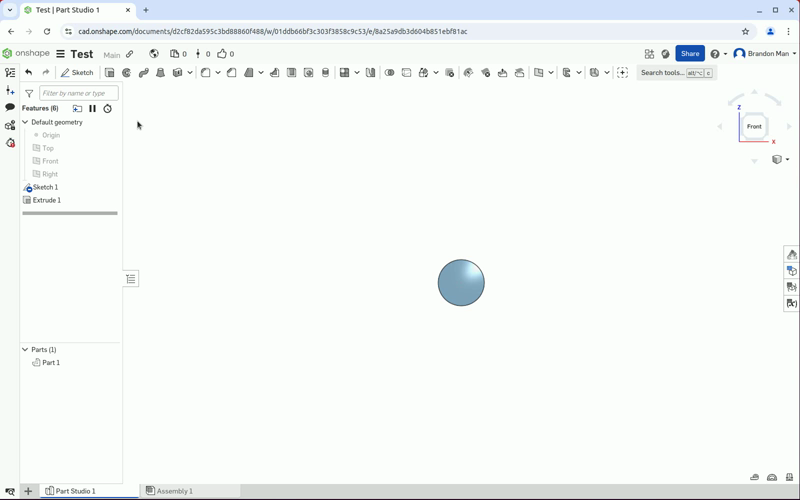
key(shift+h)
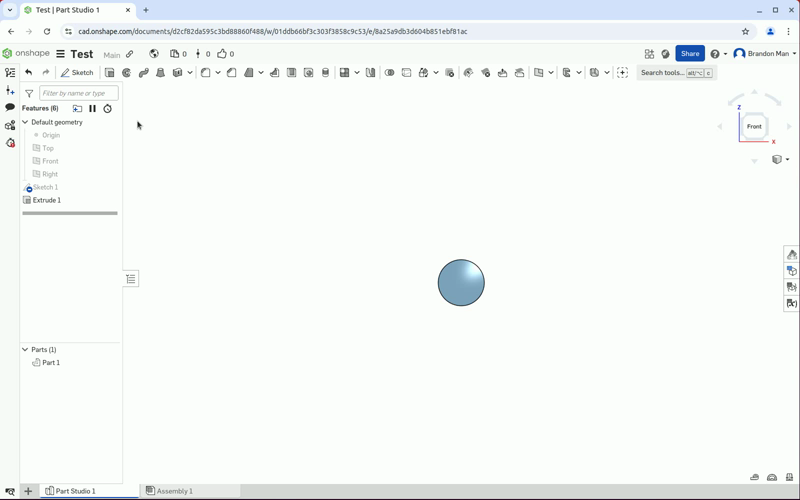
mouse_move(73, 189)
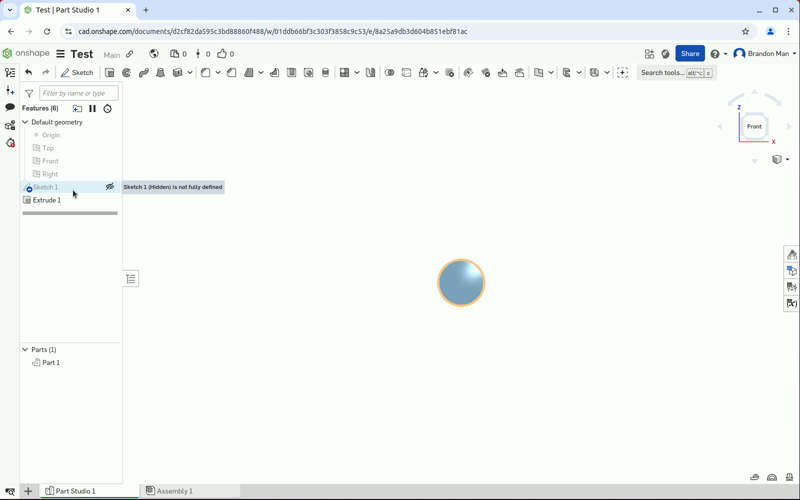
click(73, 189)
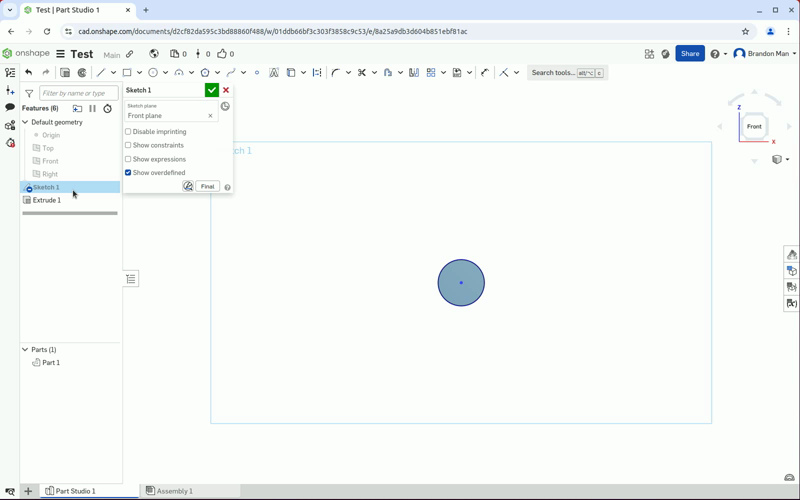
mouse_move(229, 92)
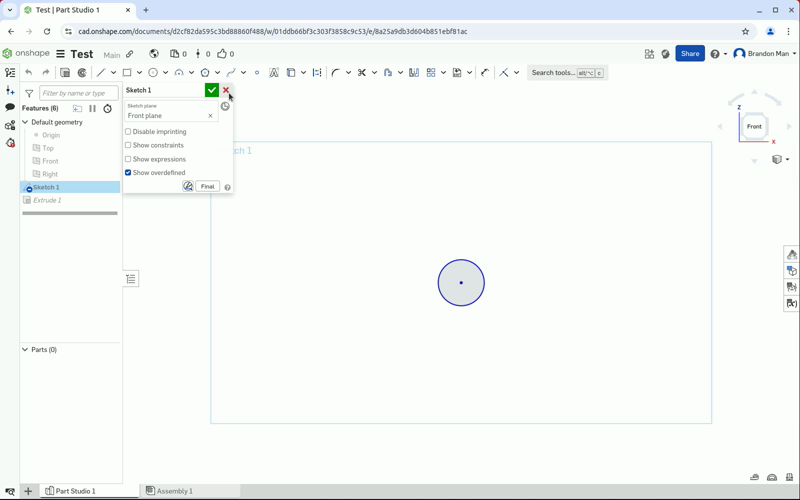
click(229, 92)
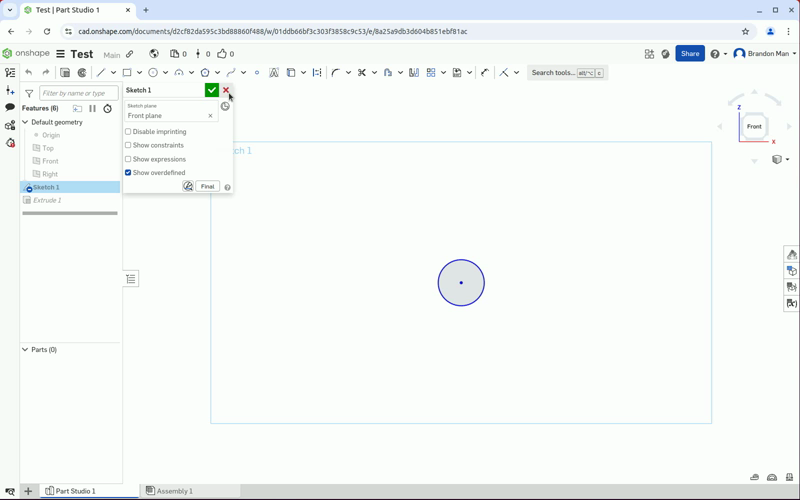
key(shift+s)
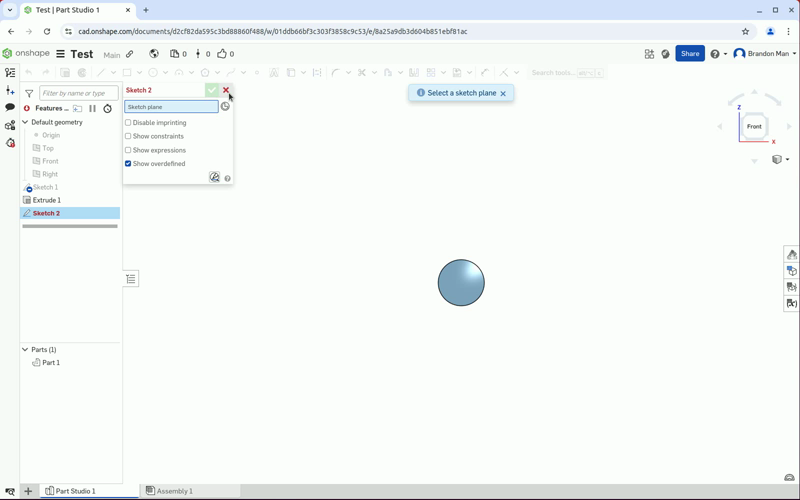
mouse_move(73, 163)
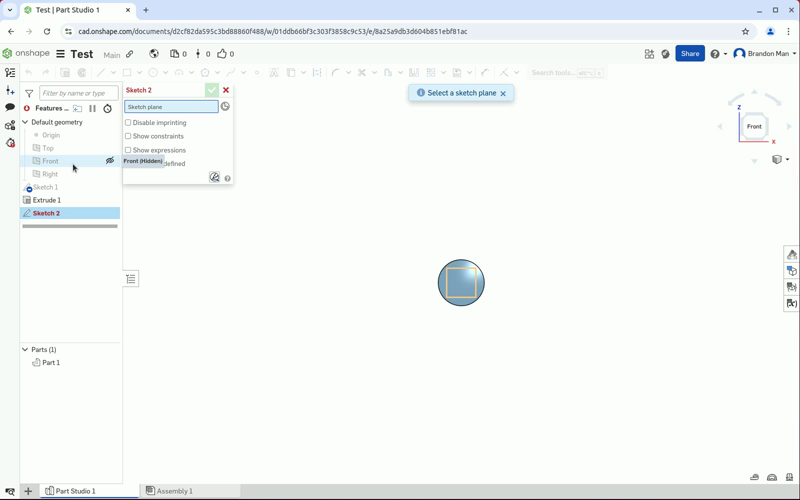
click(73, 163)
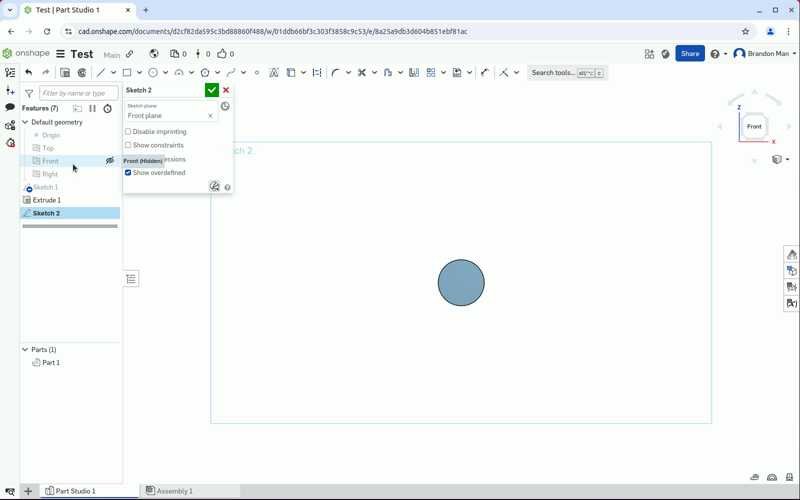
mouse_move(73, 352)
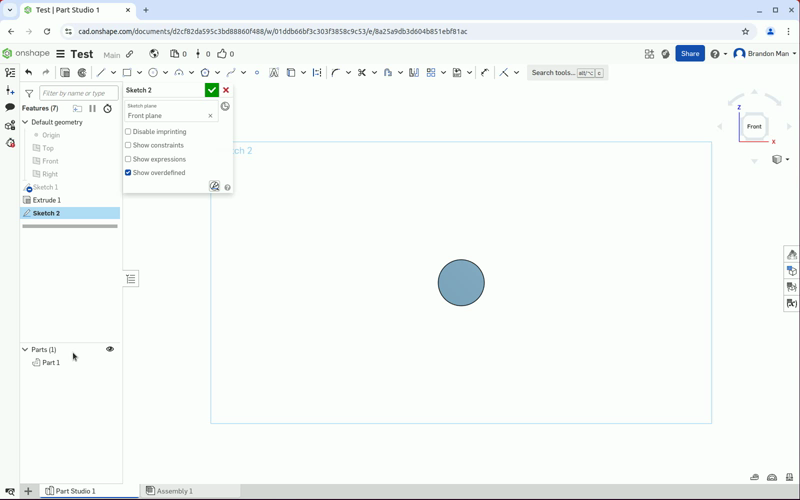
key(y)
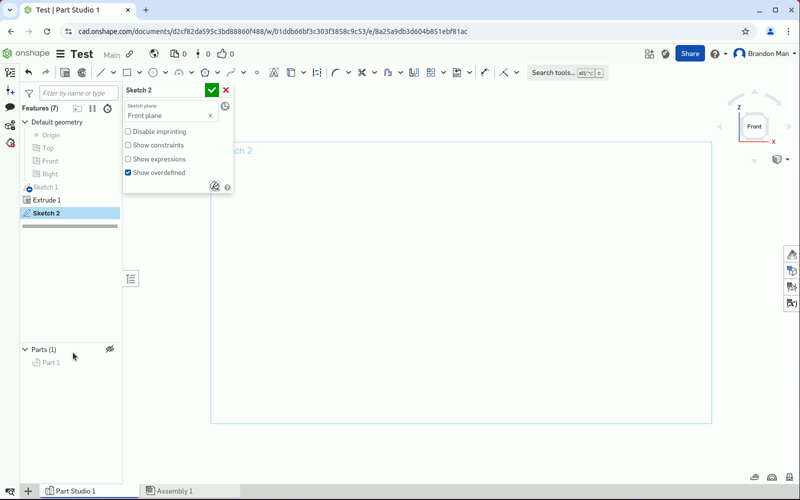
key(c)
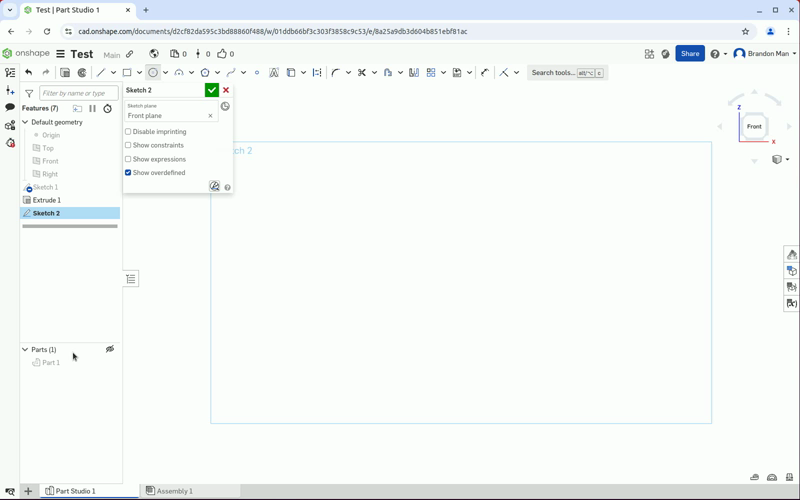
key_down(shift)
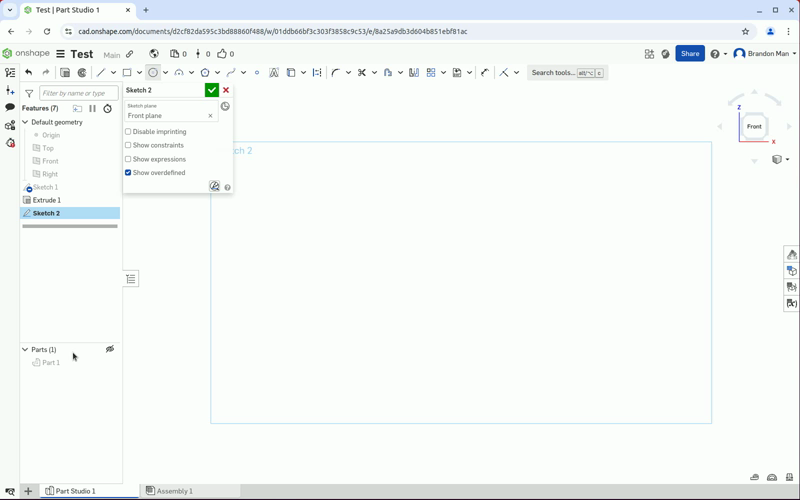
mouse_move(461, 282)
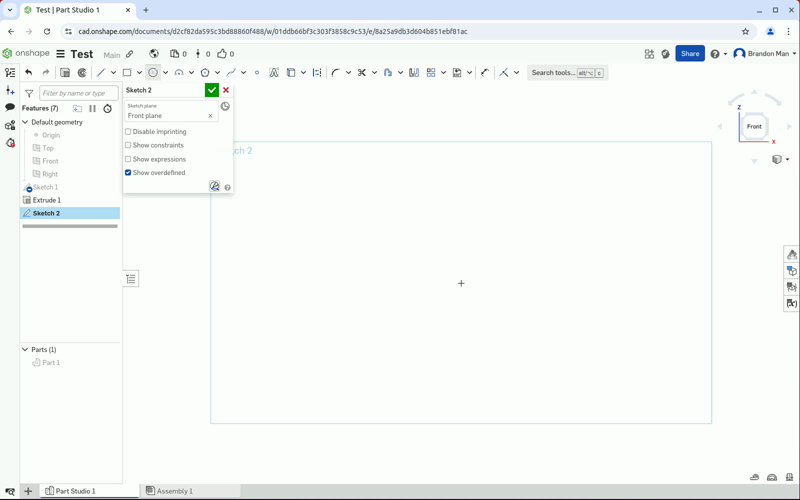
click(461, 282)
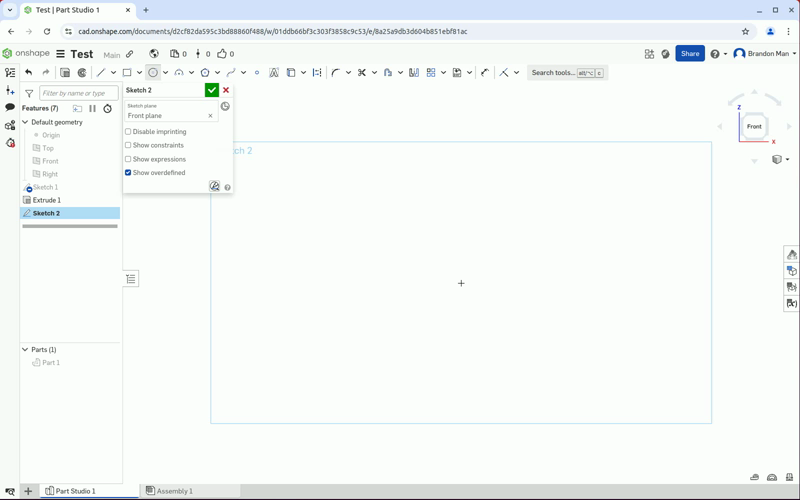
key_up(shift)
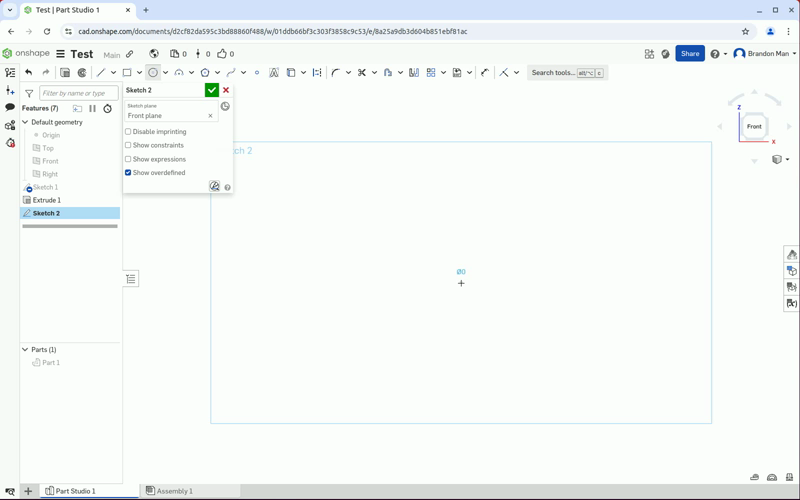
mouse_move(484, 282)
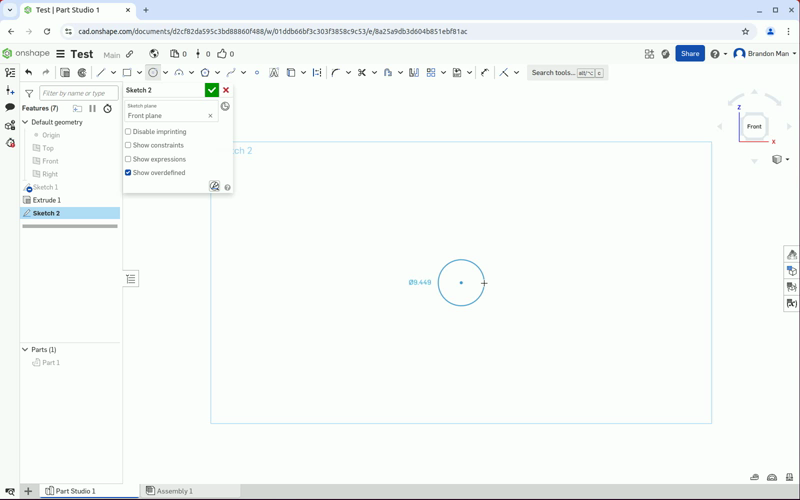
click(484, 282)
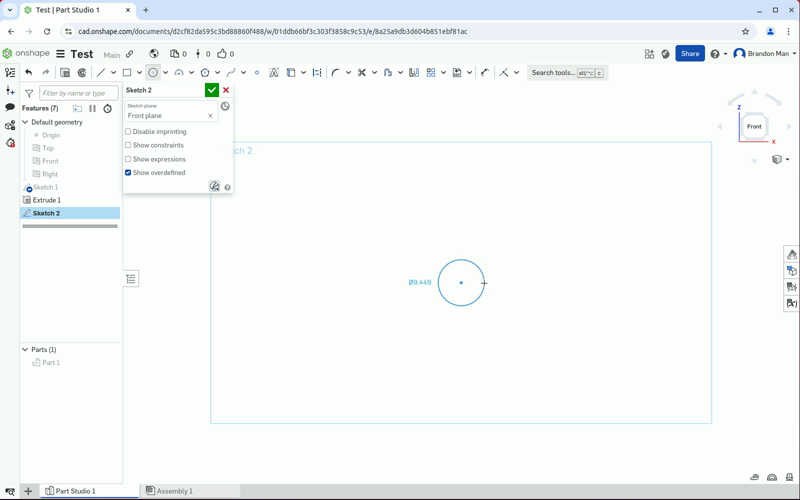
key(esc)
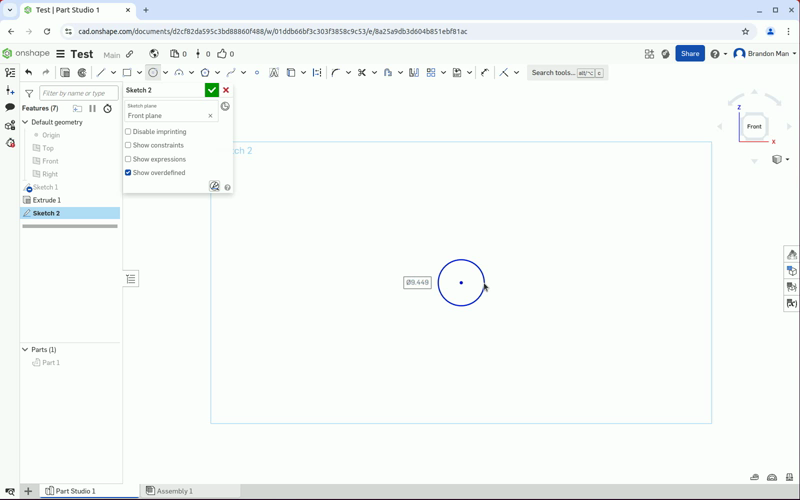
mouse_move(448, 271)
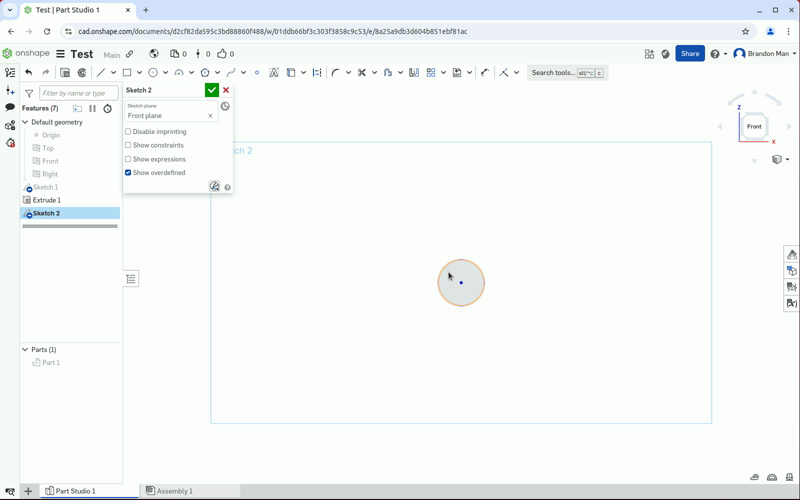
scroll(6)
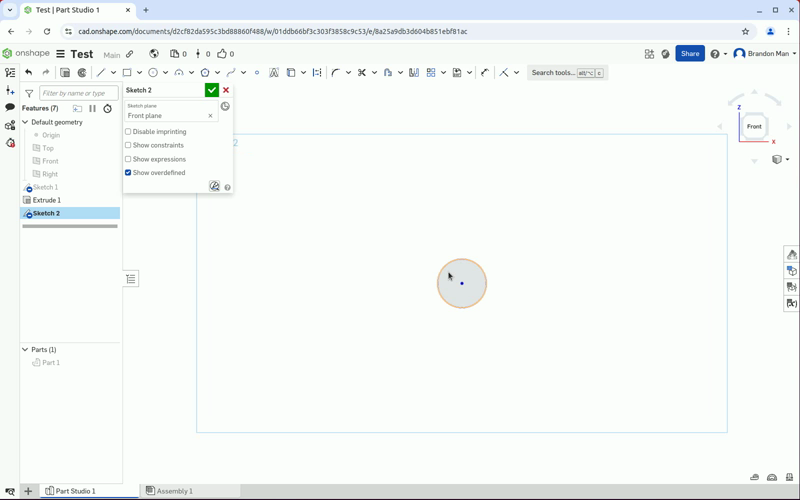
scroll(6)
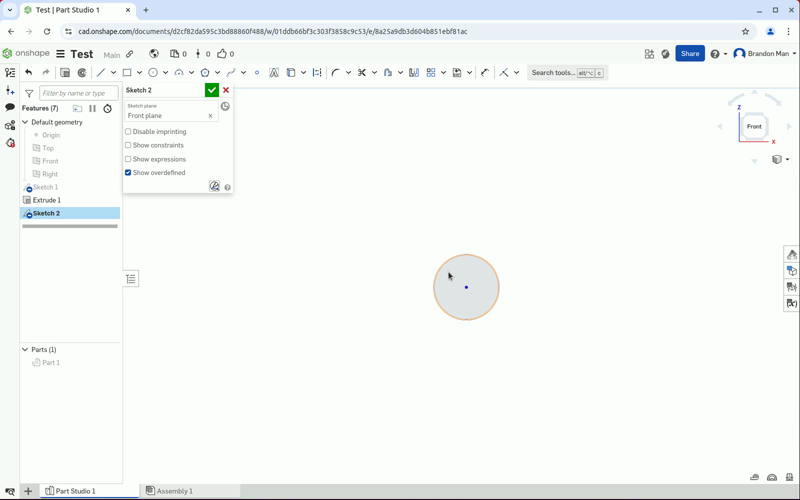
scroll(6)
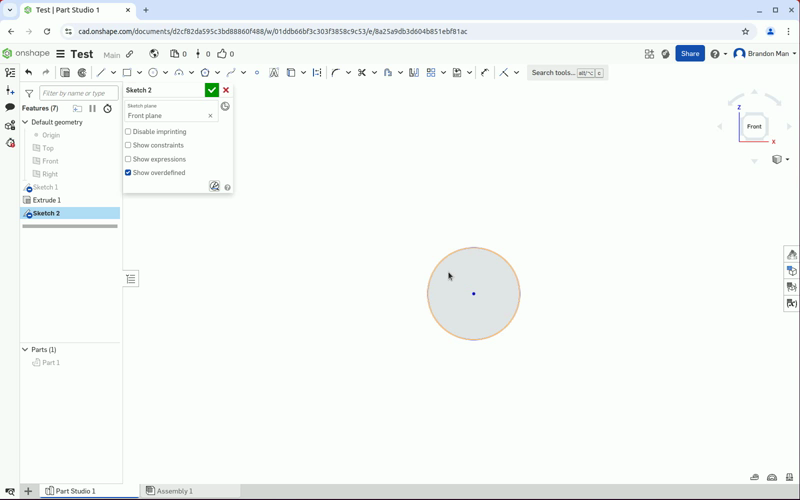
scroll(6)
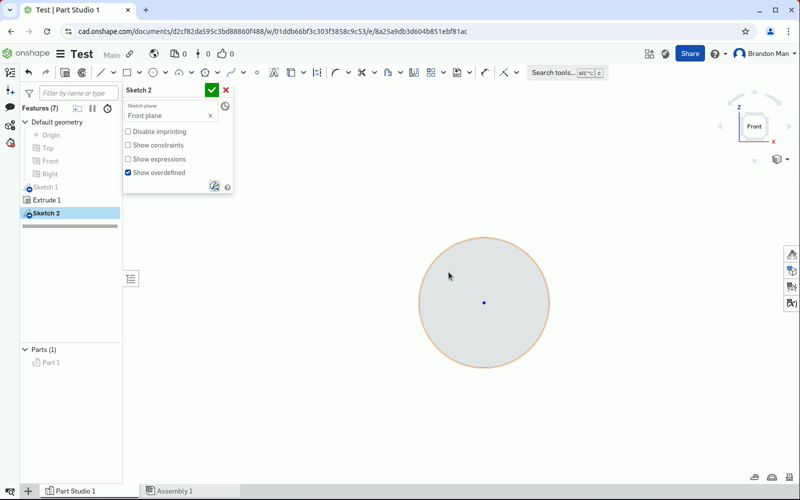
scroll(6)
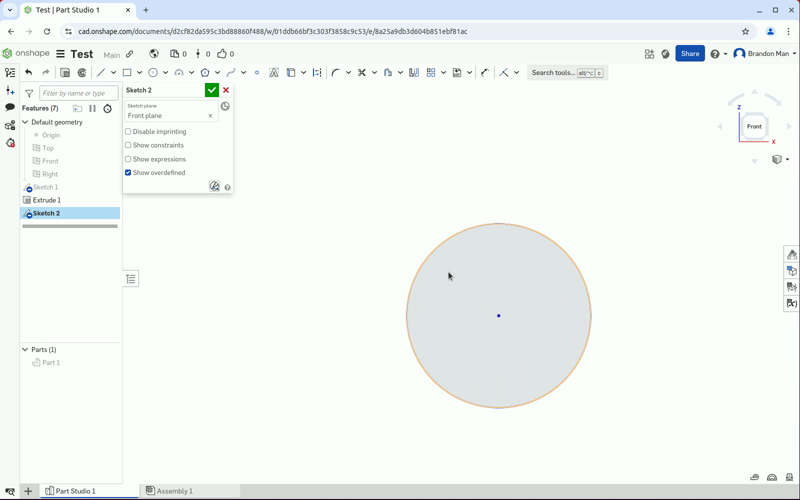
scroll(6)
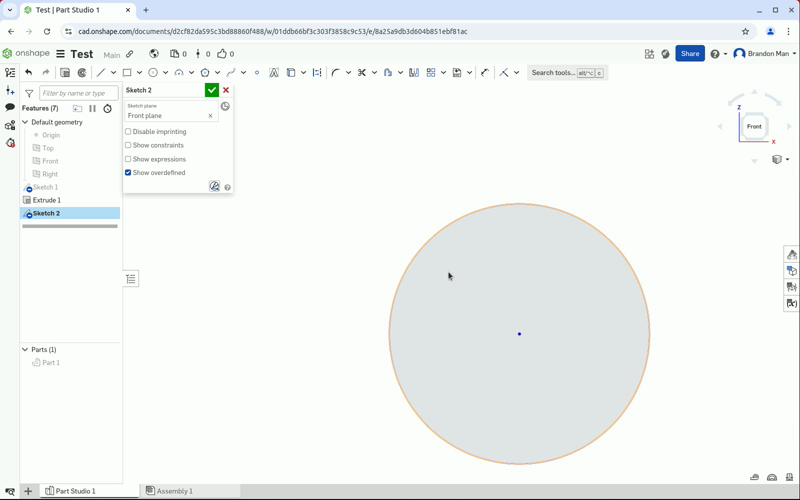
scroll(6)
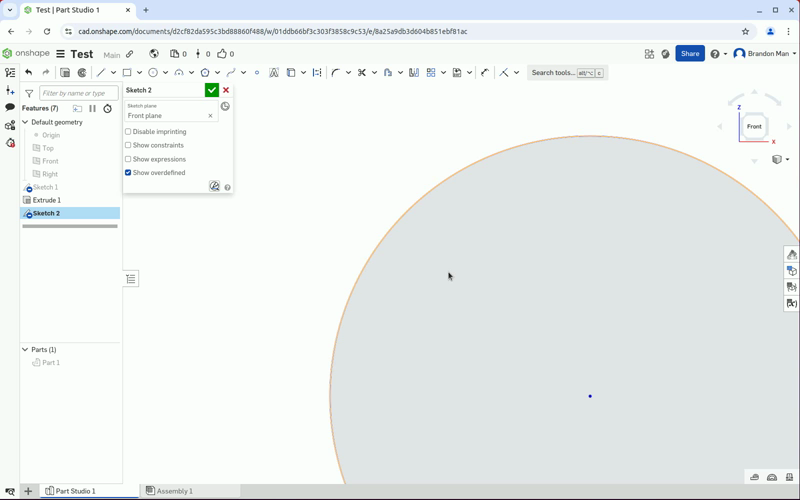
click(448, 271)
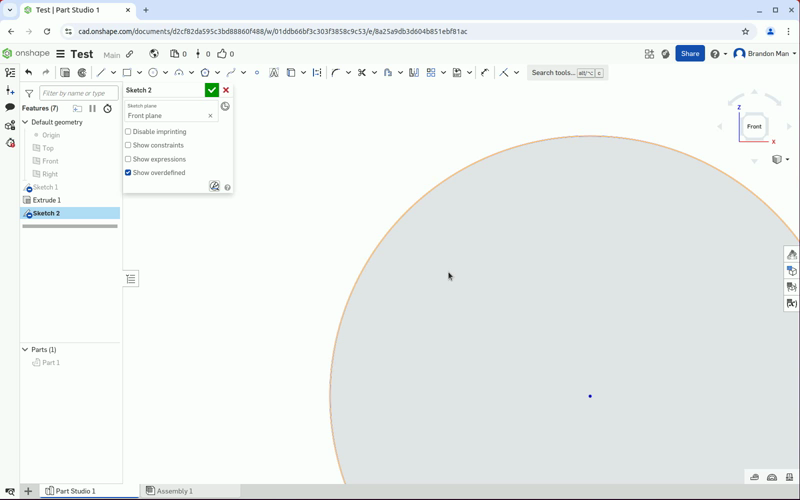
scroll(-6)
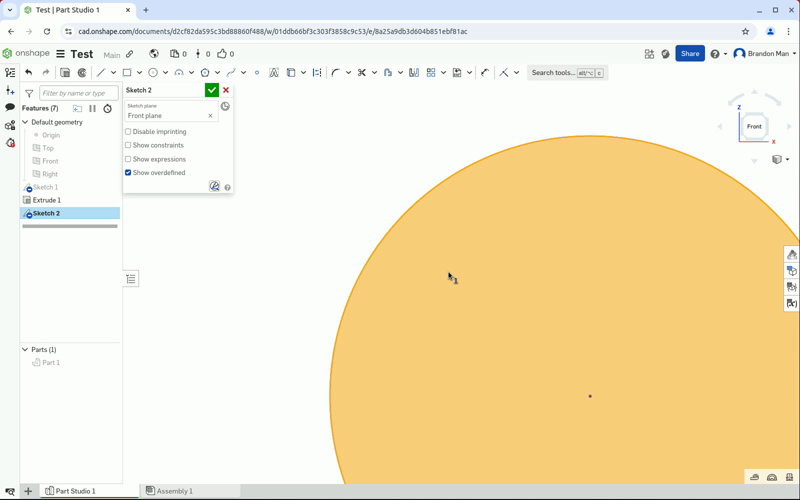
scroll(-6)
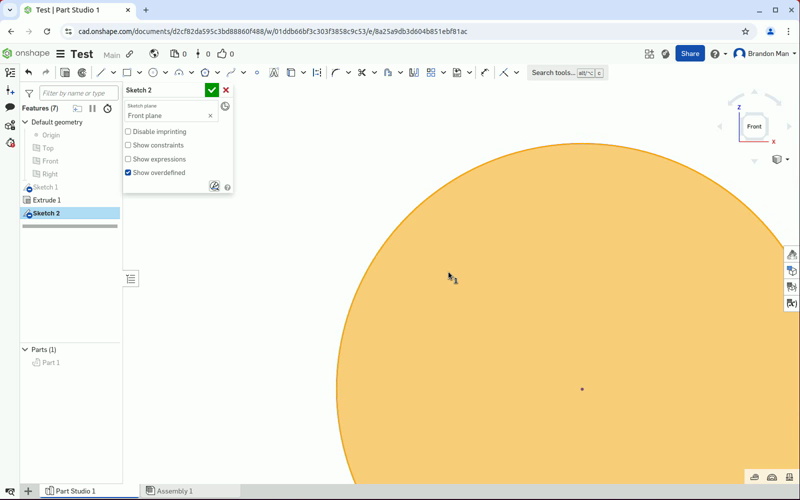
scroll(-6)
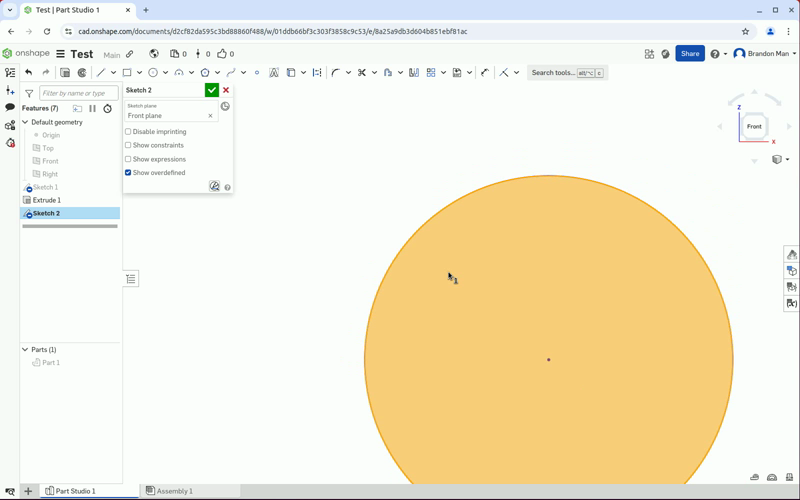
scroll(-6)
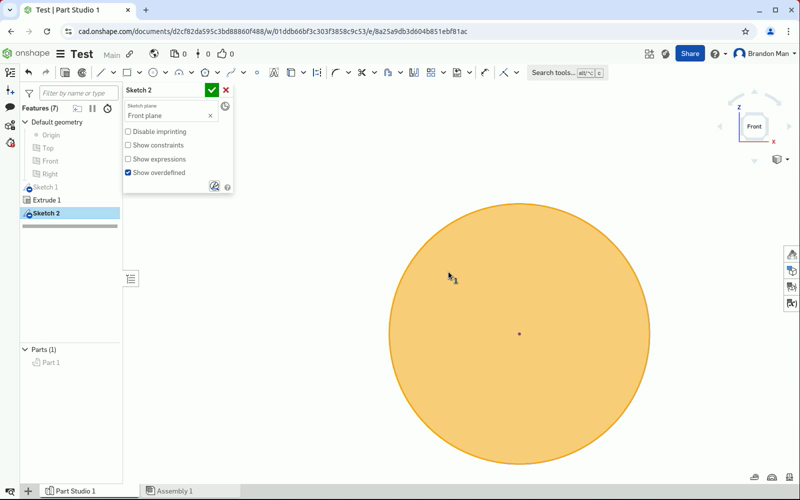
scroll(-6)
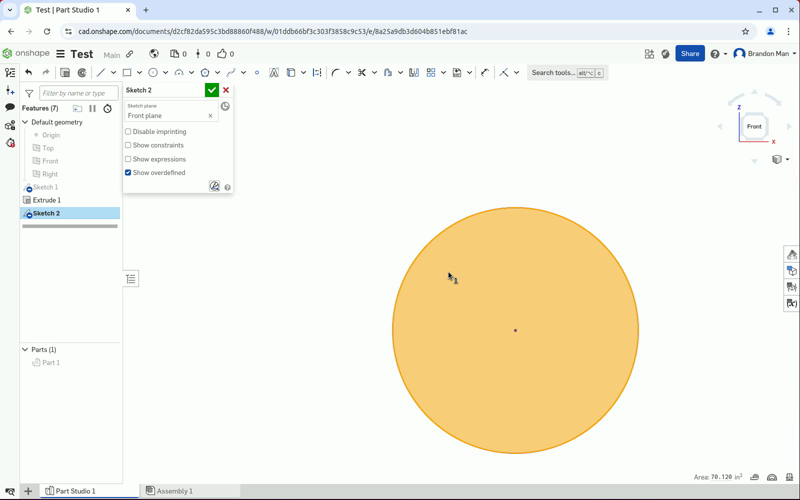
scroll(-6)
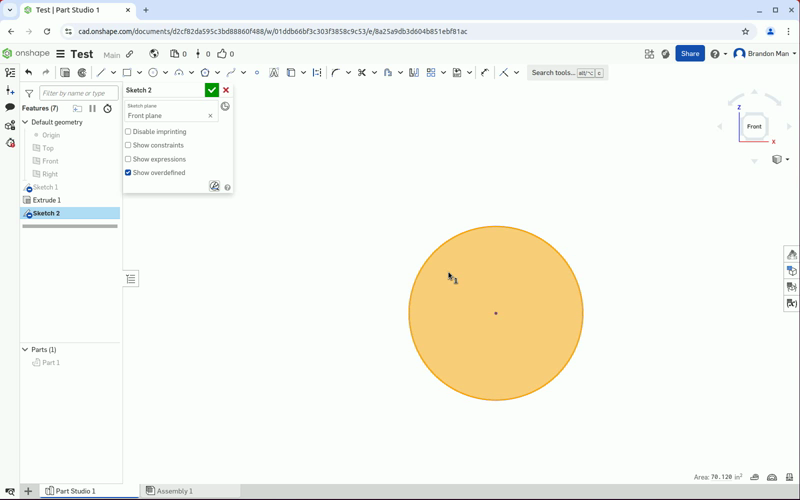
scroll(-6)
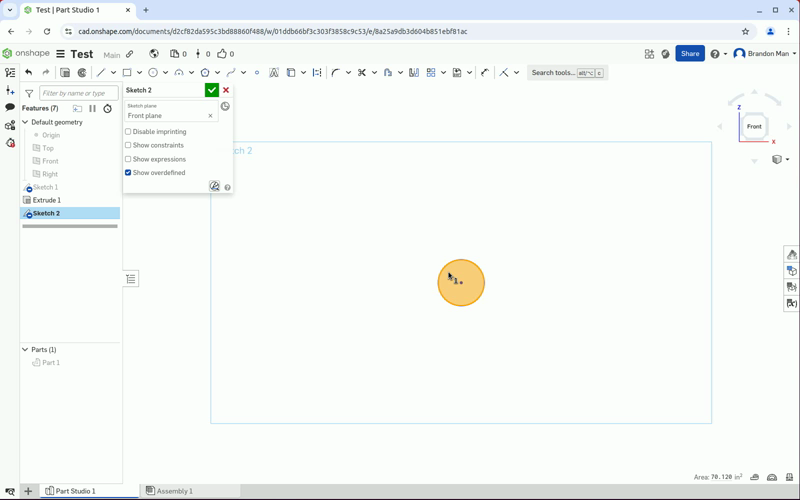
mouse_move(73, 352)
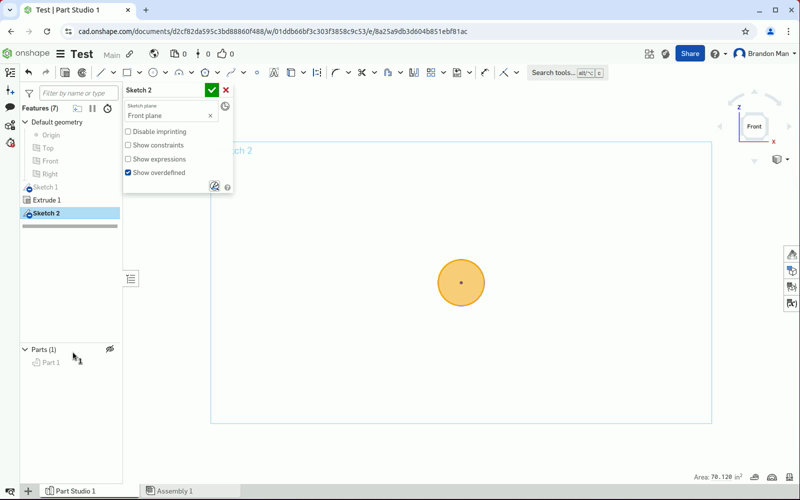
key(shift+y)
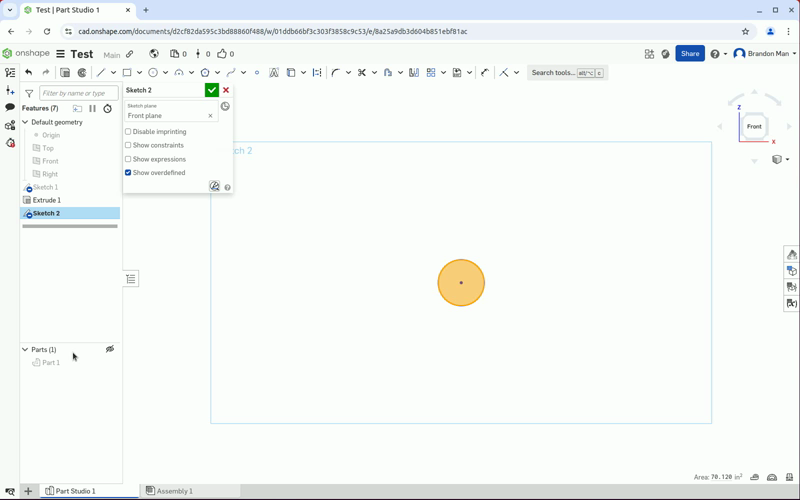
key(shift+e)
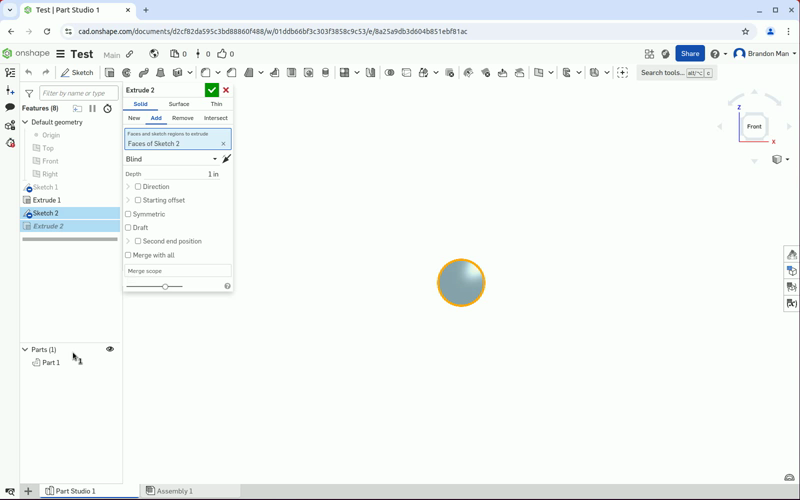
mouse_move(143, 106)
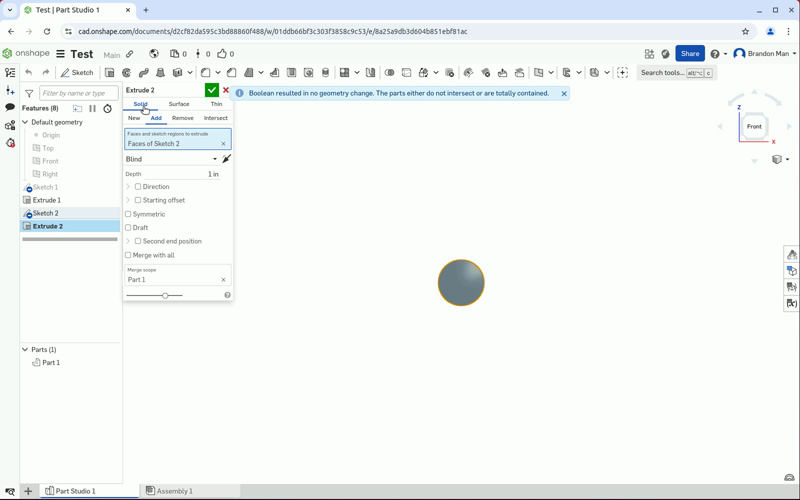
click(143, 106)
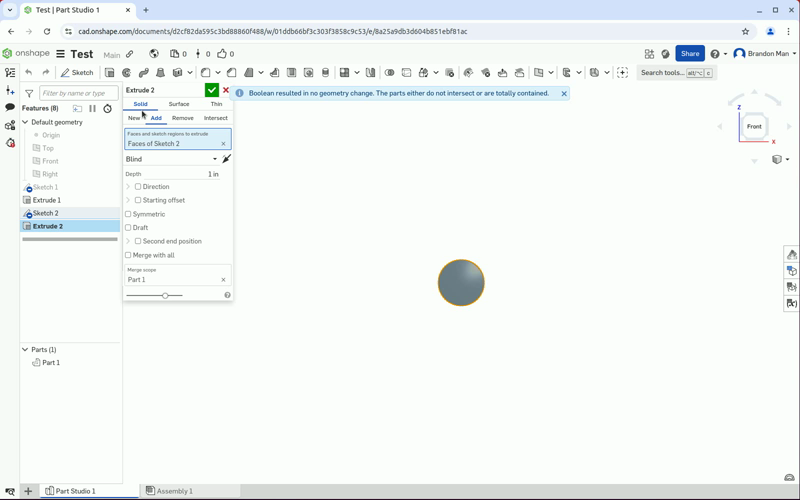
mouse_move(137, 120)
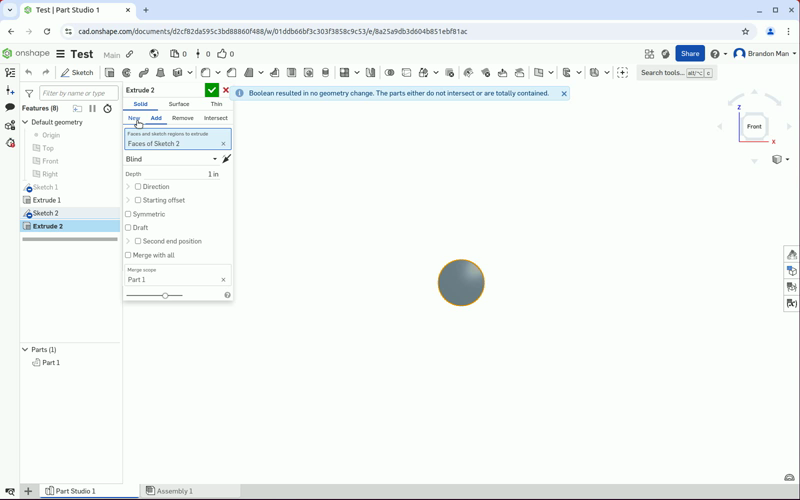
click(137, 120)
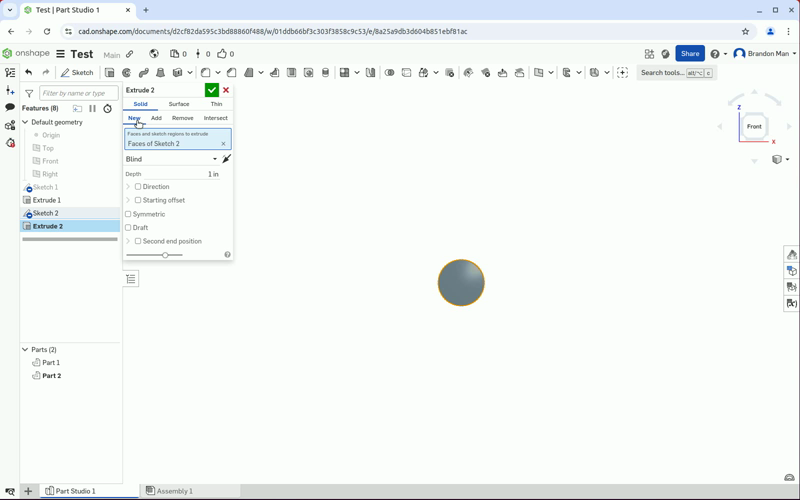
key(tab, 4)
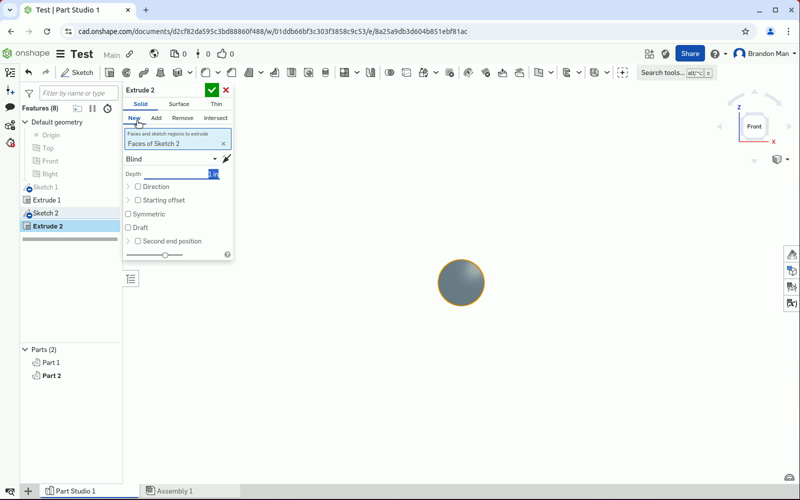
text(23.108)
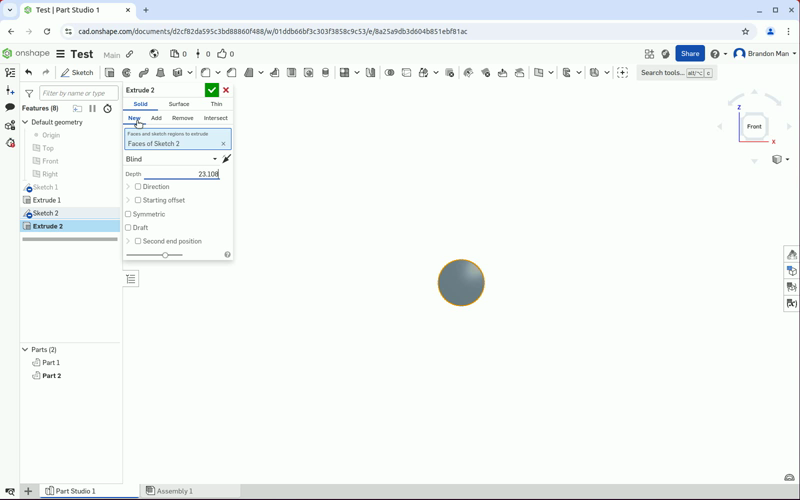
key(enter)
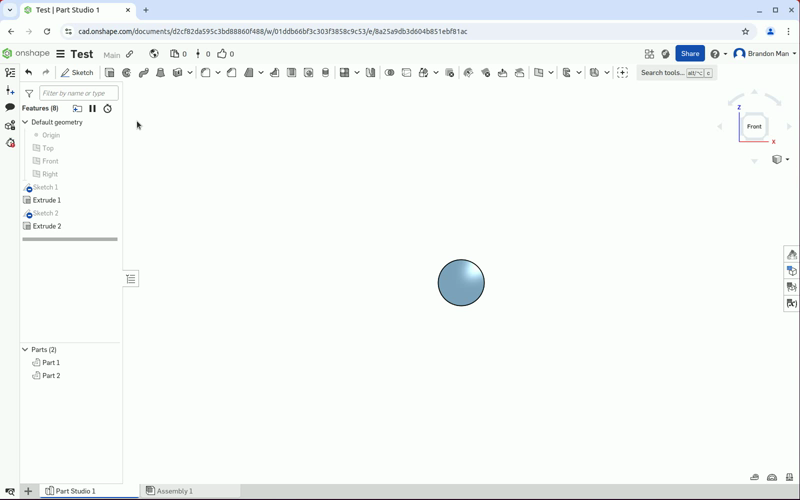
key(shift+h)
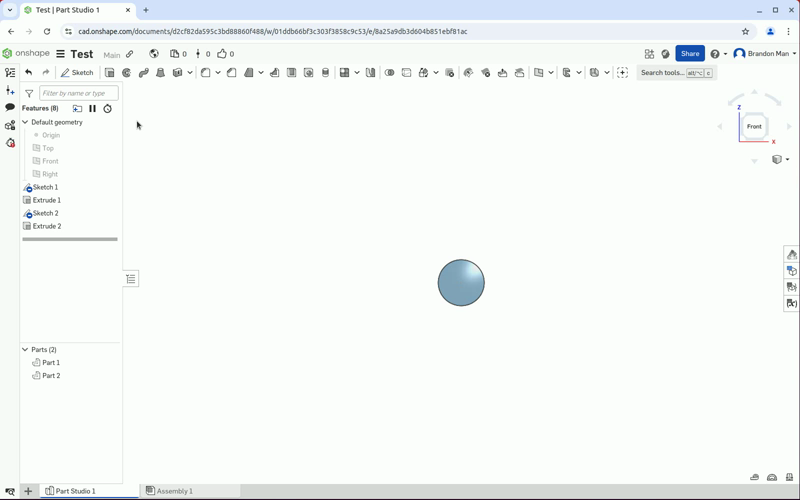
key(shift+h)
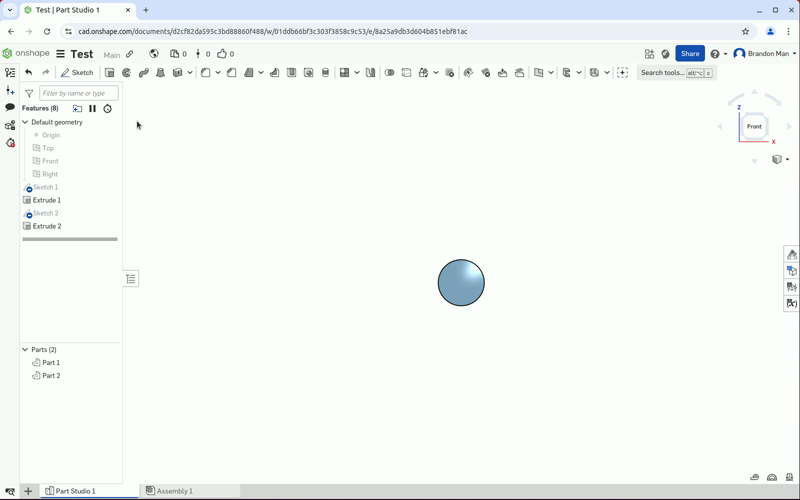
mouse_move(73, 189)
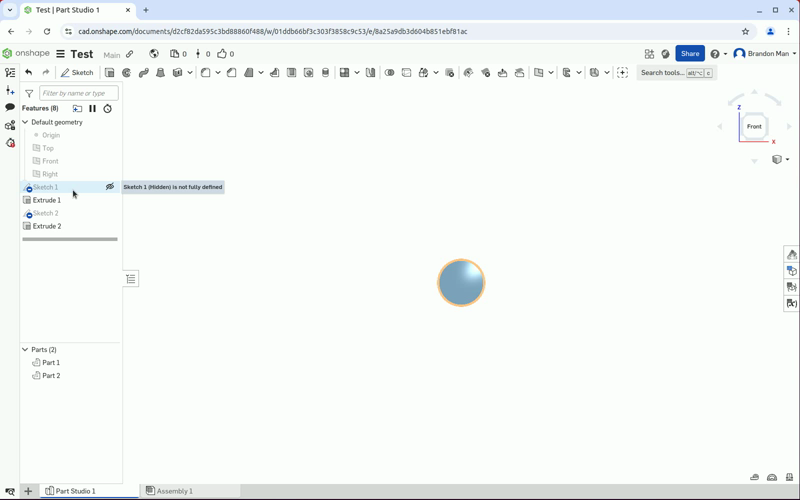
click(73, 189)
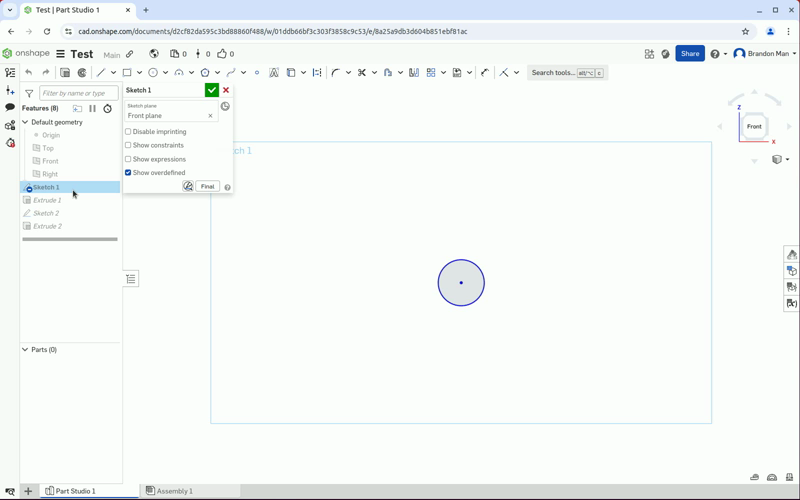
mouse_move(229, 92)
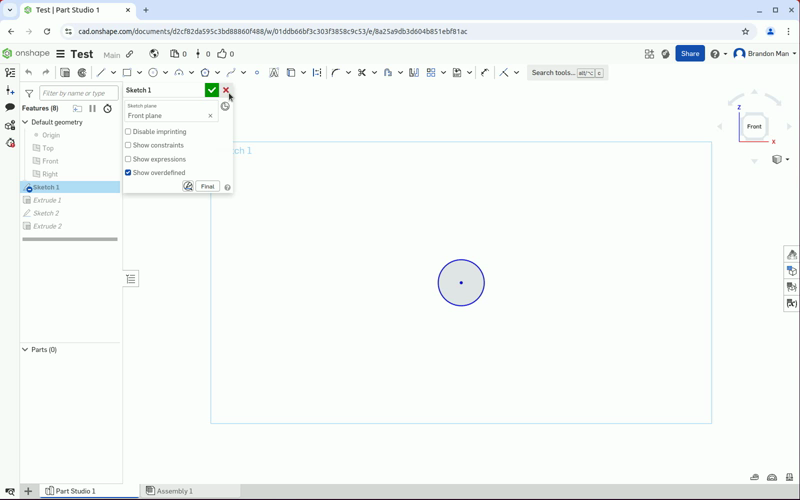
click(229, 92)
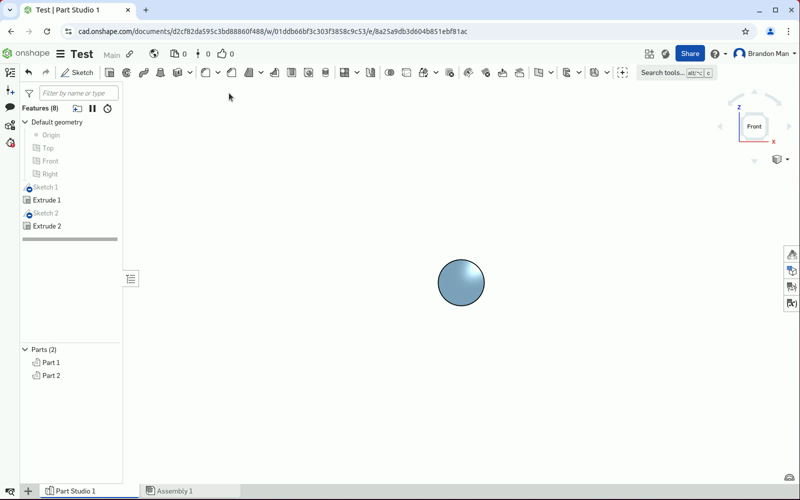
mouse_move(73, 352)
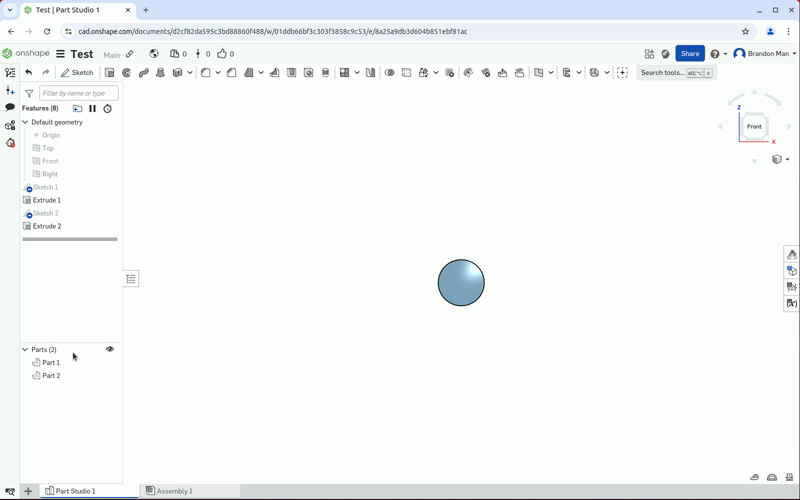
key(y)
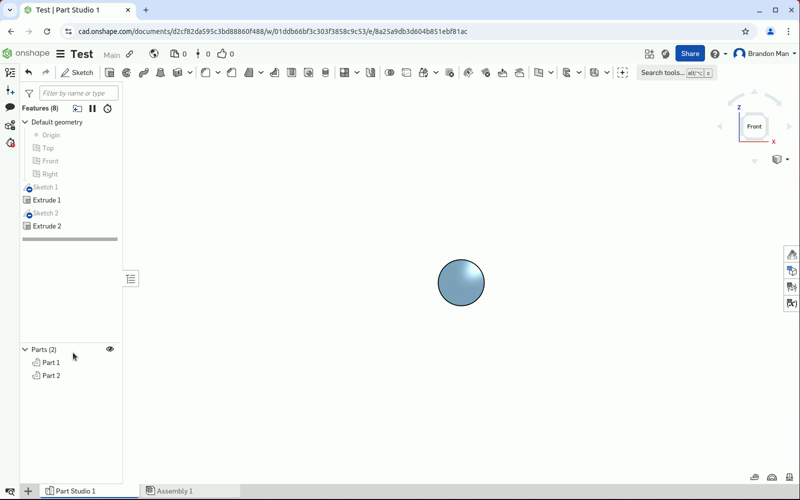
key(shift+p)
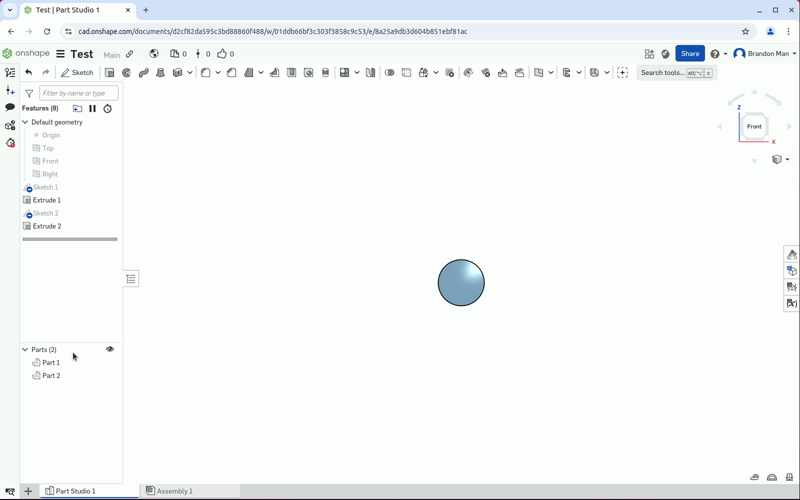
key(space)
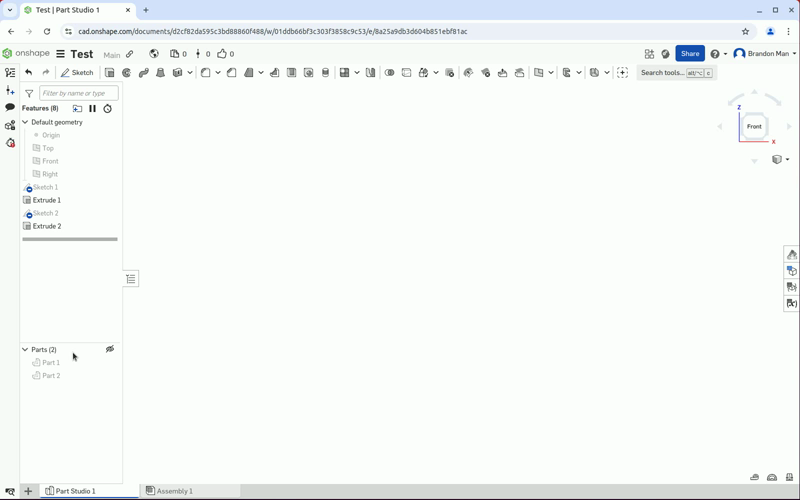
key_down(shift)
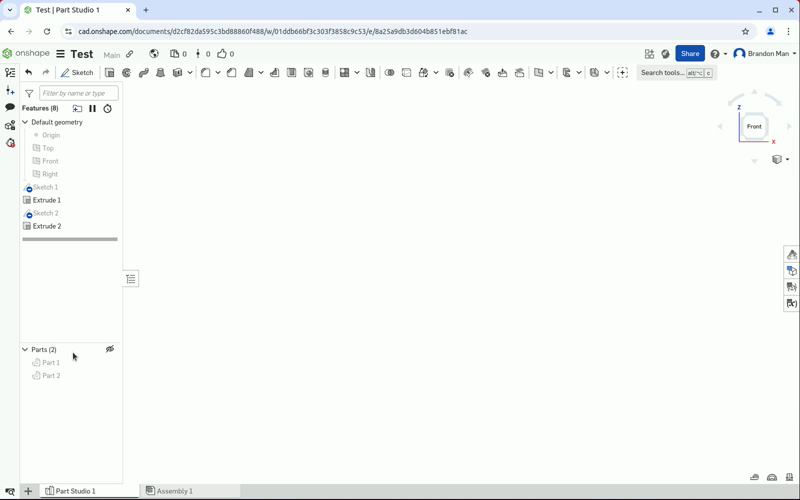
key(down)
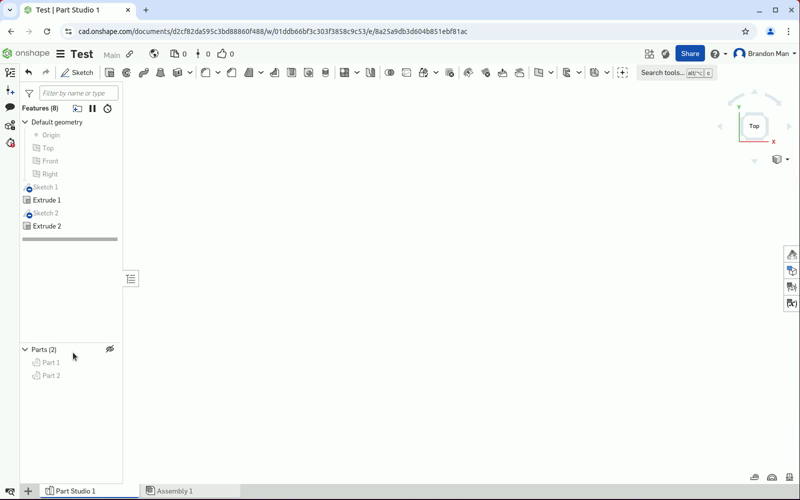
key_up(shift)
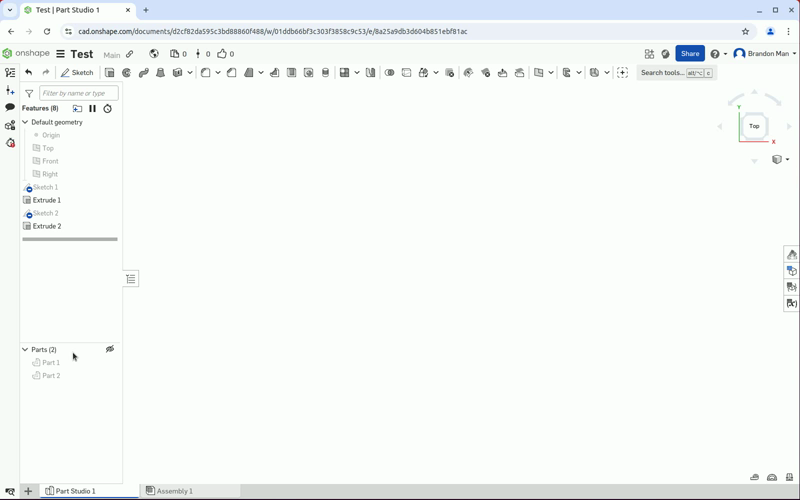
mouse_move(73, 352)
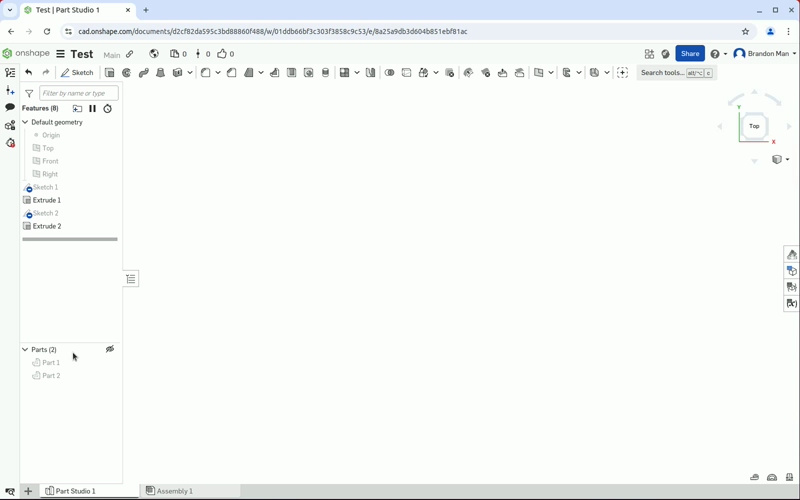
key(shift+y)
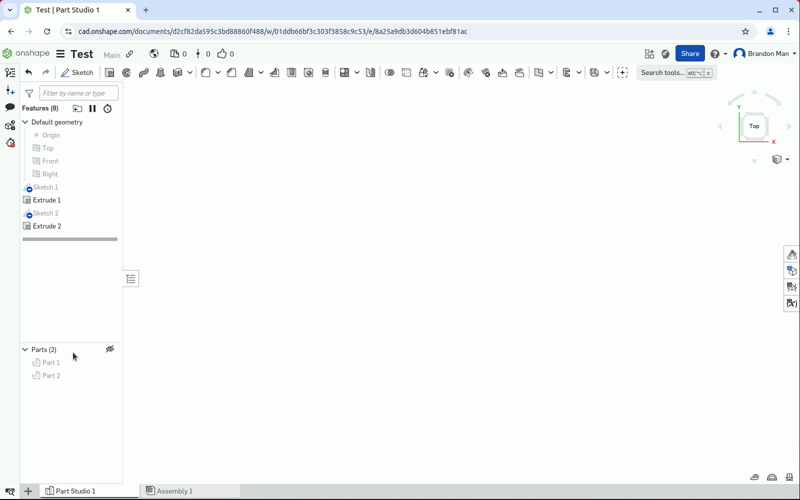
key(shift+s)
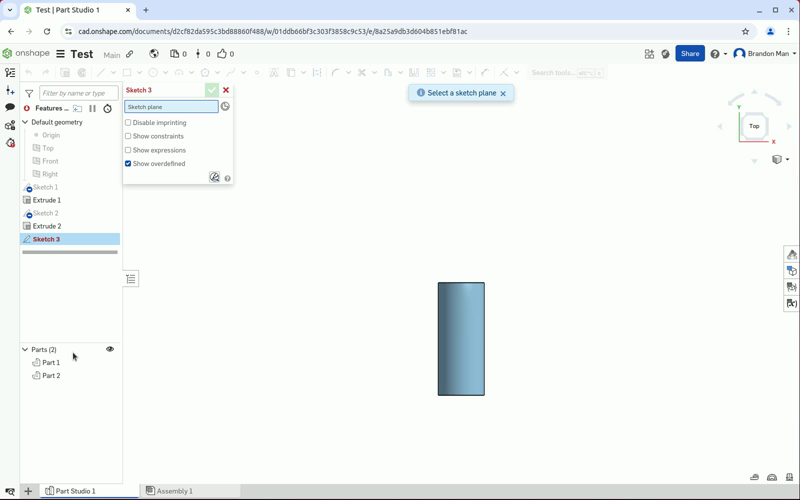
mouse_move(73, 150)
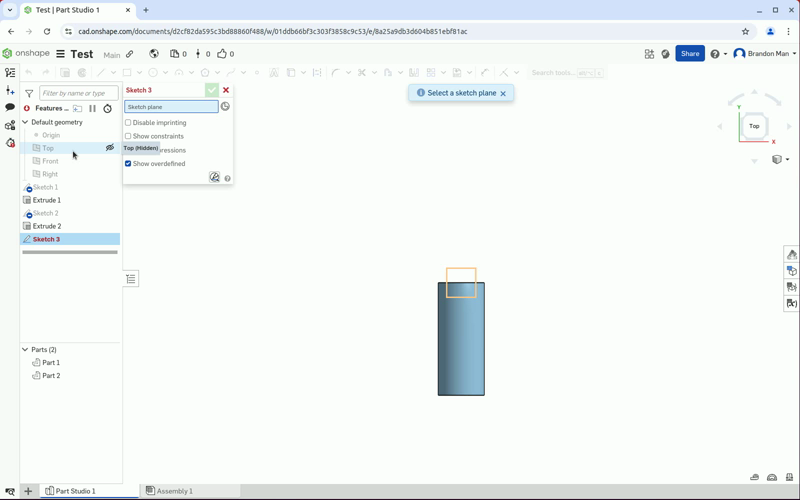
click(73, 150)
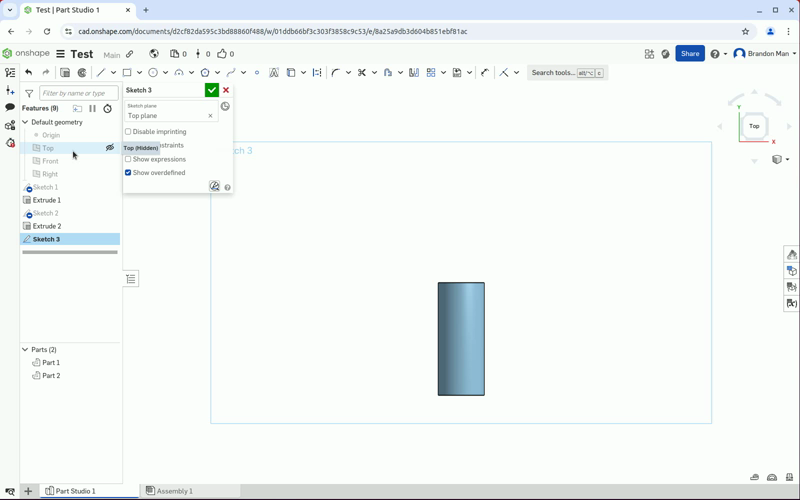
mouse_move(73, 352)
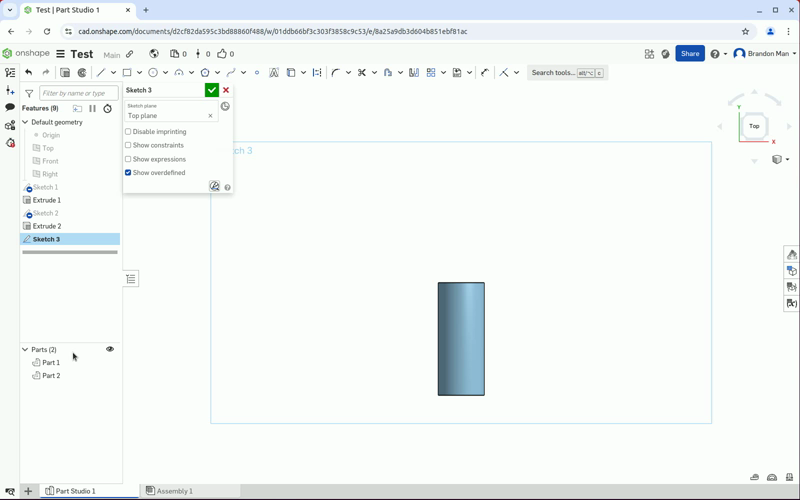
key(y)
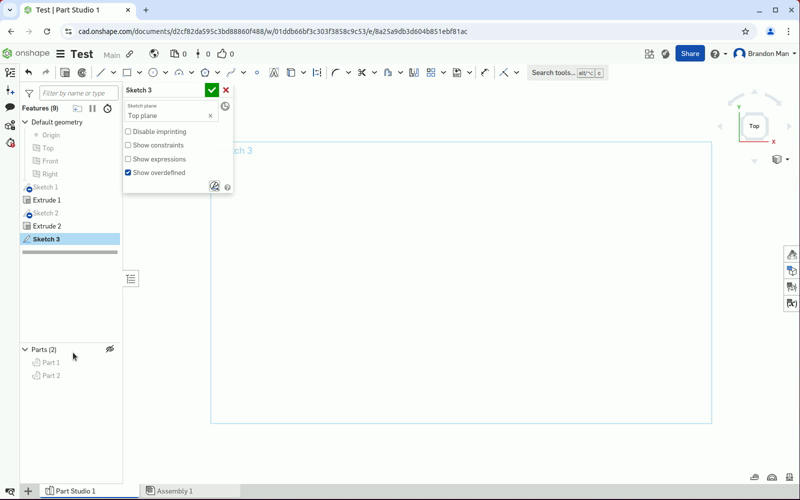
key(c)
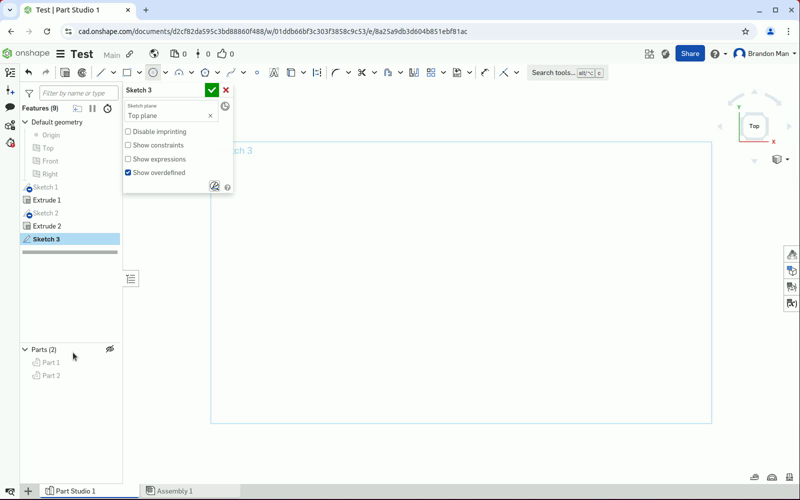
key_down(shift)
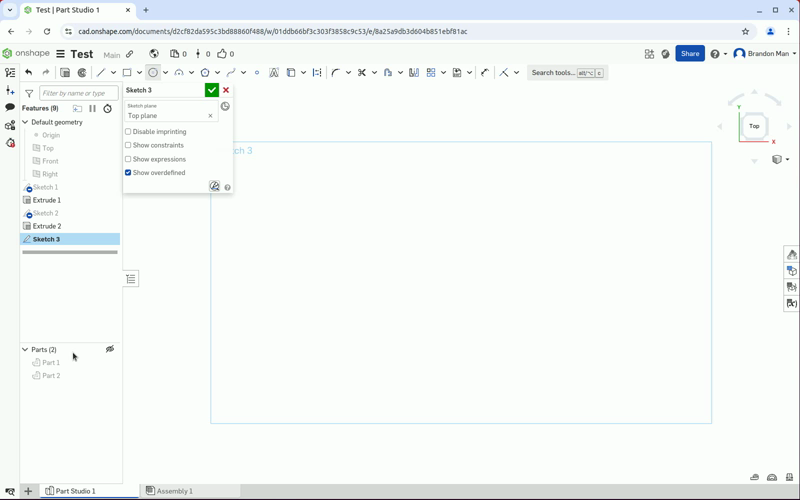
mouse_move(461, 369)
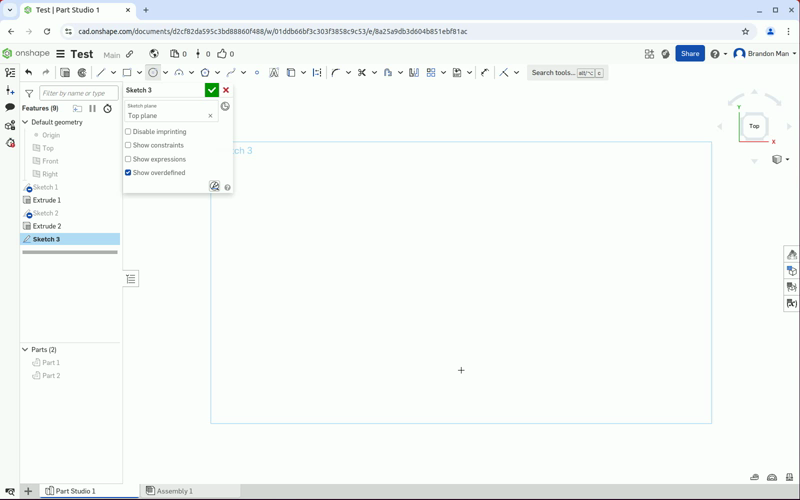
click(461, 369)
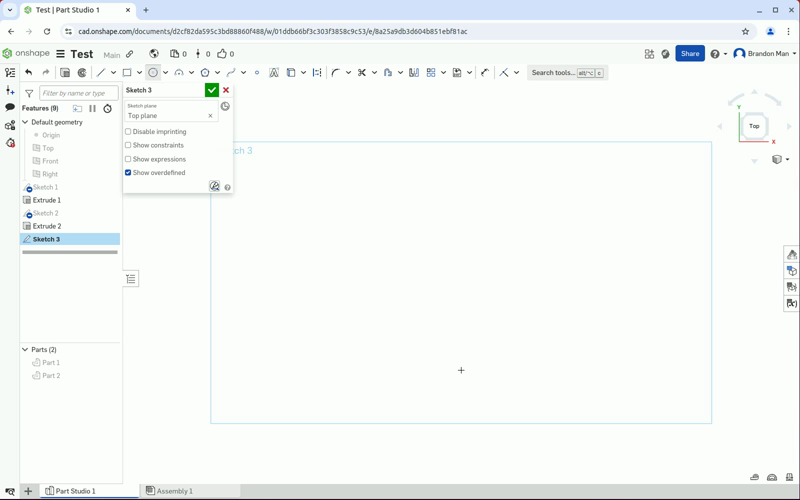
key_up(shift)
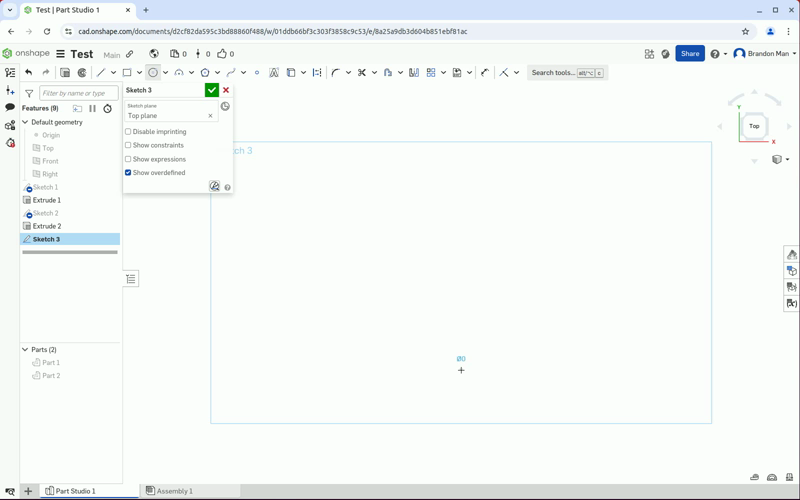
mouse_move(465, 369)
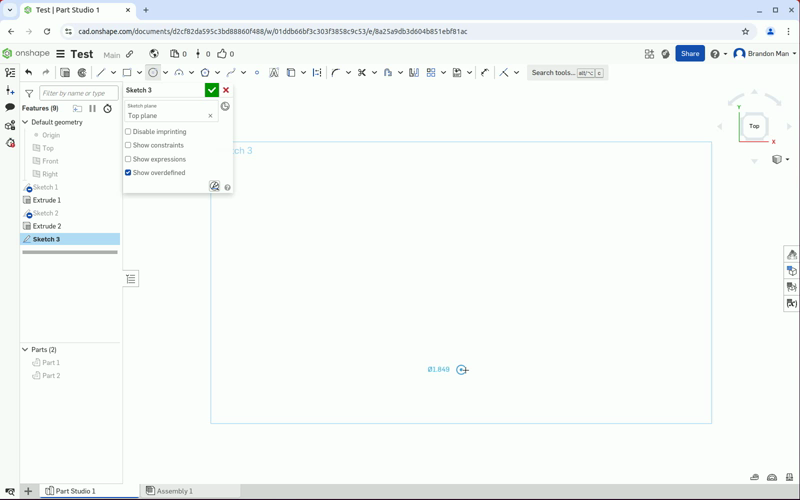
click(465, 369)
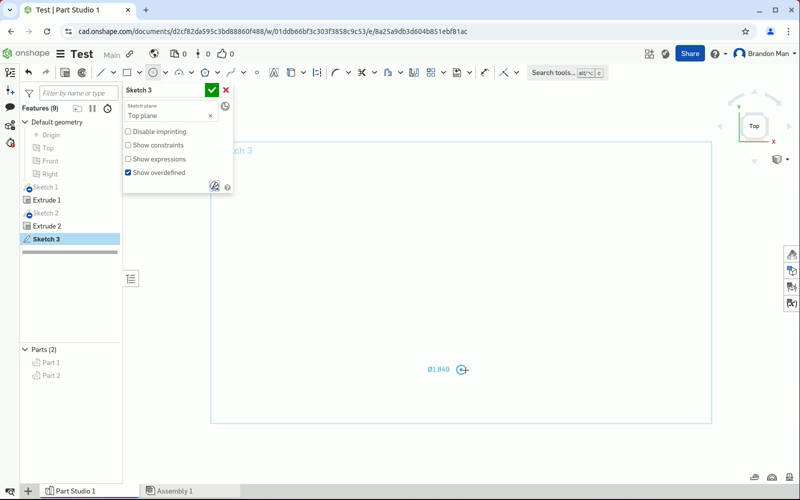
key(esc)
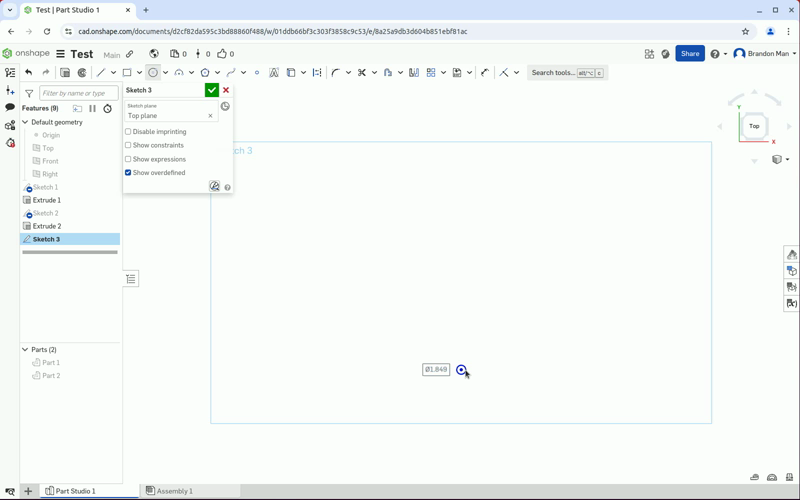
mouse_move(460, 372)
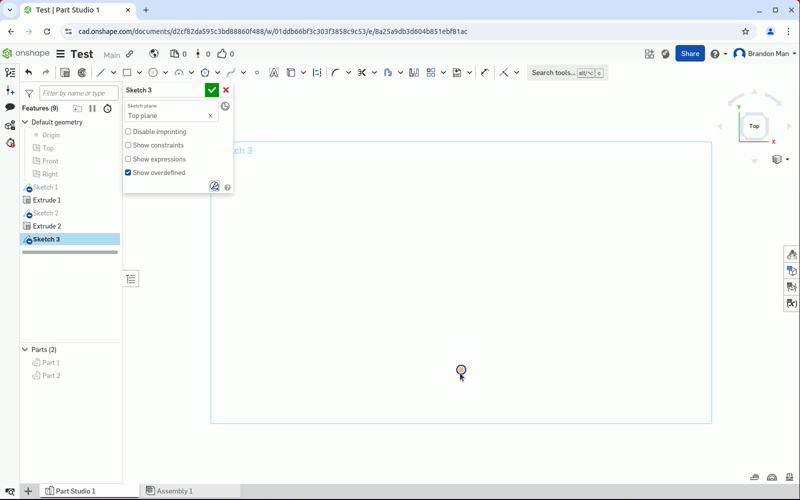
scroll(6)
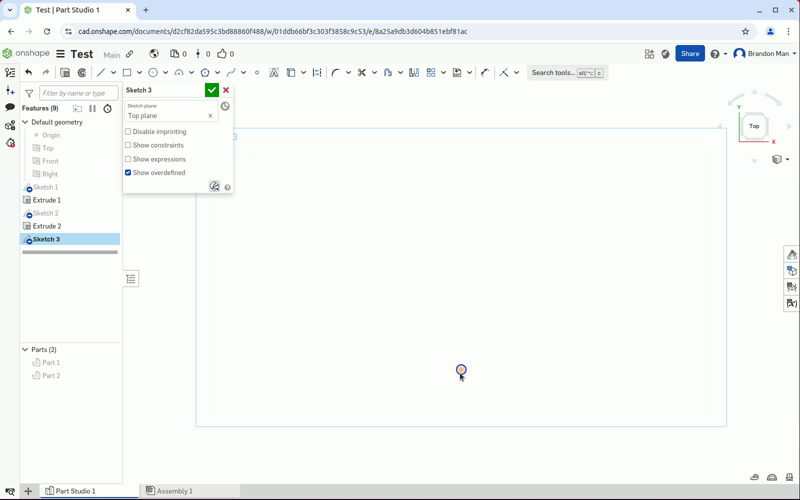
scroll(6)
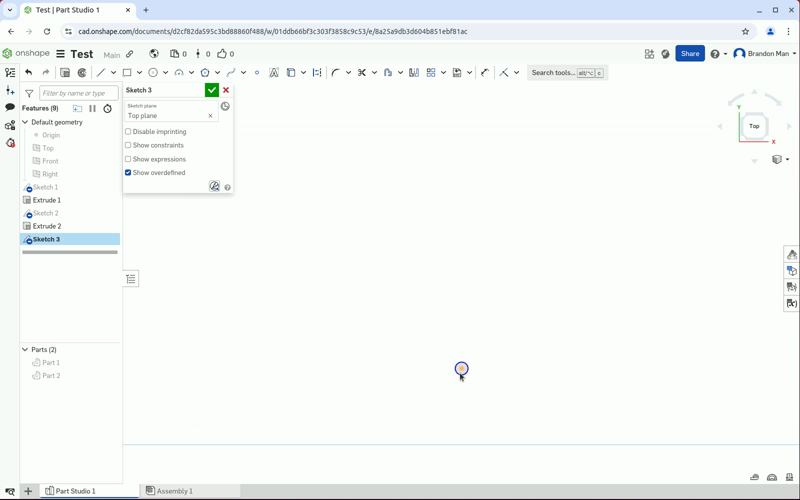
scroll(6)
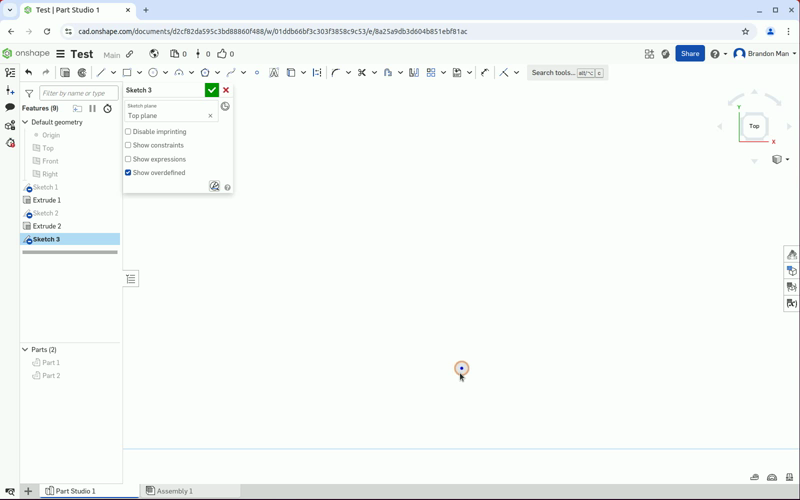
scroll(6)
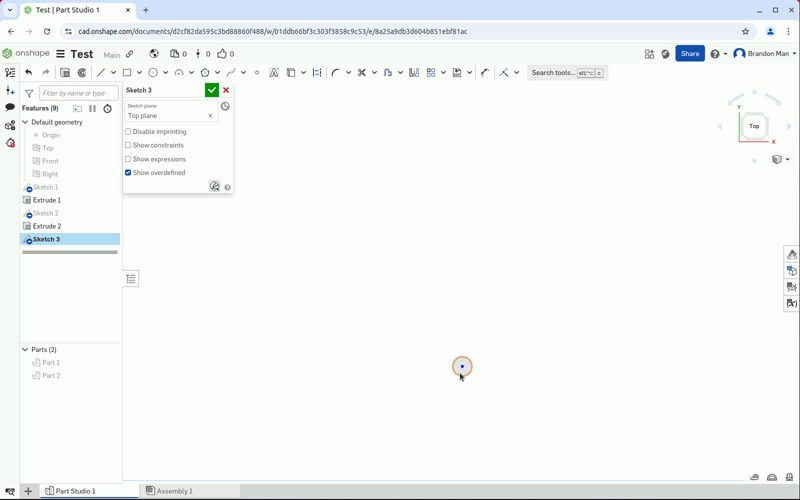
scroll(6)
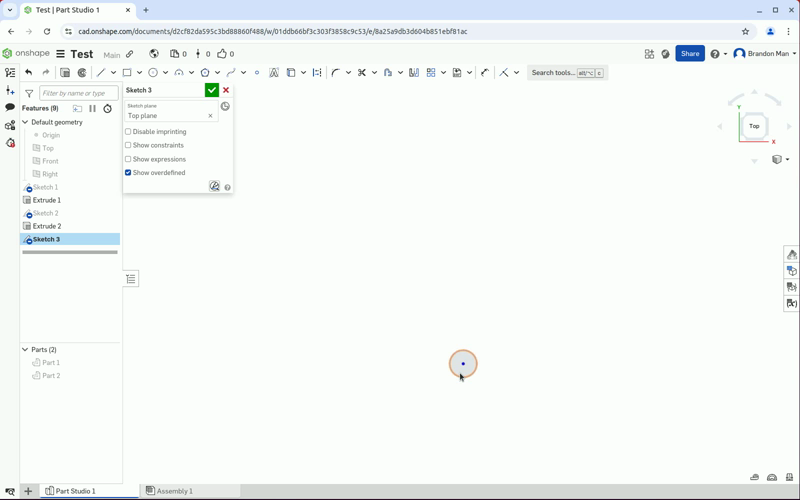
scroll(6)
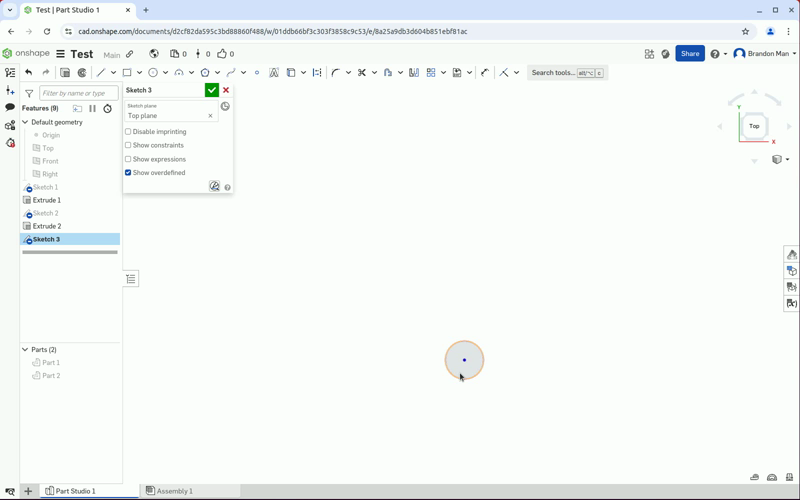
scroll(6)
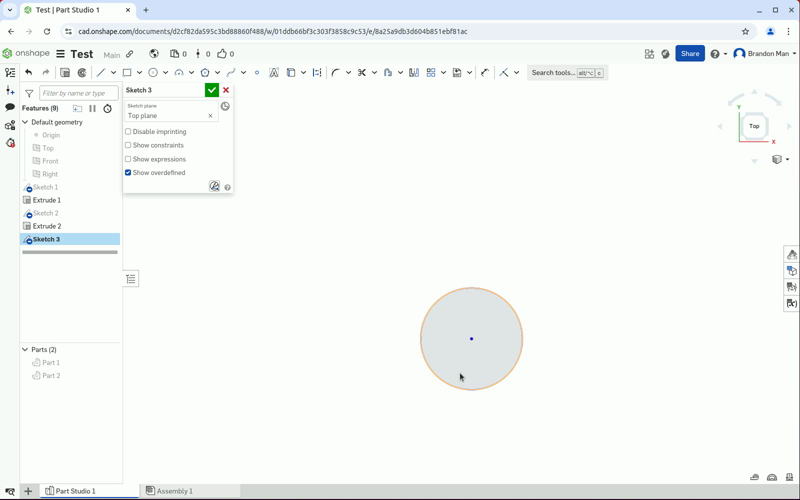
click(460, 372)
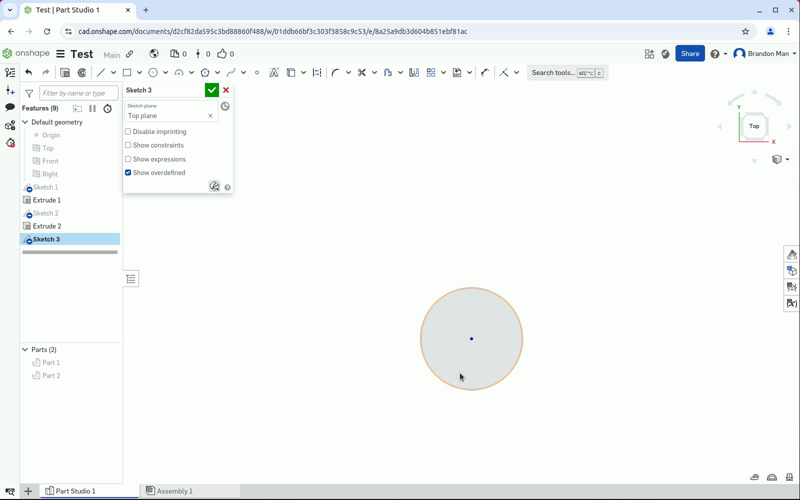
scroll(-6)
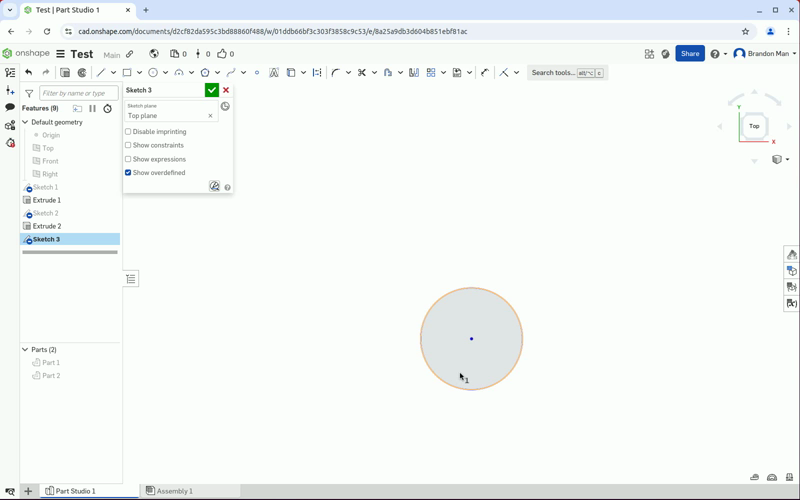
scroll(-6)
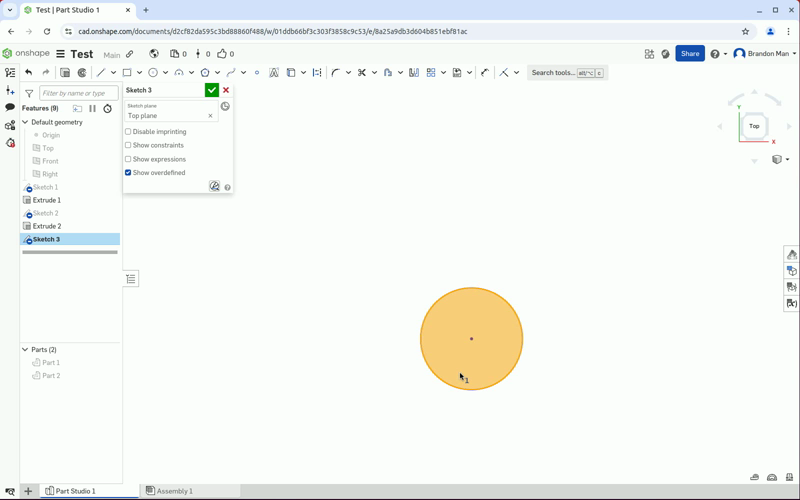
scroll(-6)
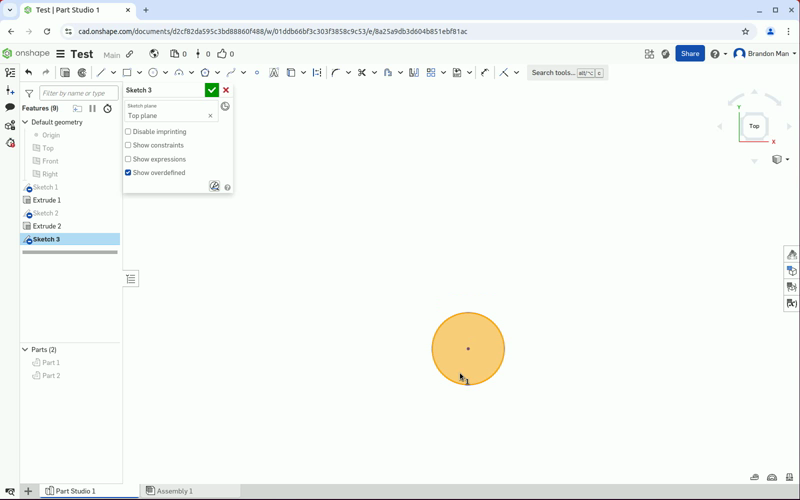
scroll(-6)
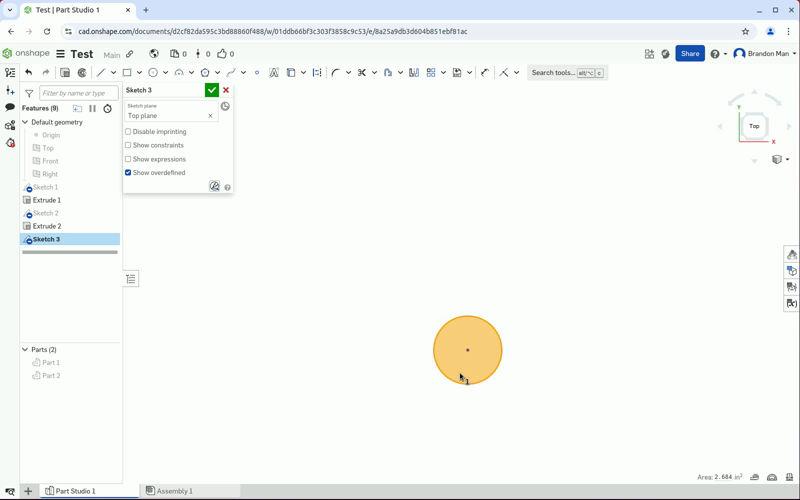
scroll(-6)
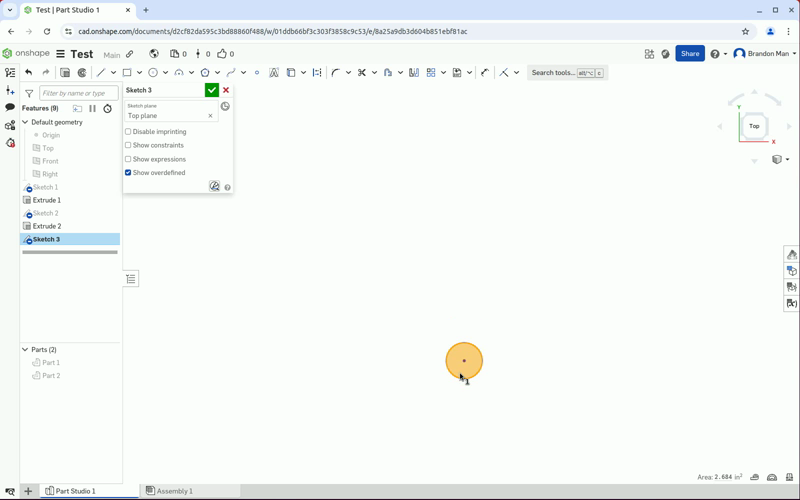
scroll(-6)
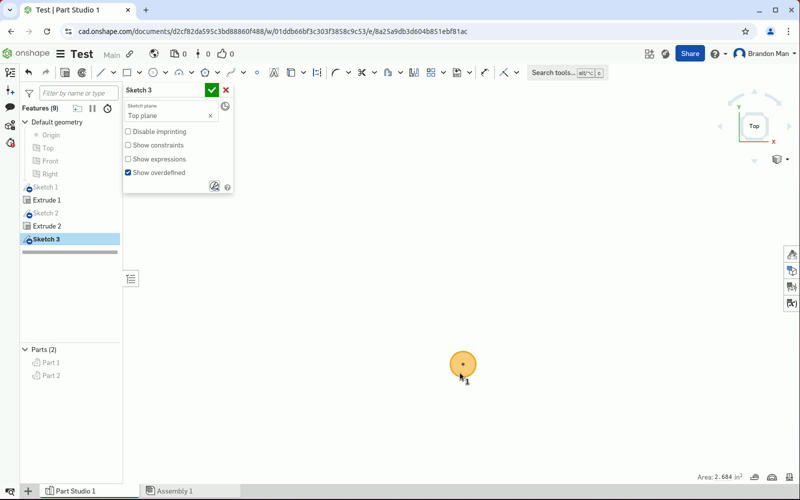
scroll(-6)
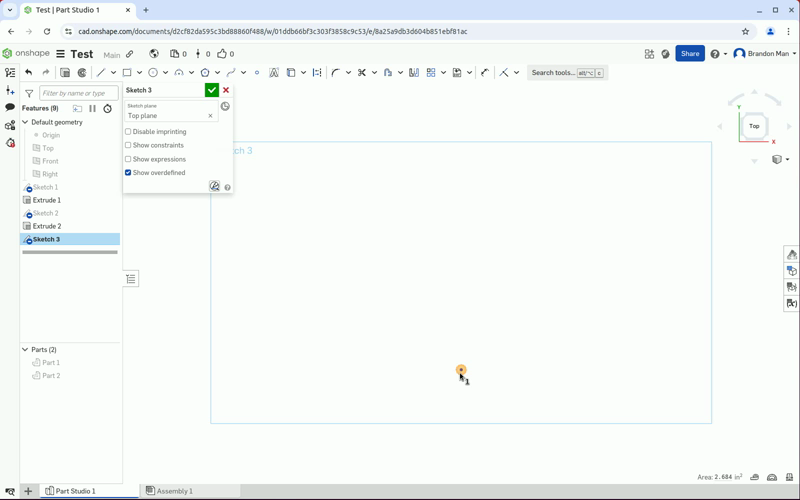
mouse_move(73, 352)
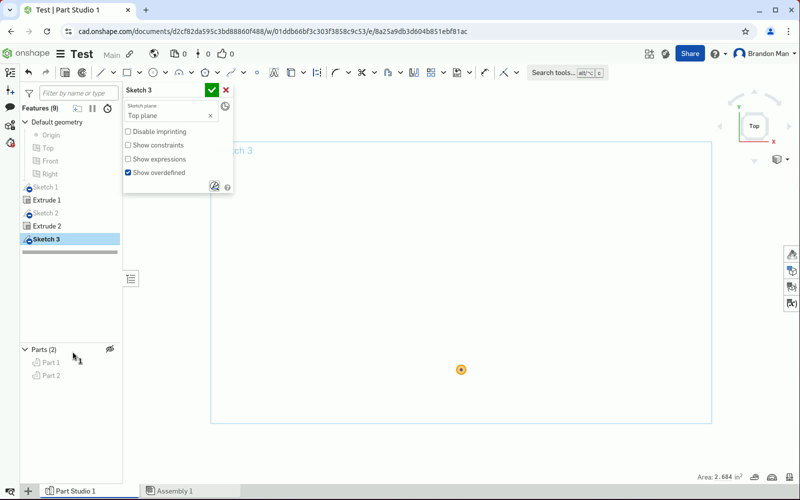
key(shift+y)
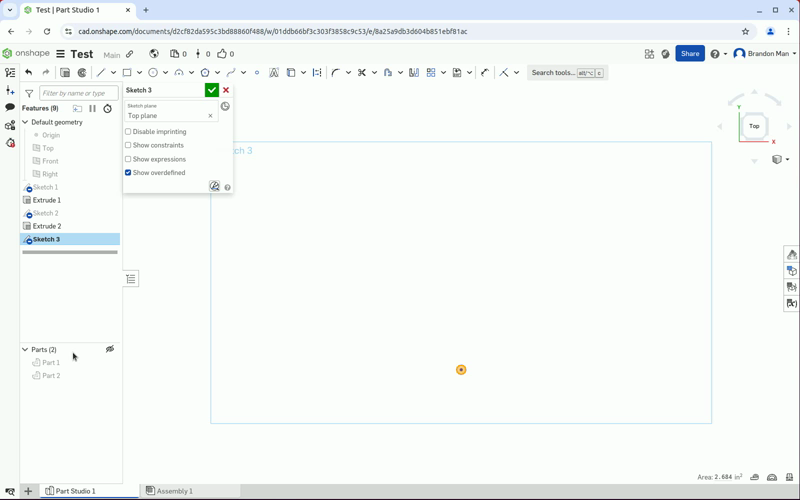
key(shift+e)
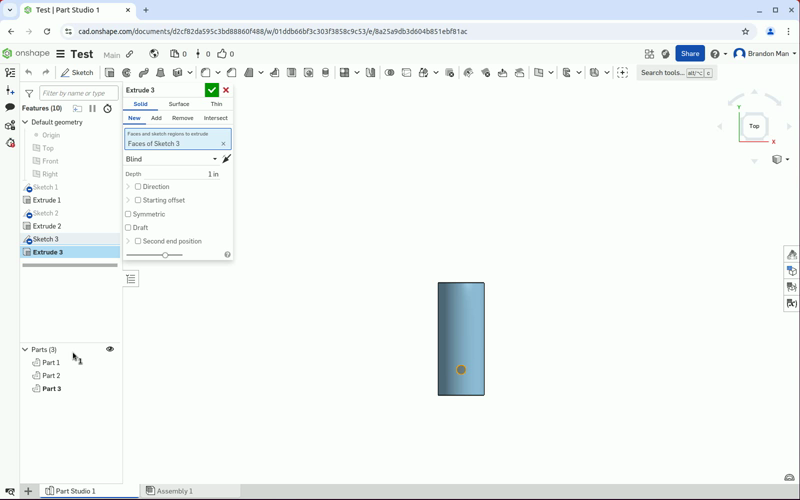
mouse_move(143, 106)
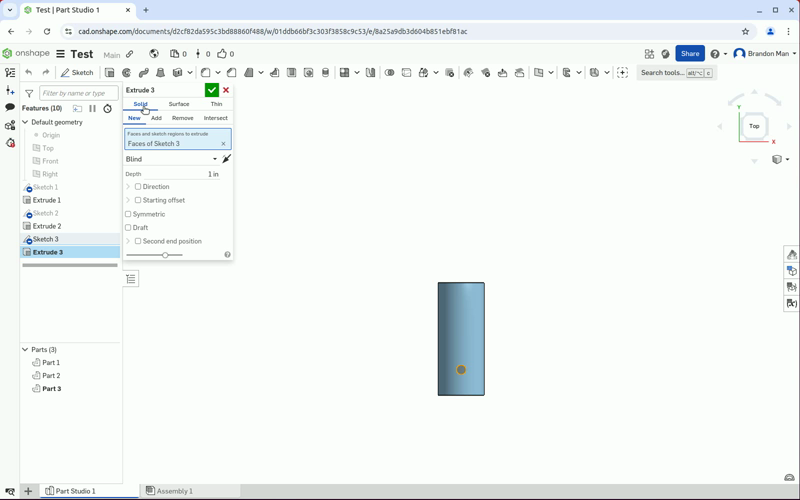
click(143, 106)
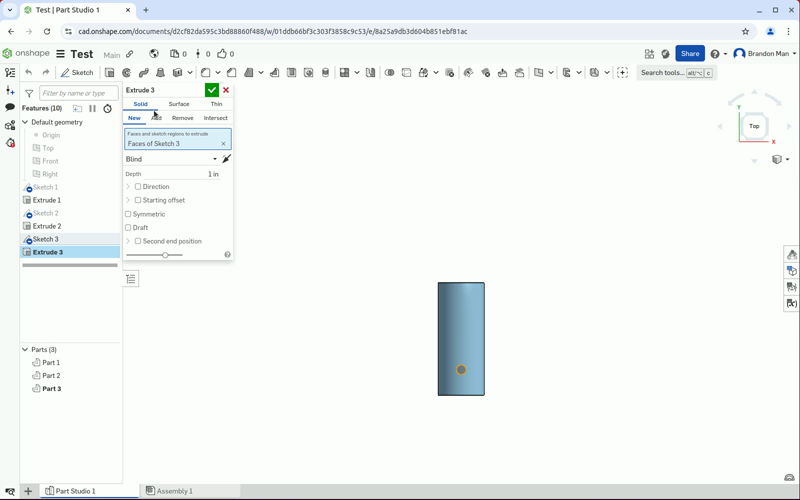
mouse_move(186, 120)
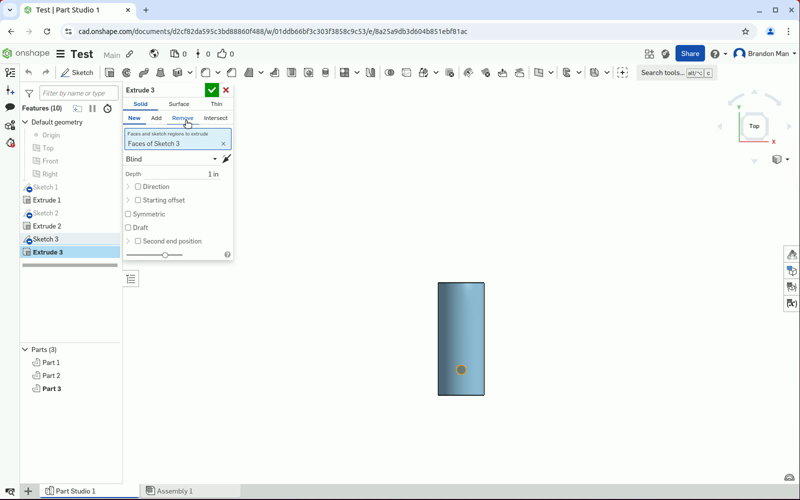
click(186, 120)
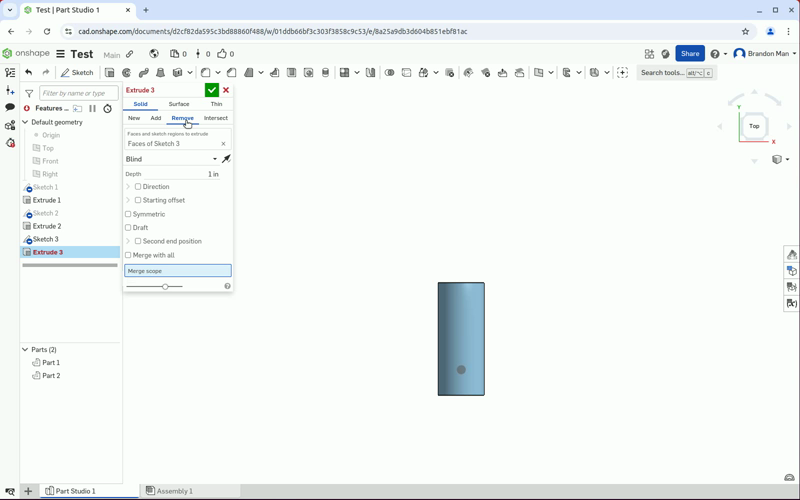
key(tab, 4)
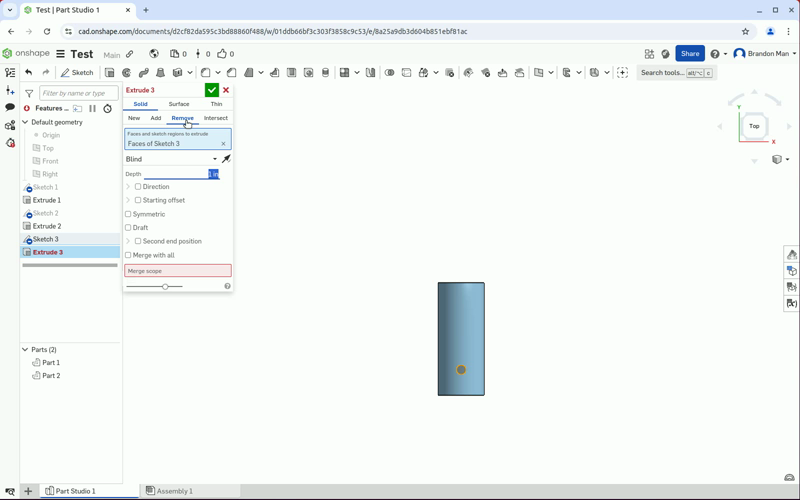
text(-15.406)
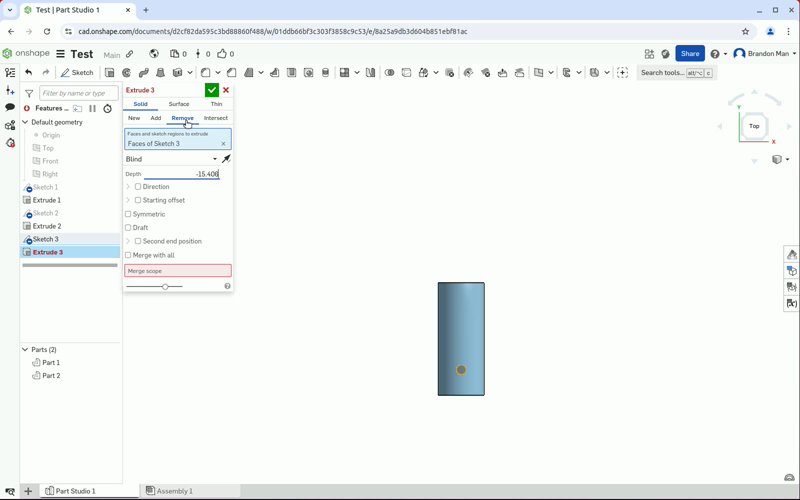
key(tab, 3)
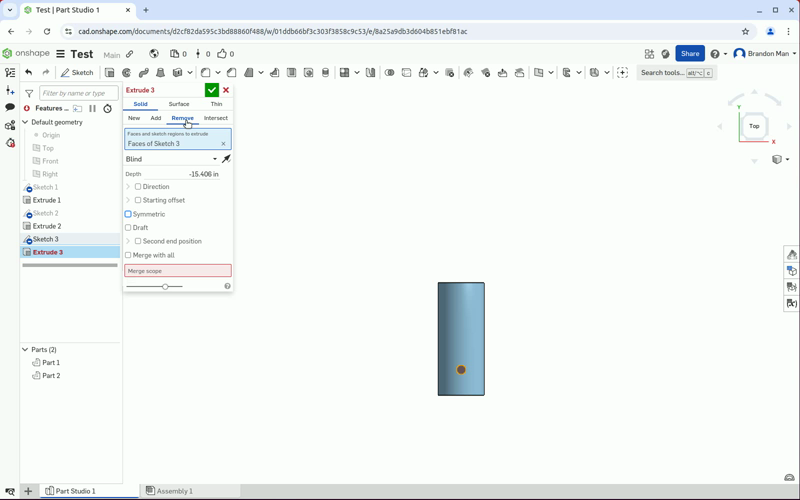
key(space)
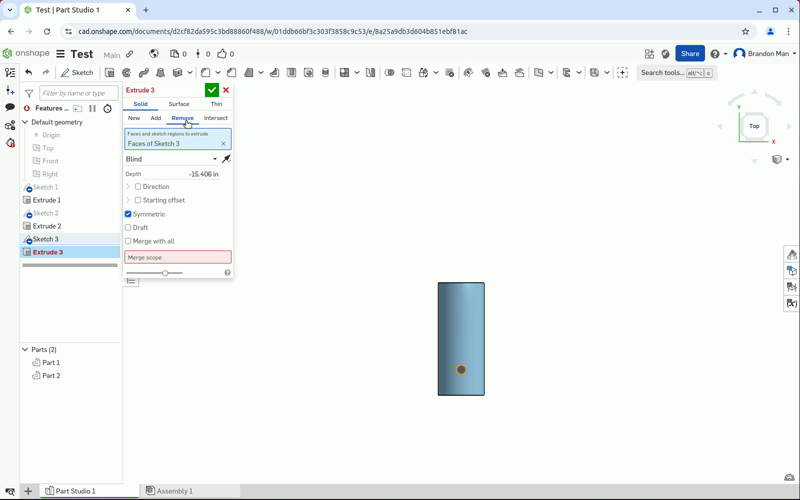
key(tab, 2)
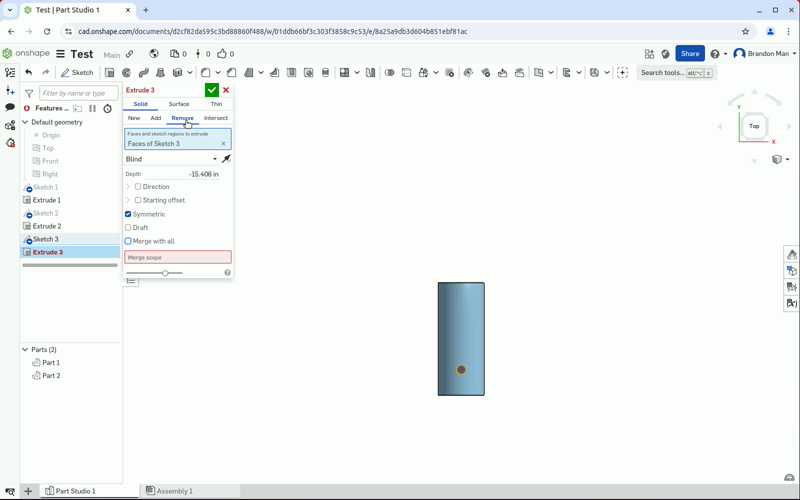
key(space)
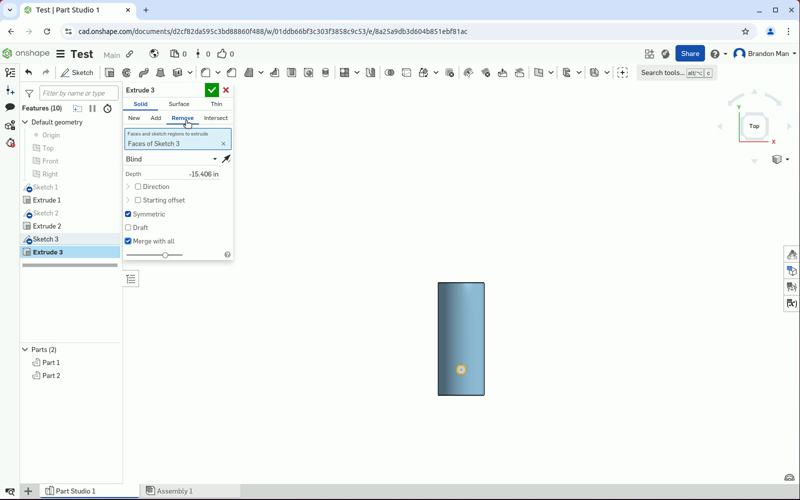
key(enter)
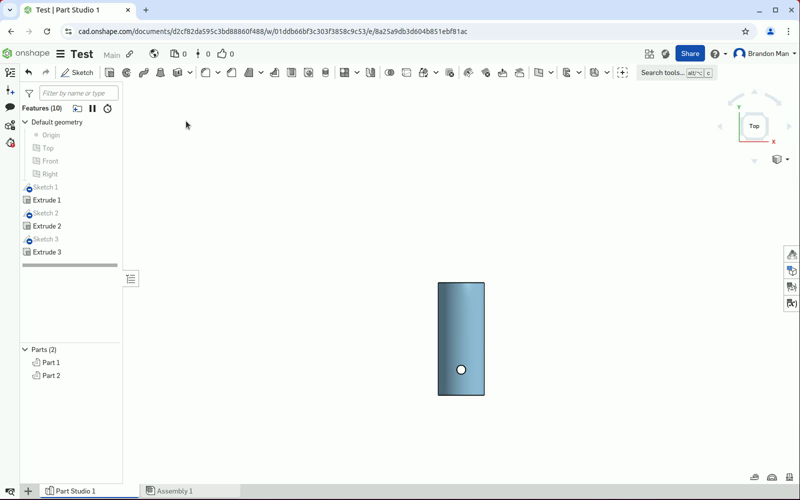
key(shift+h)
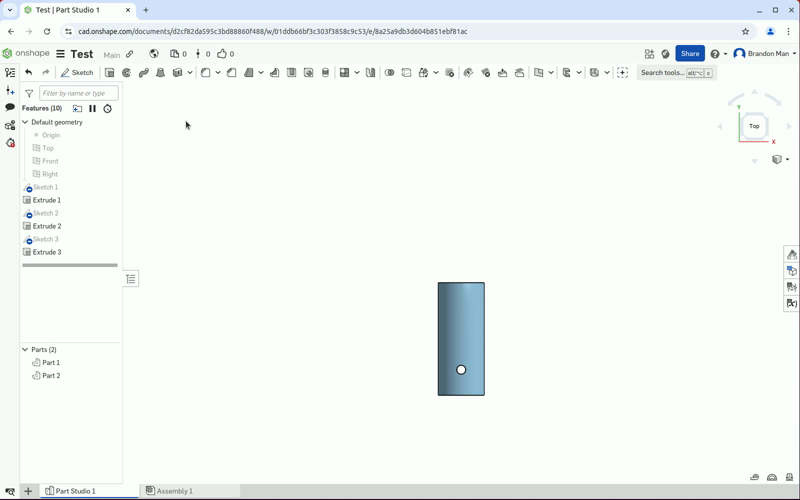
key(shift+h)
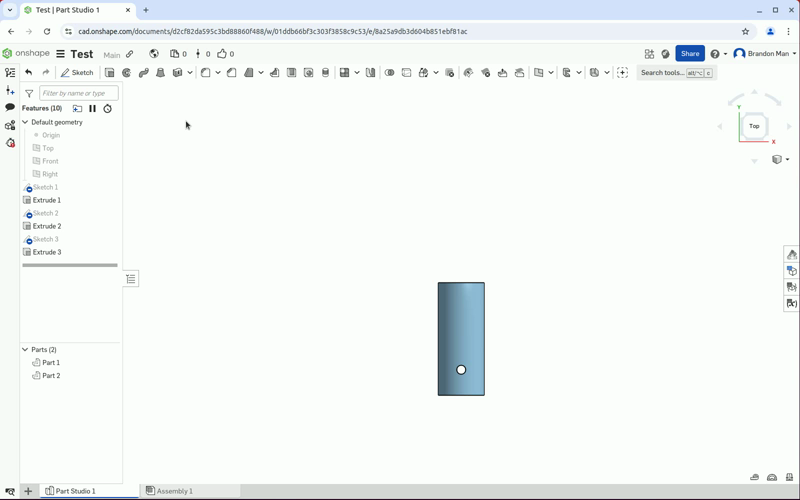
mouse_move(73, 189)
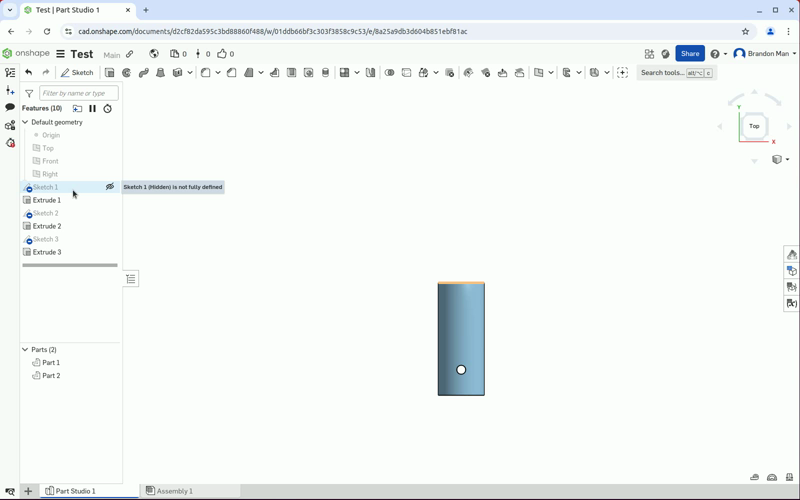
click(73, 189)
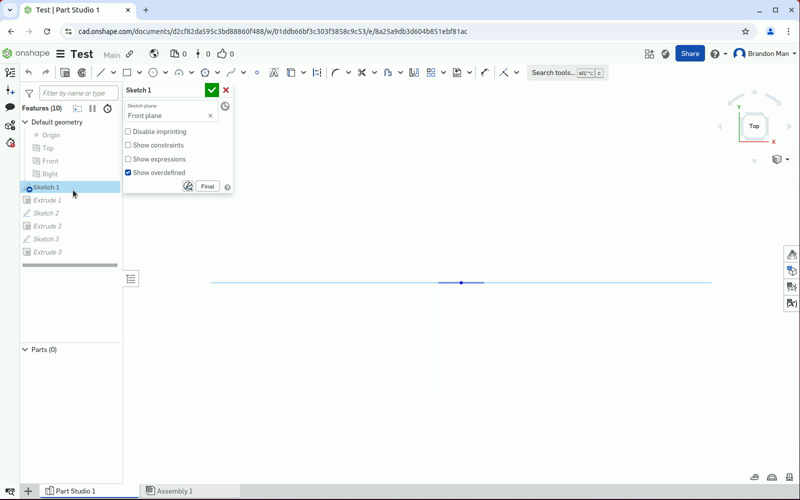
mouse_move(229, 92)
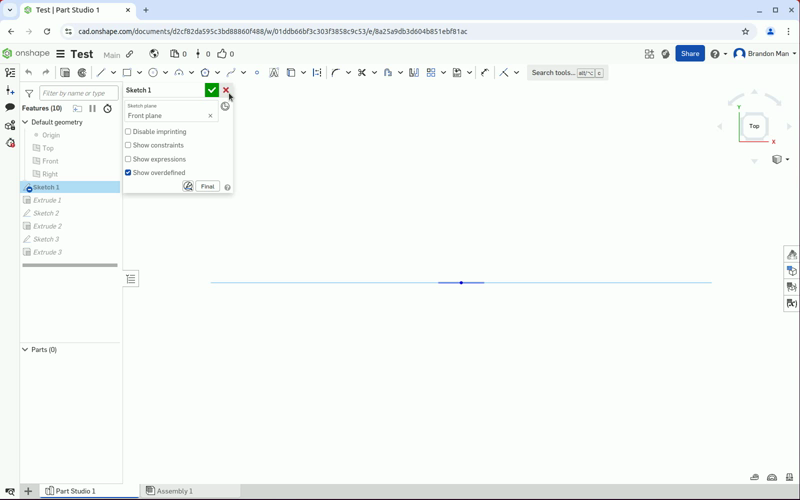
click(229, 92)
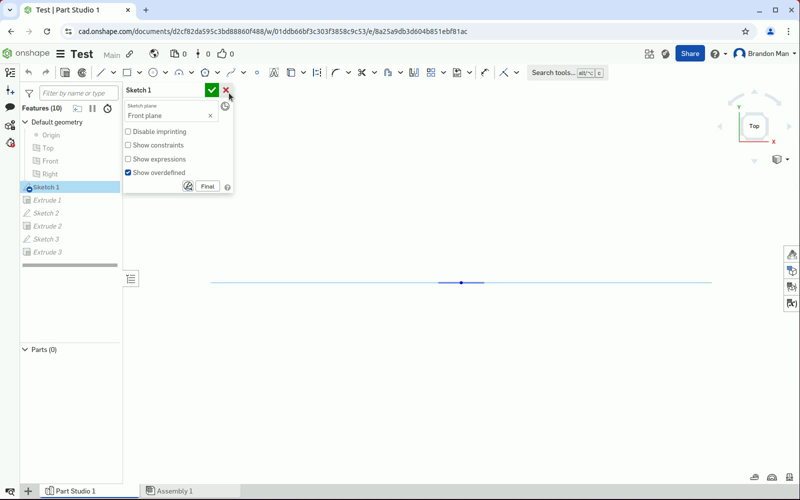
key(shift+s)
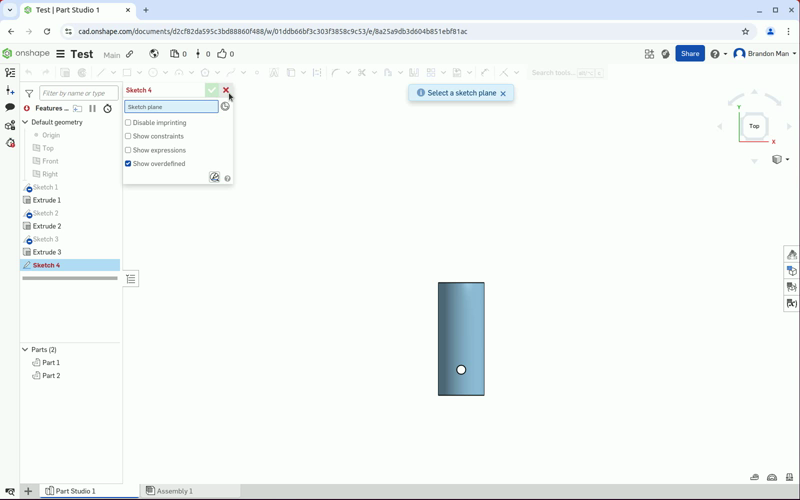
mouse_move(73, 150)
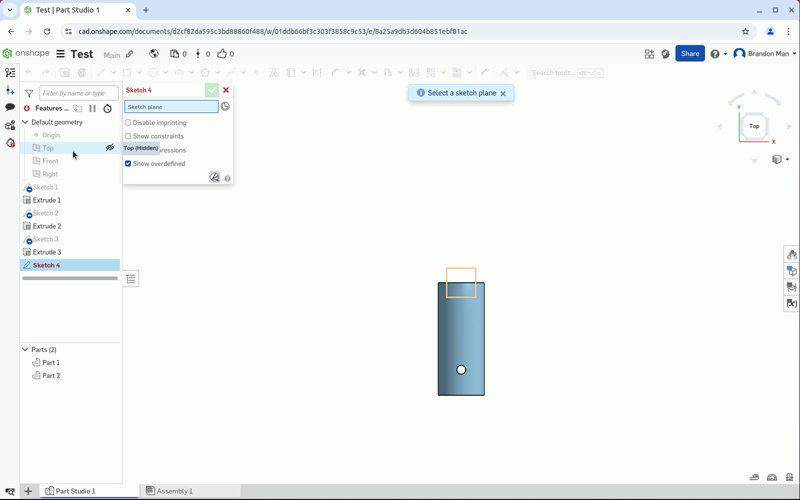
click(73, 150)
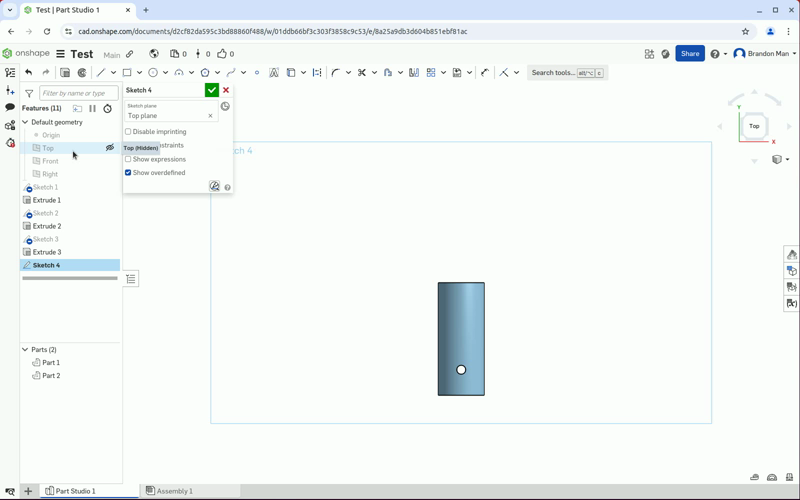
mouse_move(73, 352)
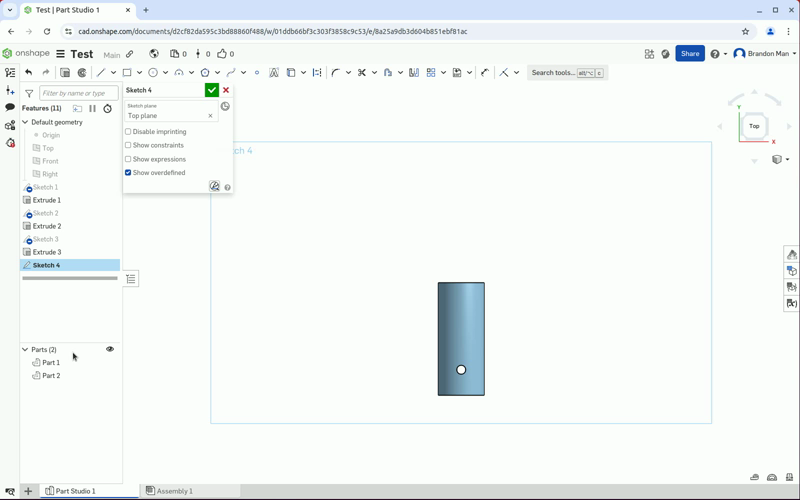
key(y)
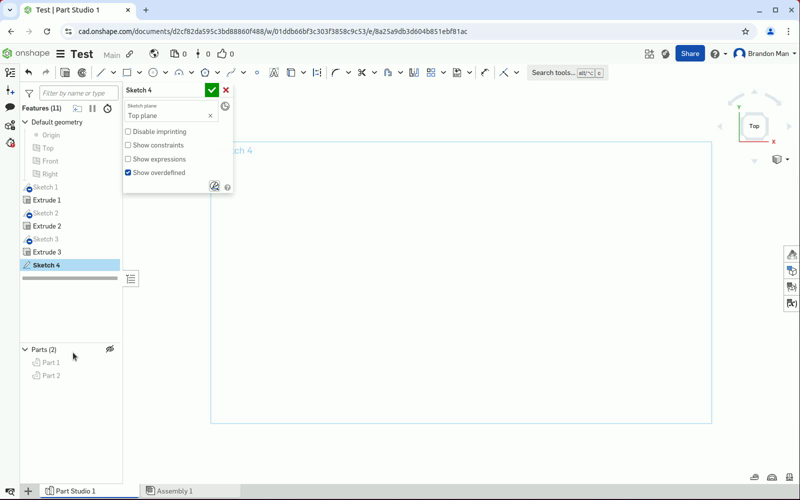
key(c)
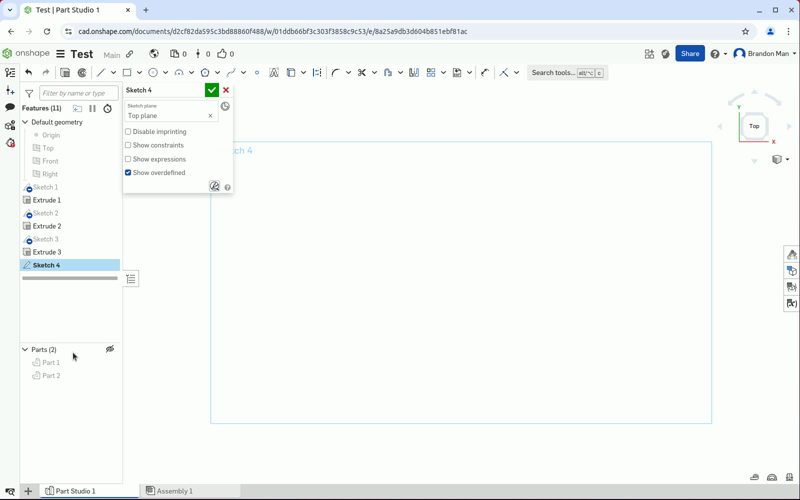
key_down(shift)
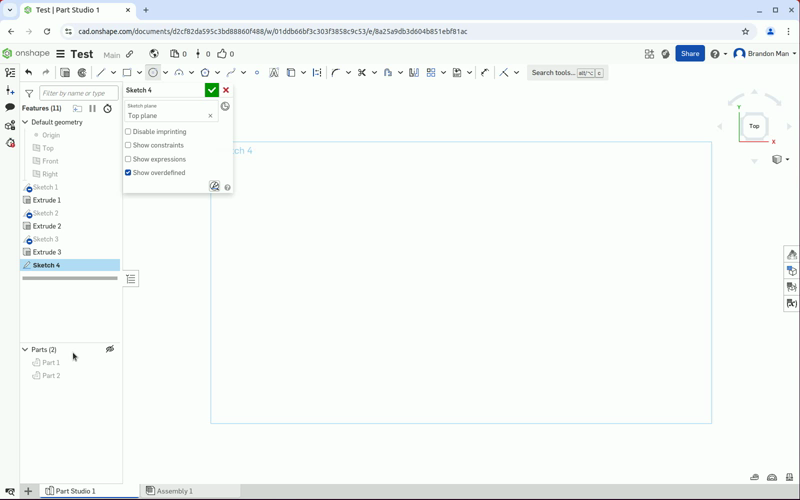
mouse_move(461, 301)
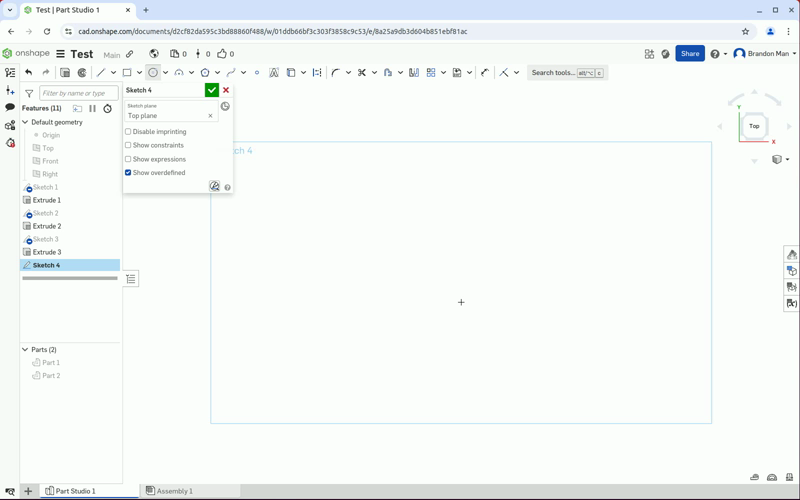
click(461, 301)
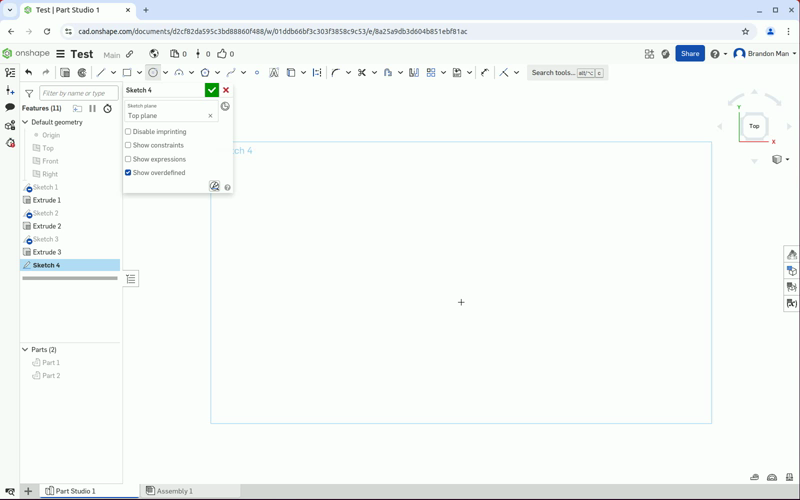
key_up(shift)
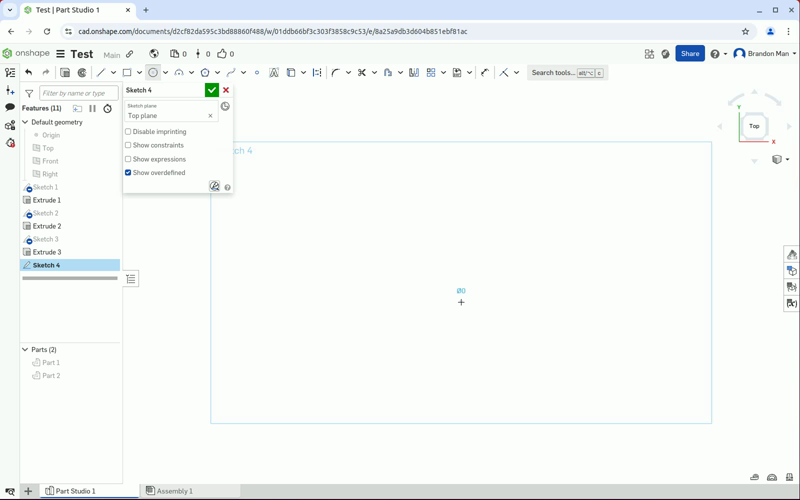
mouse_move(465, 301)
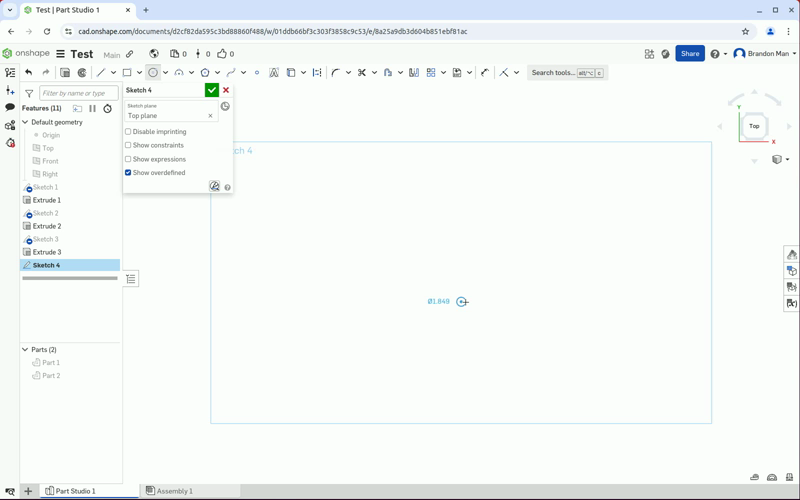
click(465, 301)
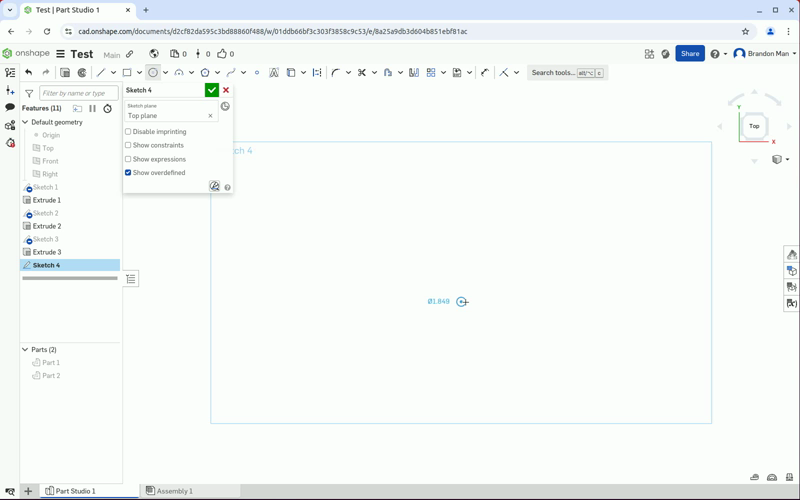
key(esc)
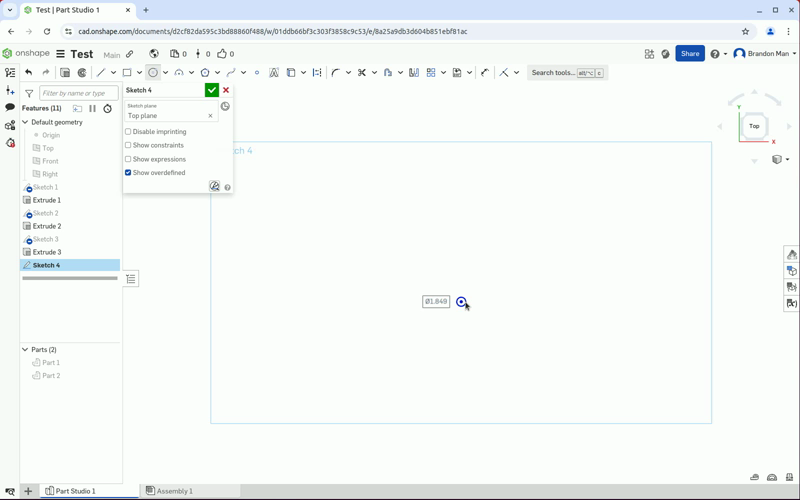
mouse_move(462, 298)
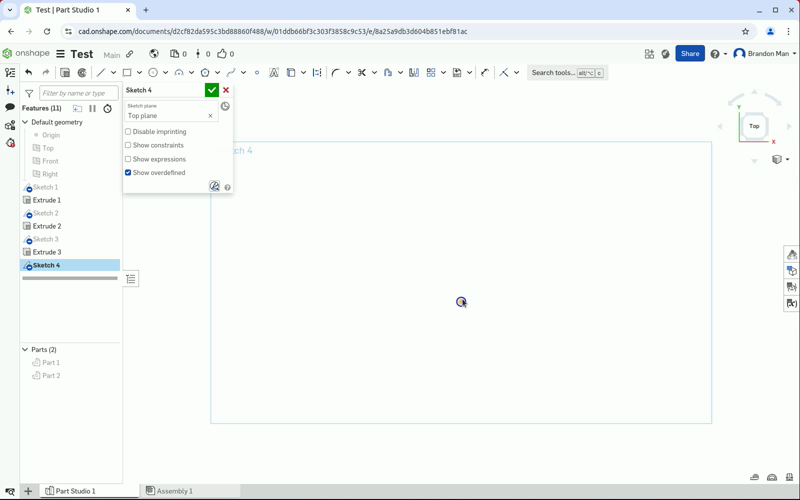
scroll(6)
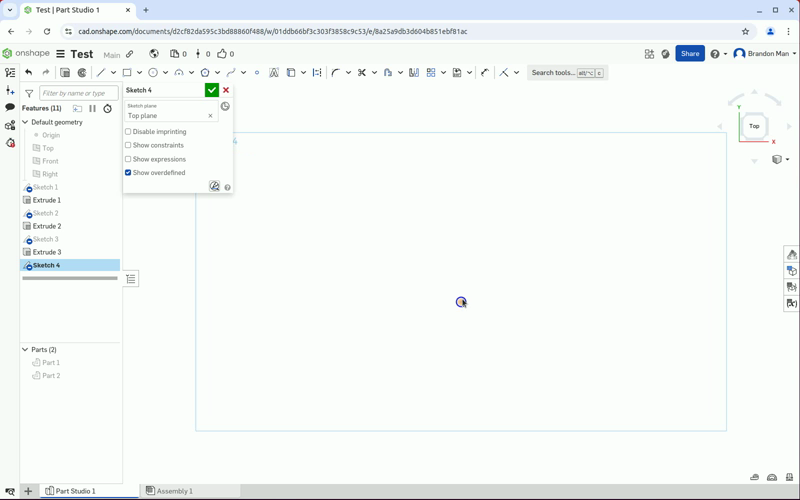
scroll(6)
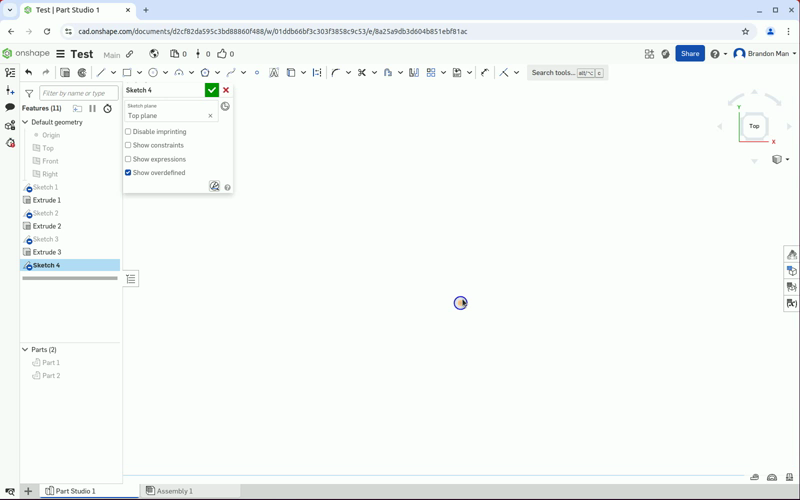
scroll(6)
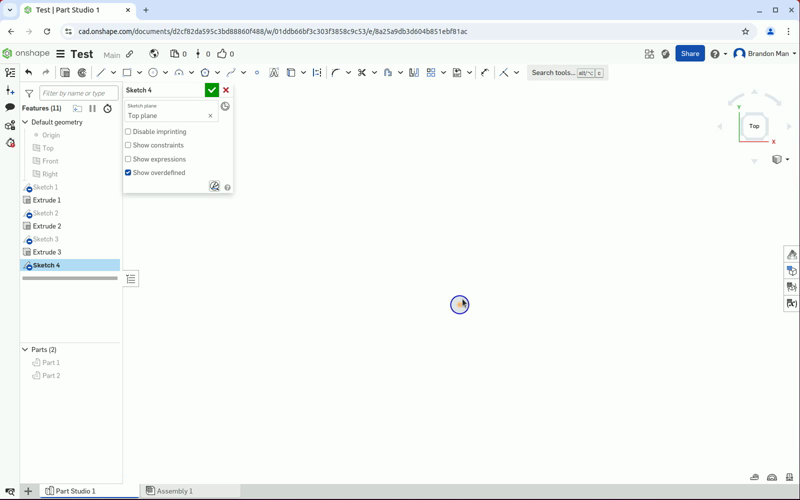
scroll(6)
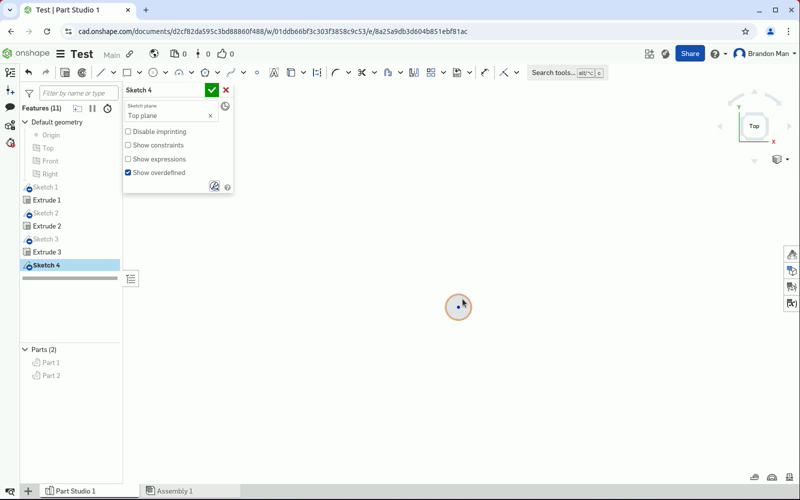
scroll(6)
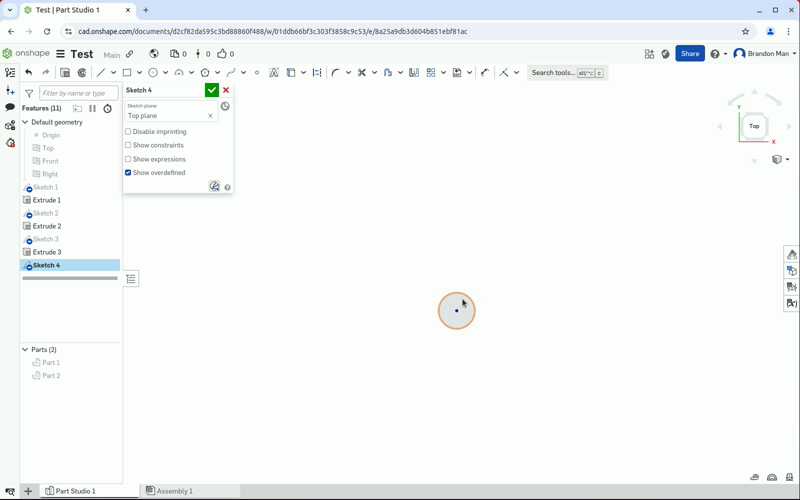
scroll(6)
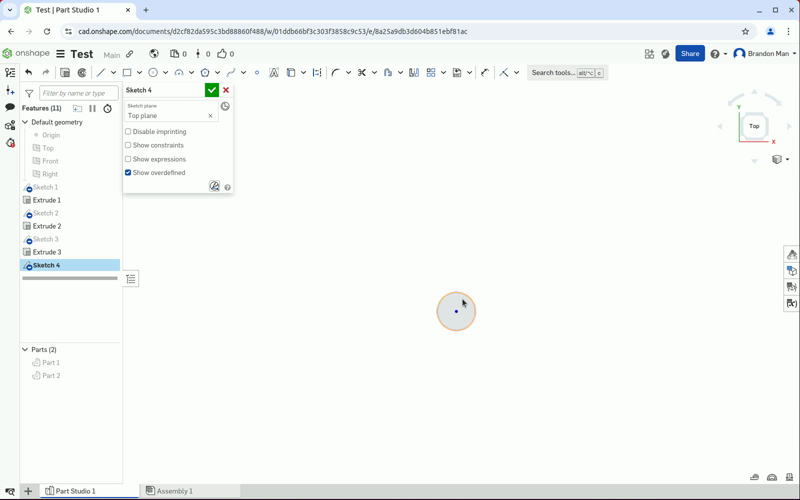
scroll(6)
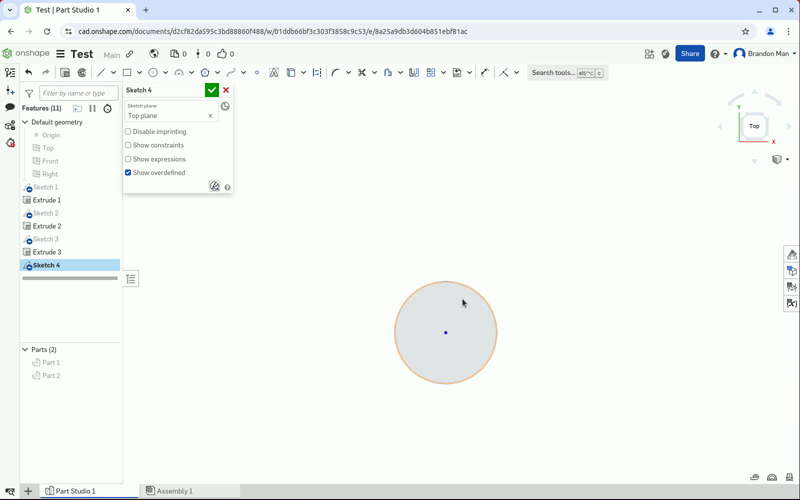
click(462, 298)
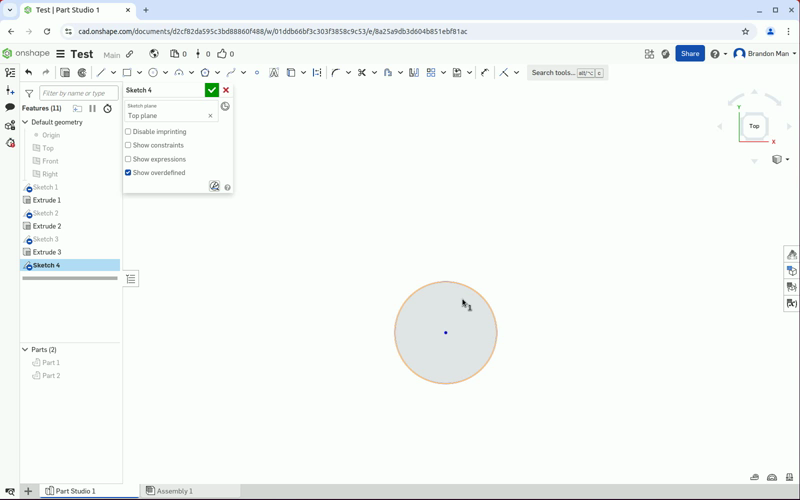
scroll(-6)
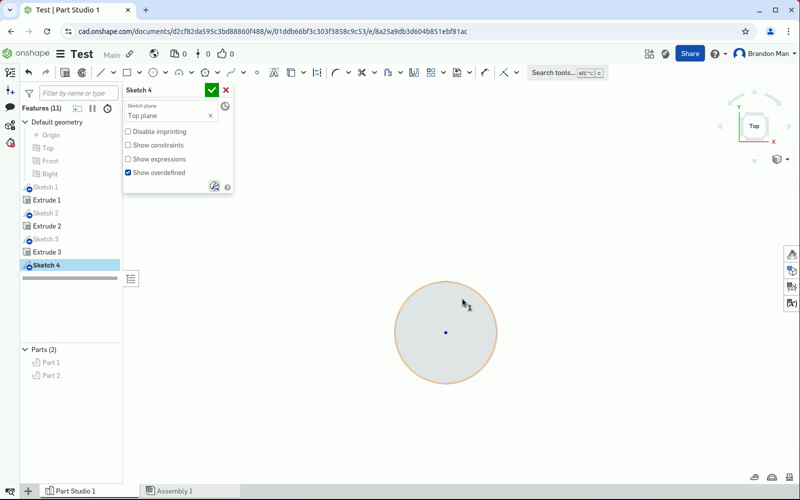
scroll(-6)
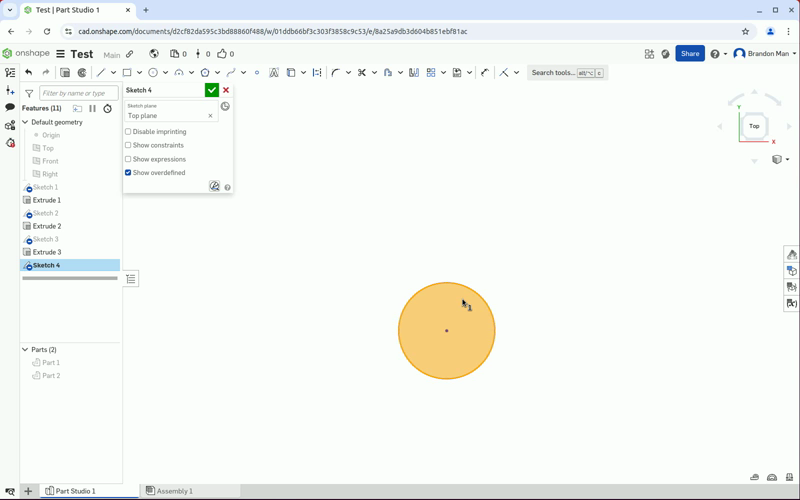
scroll(-6)
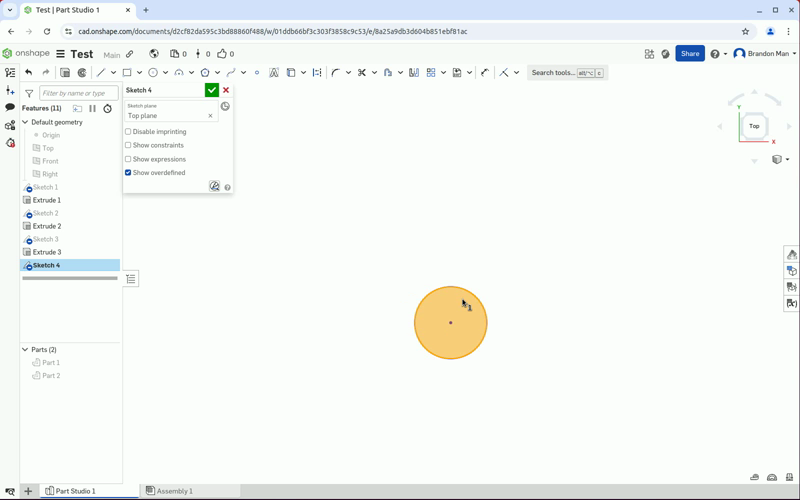
scroll(-6)
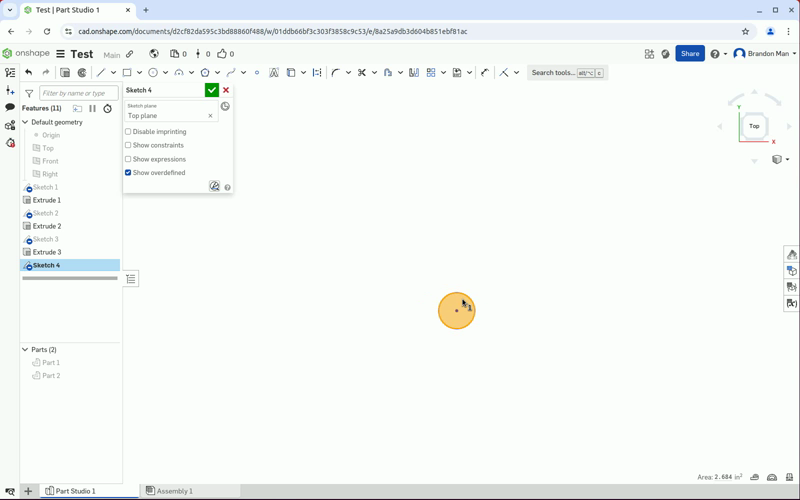
scroll(-6)
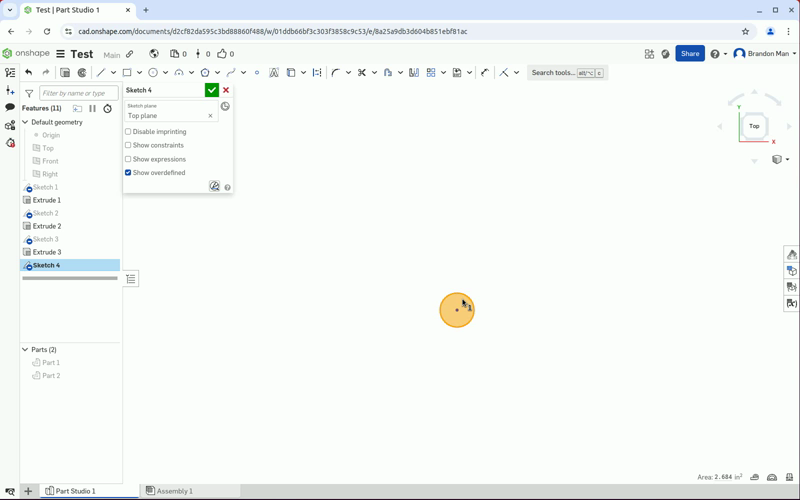
scroll(-6)
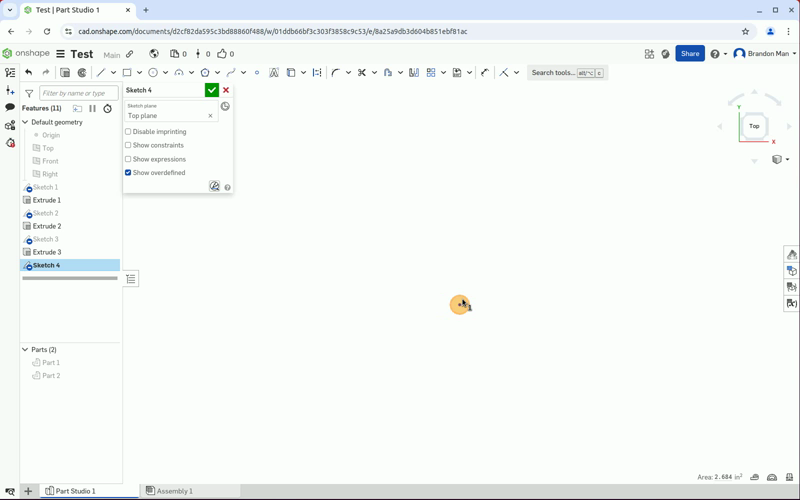
scroll(-6)
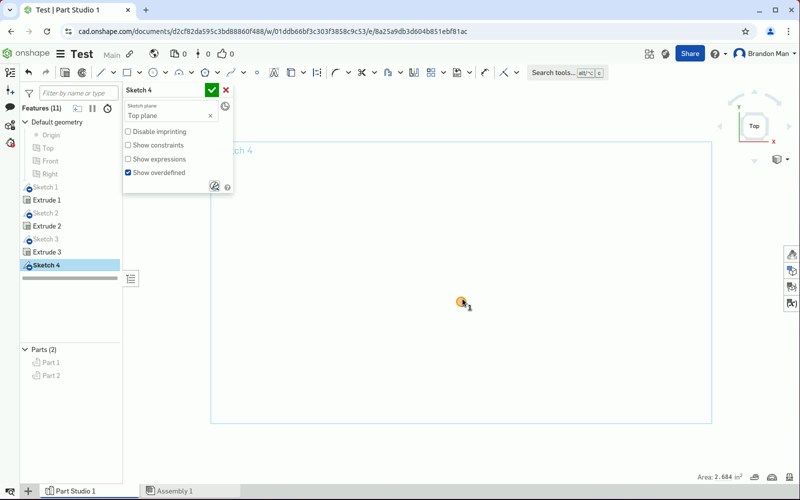
mouse_move(73, 352)
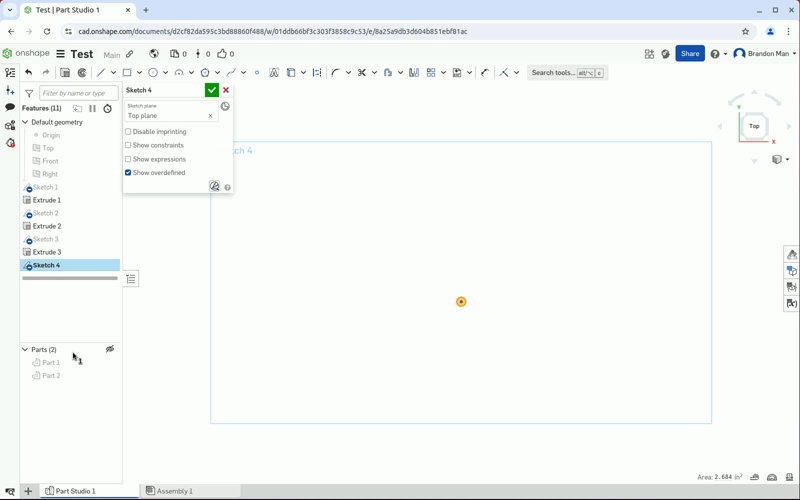
key(shift+y)
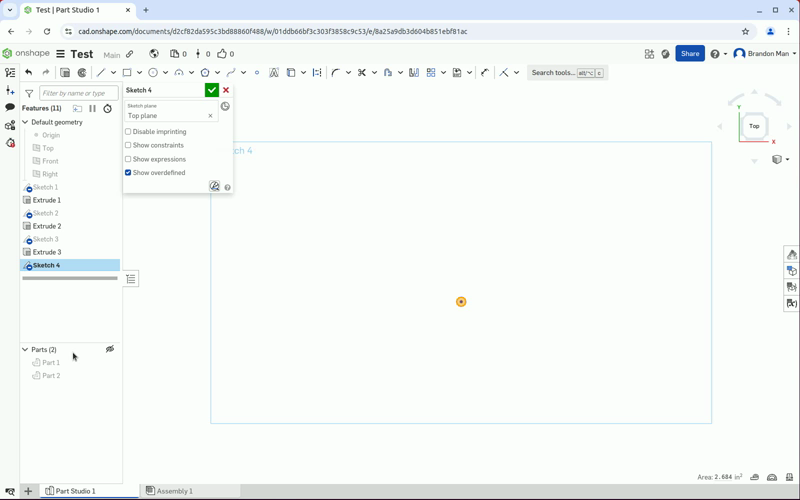
key(shift+e)
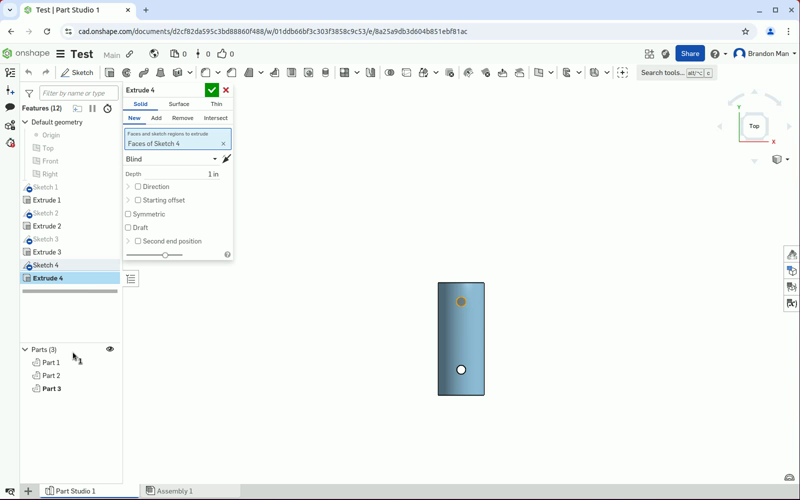
mouse_move(143, 106)
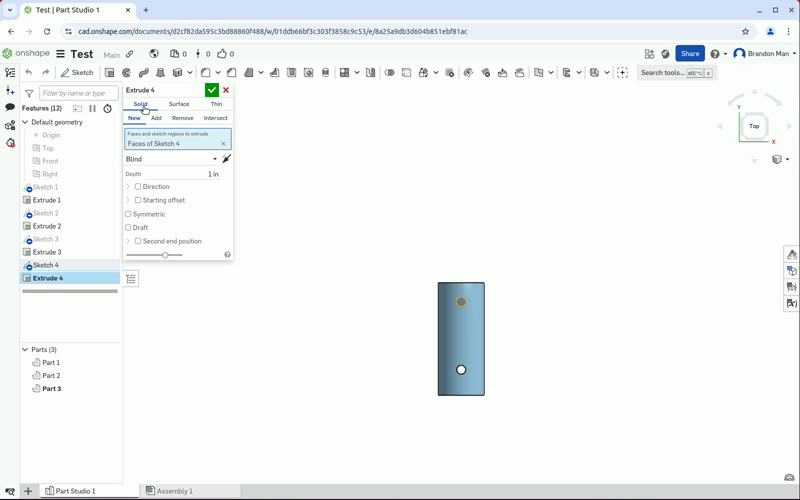
click(143, 106)
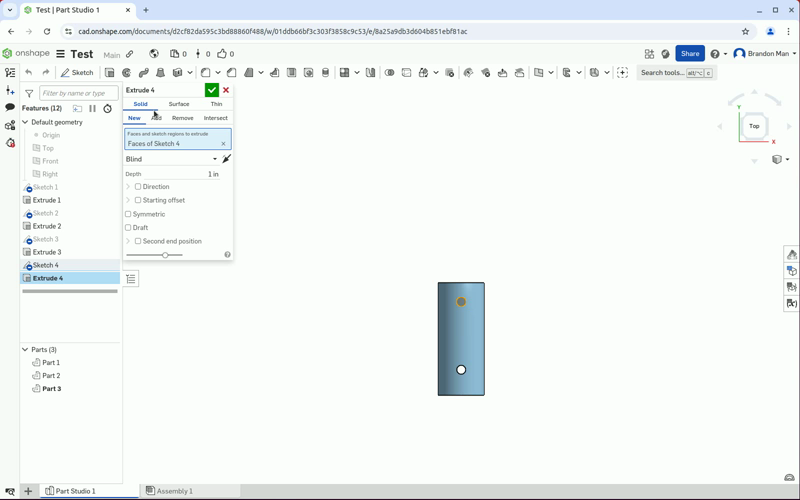
mouse_move(186, 120)
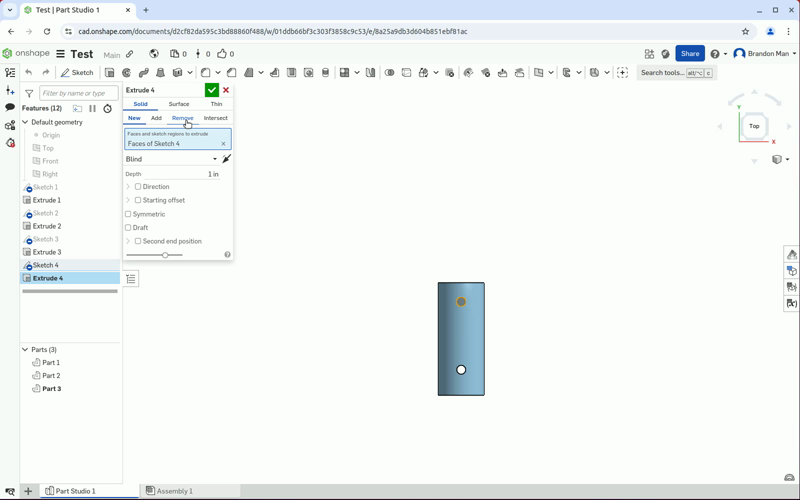
click(186, 120)
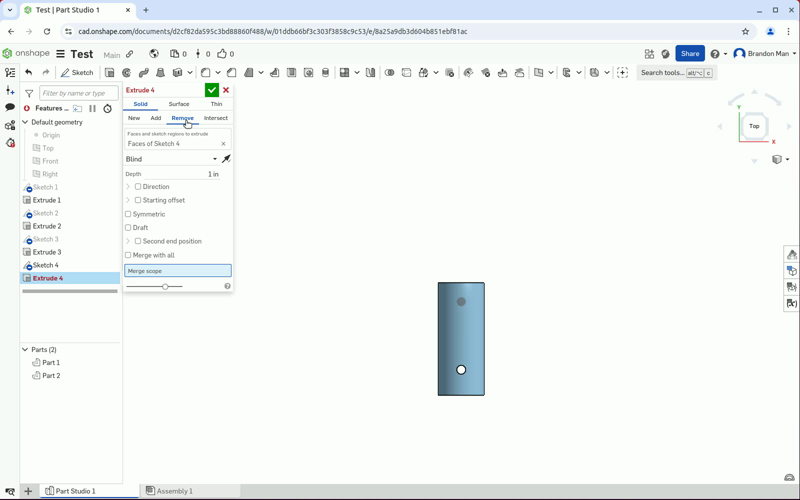
key(tab, 4)
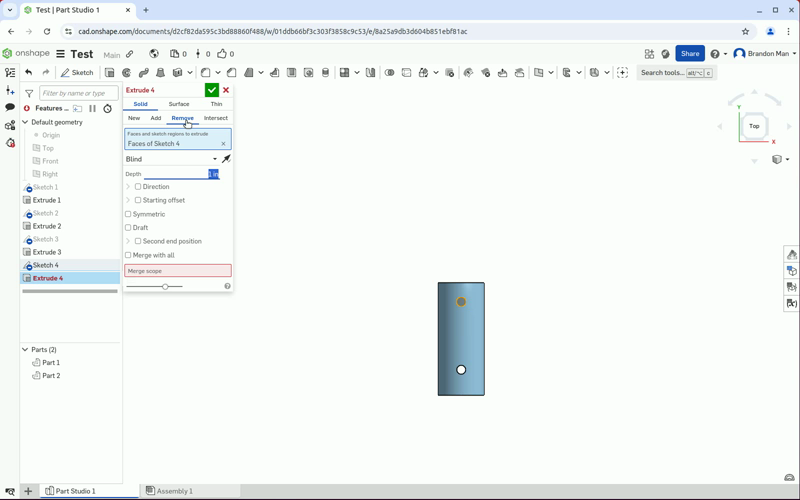
text(-15.406)
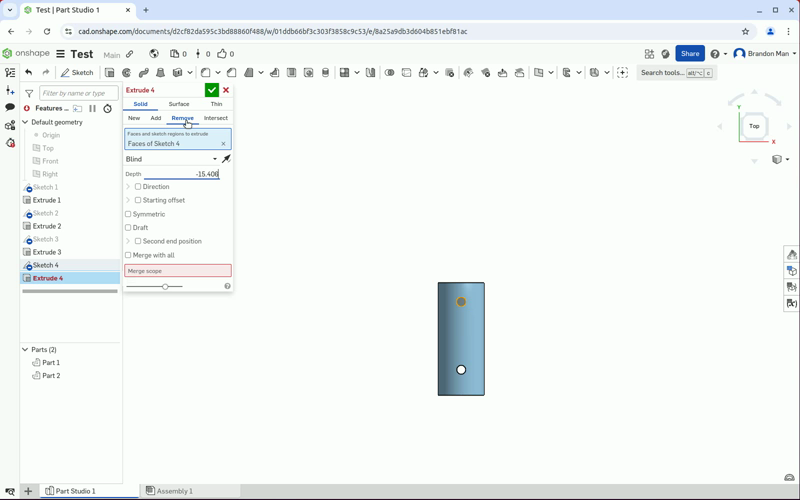
key(tab, 3)
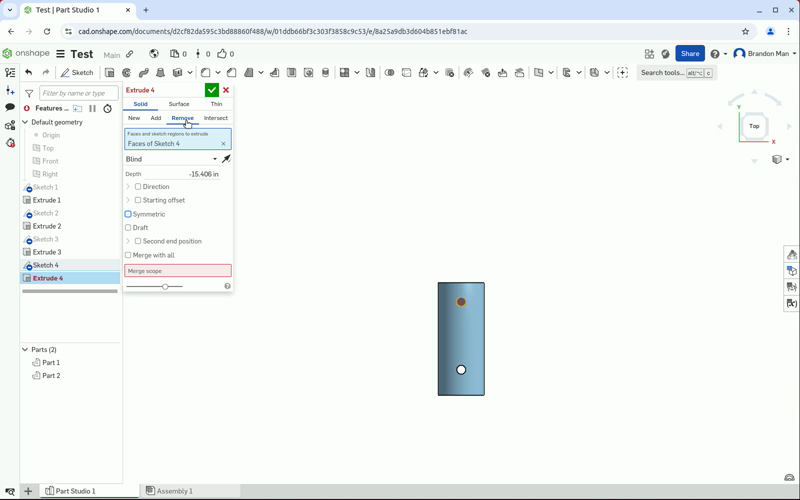
key(space)
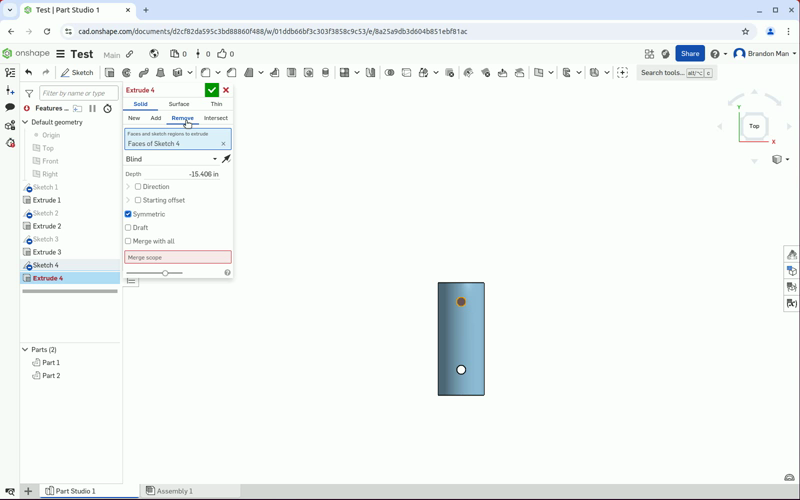
key(tab, 2)
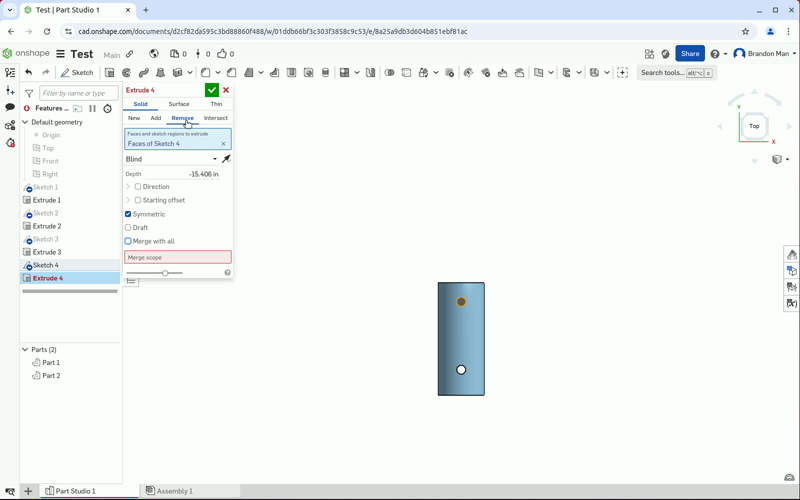
key(space)
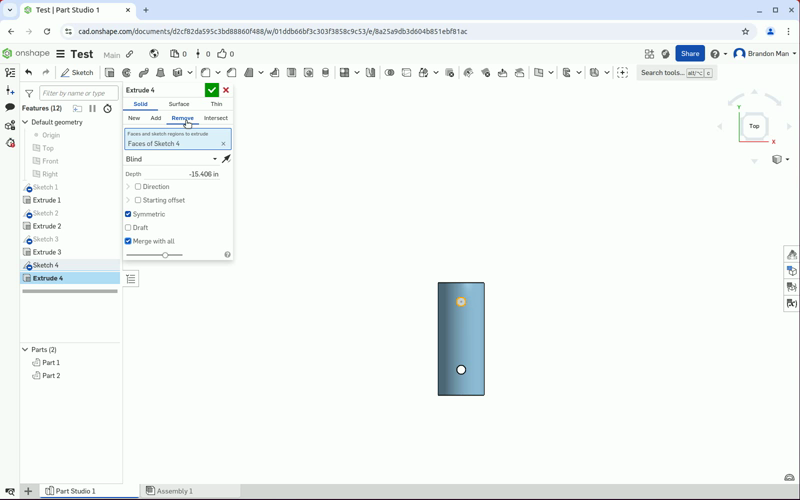
key(enter)
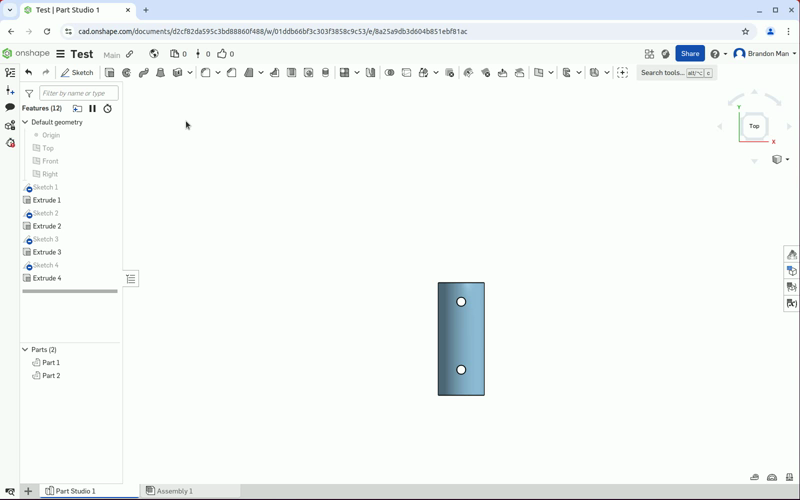
key(shift+h)
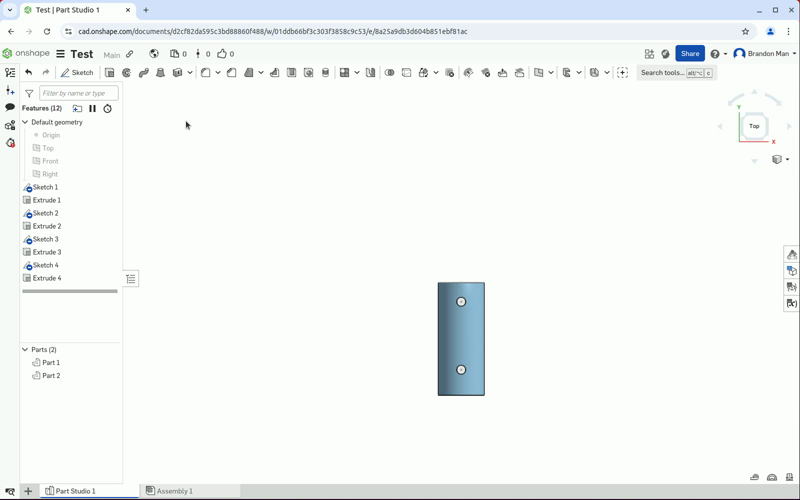
key(shift+h)
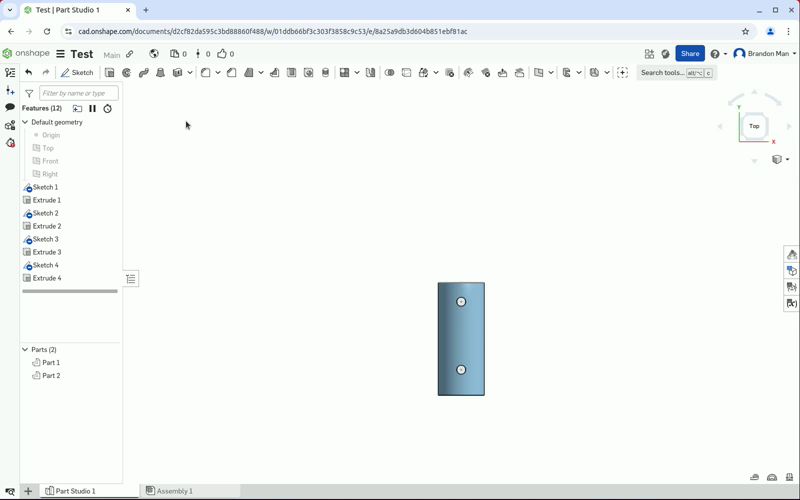
key(shift+7)
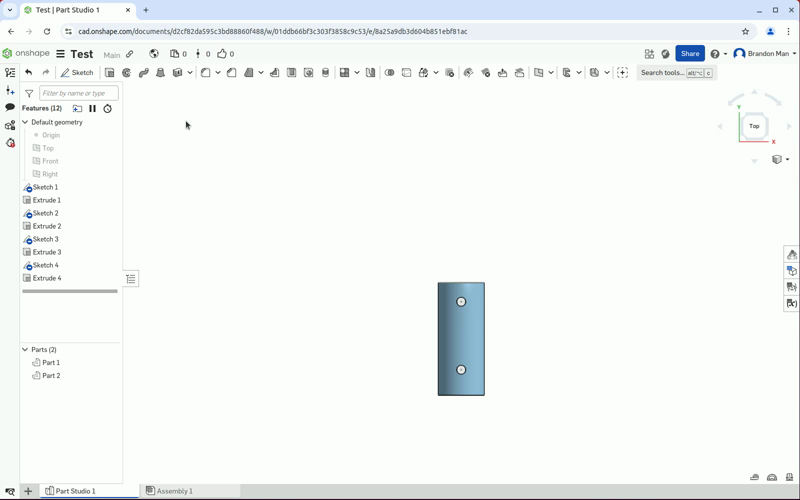
key(up, 3)
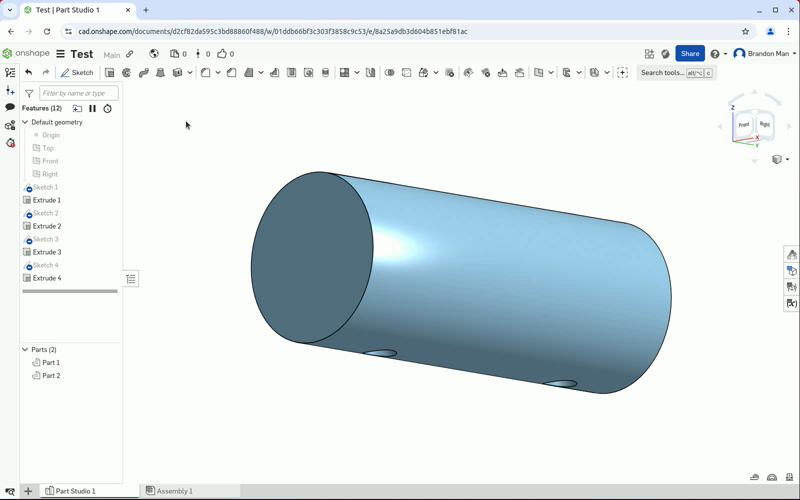
key(left, 3)
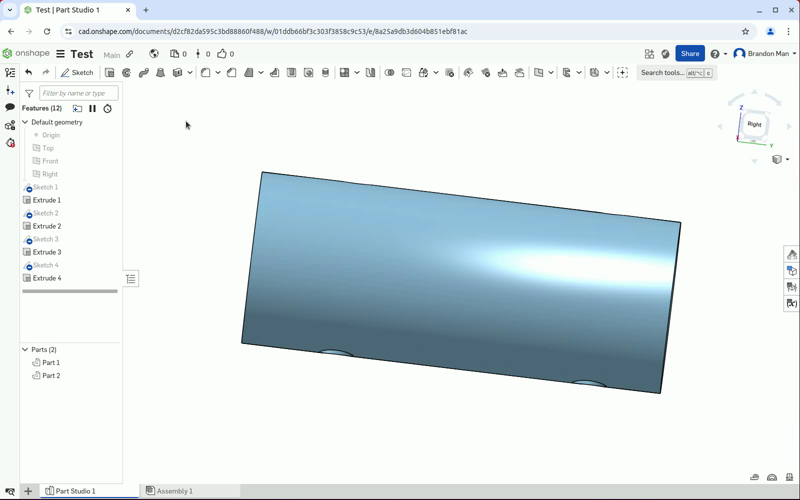
key(right, 3)
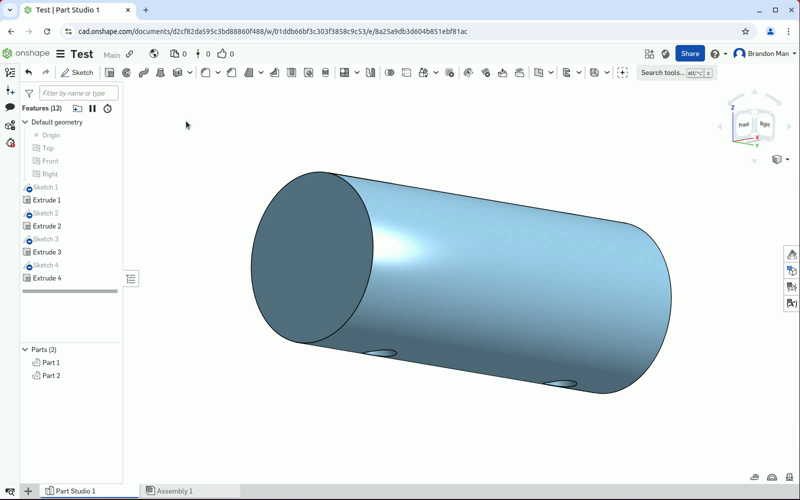
key(down, 3)
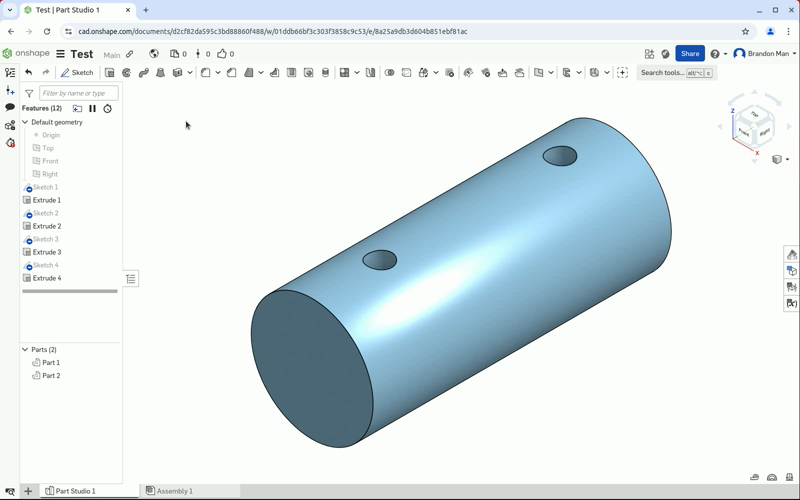
mouse_move(73, 189)
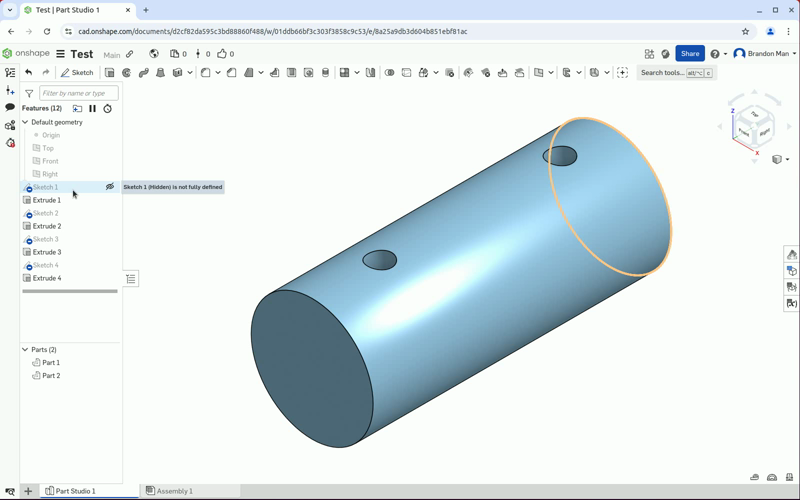
click(73, 189)